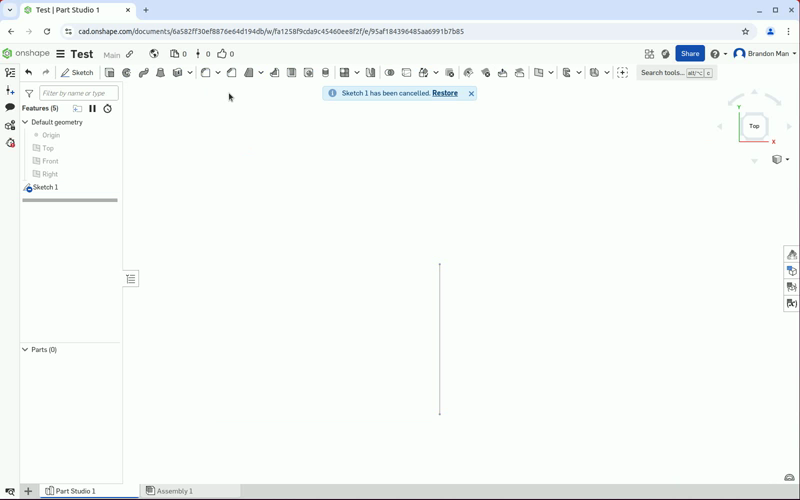
key(shift+h)
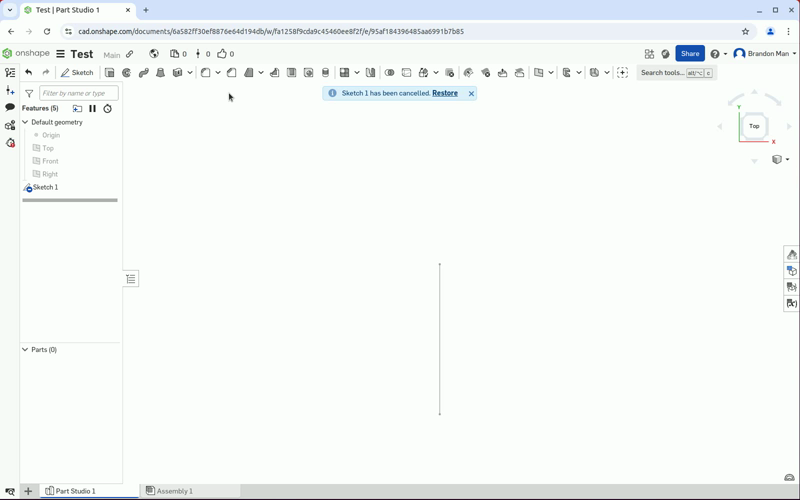
mouse_move(73, 352)
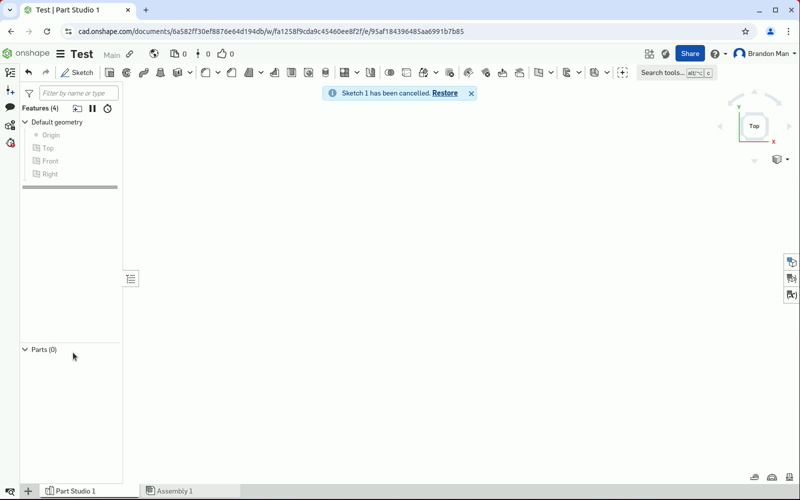
key(y)
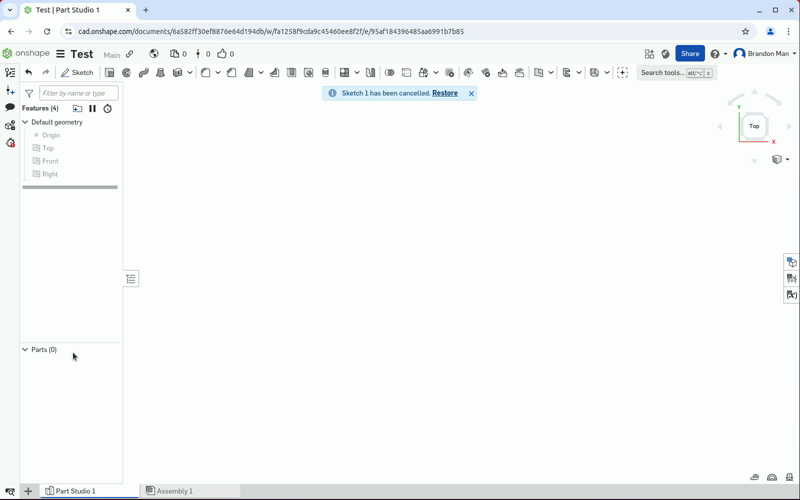
key(shift+p)
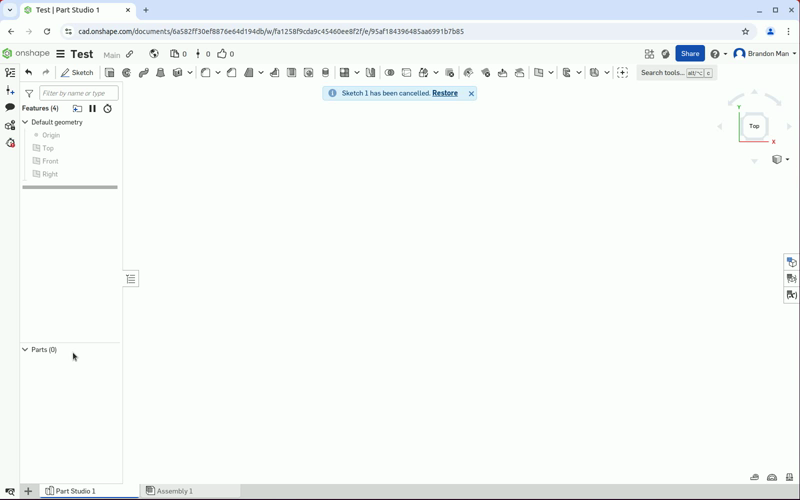
key(space)
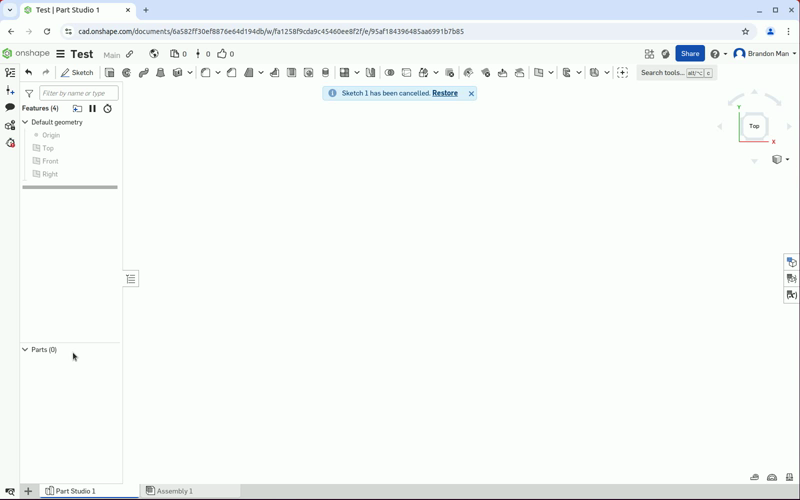
key_down(shift)
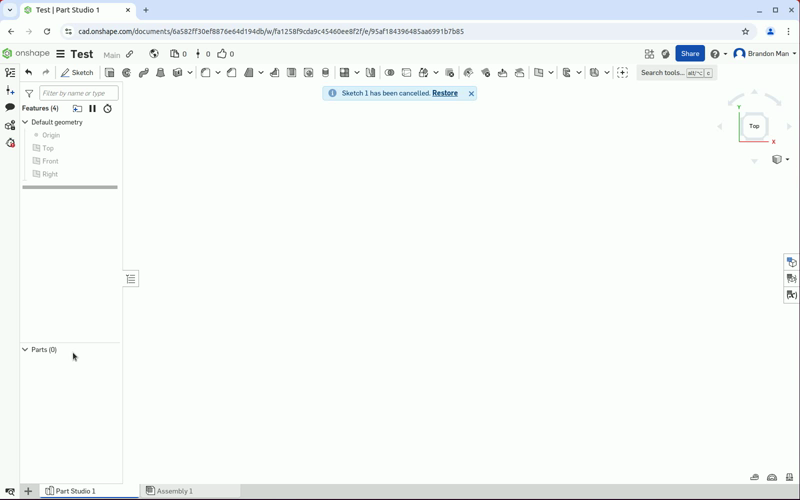
key(up)
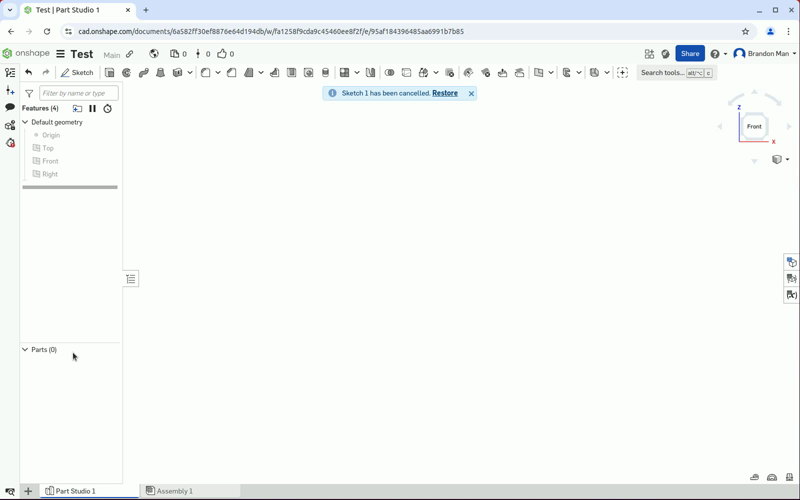
key_up(shift)
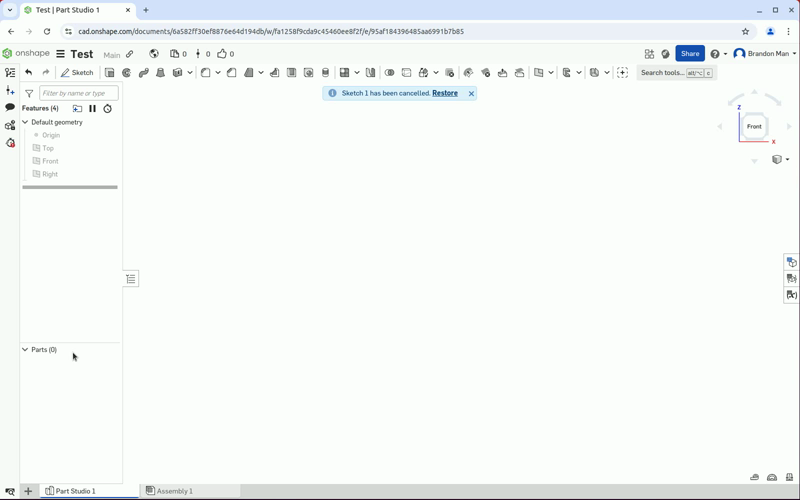
mouse_move(73, 352)
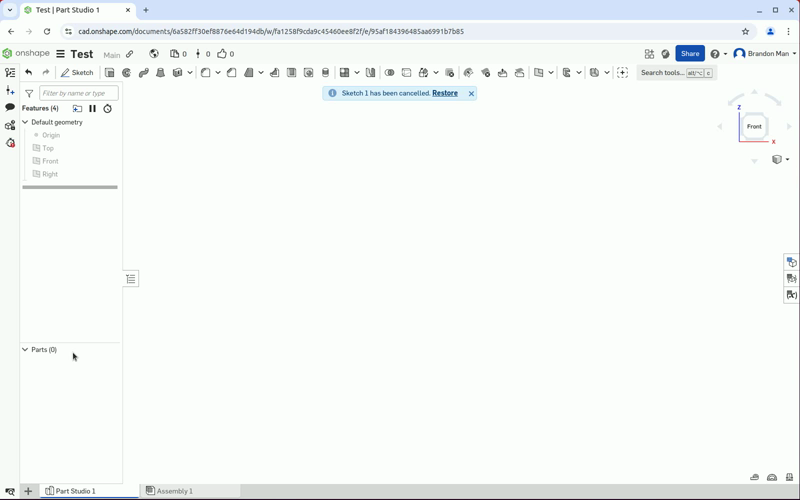
key(shift+y)
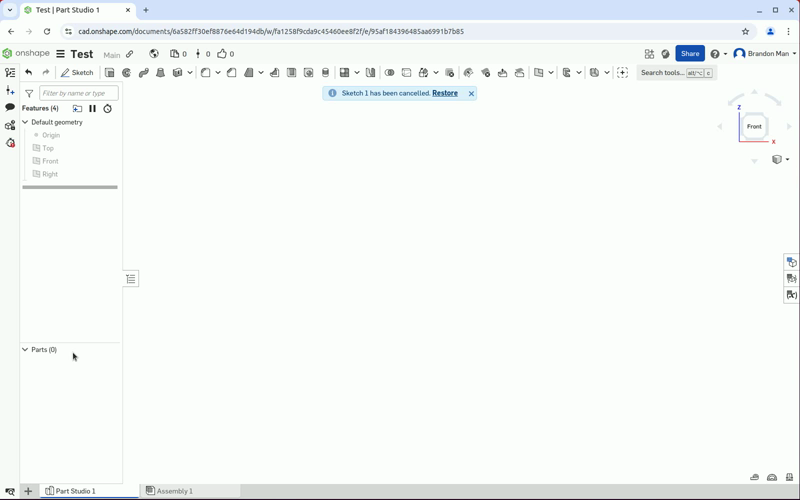
key(shift+s)
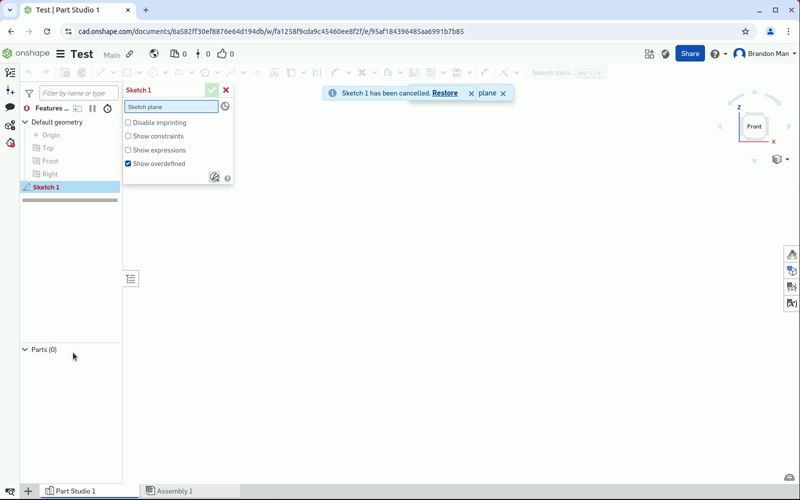
mouse_move(73, 163)
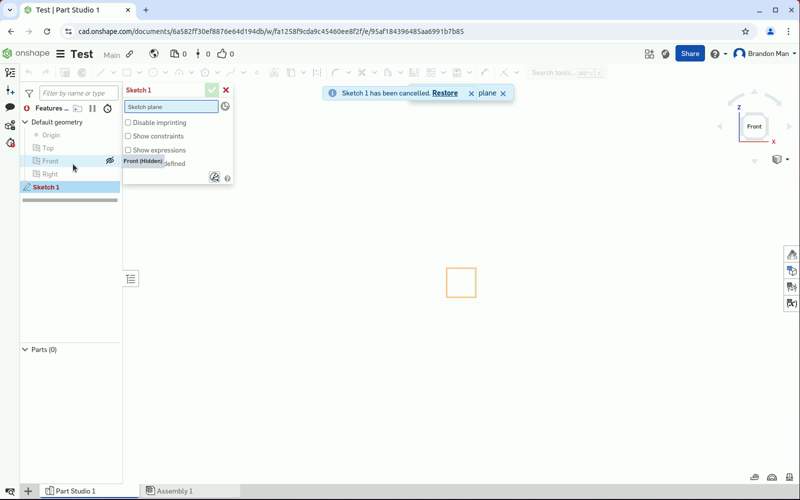
click(73, 163)
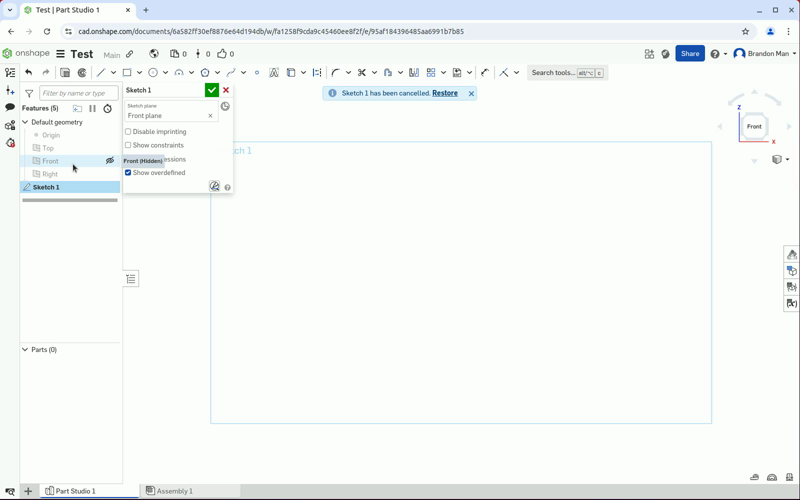
mouse_move(73, 352)
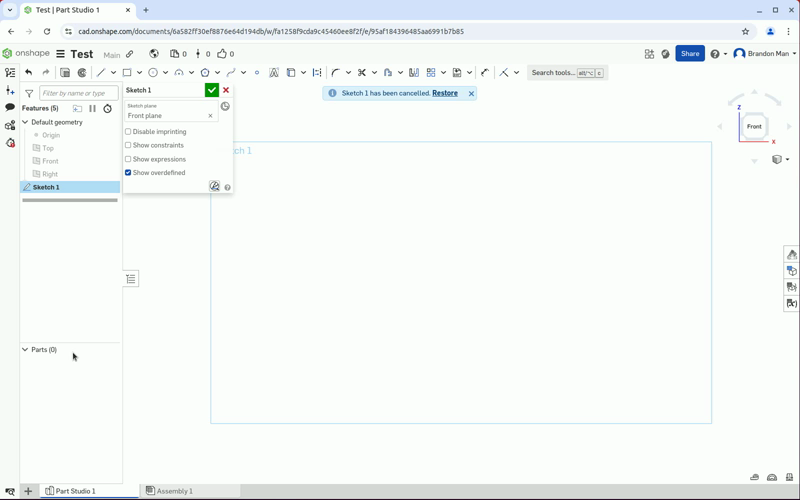
key(y)
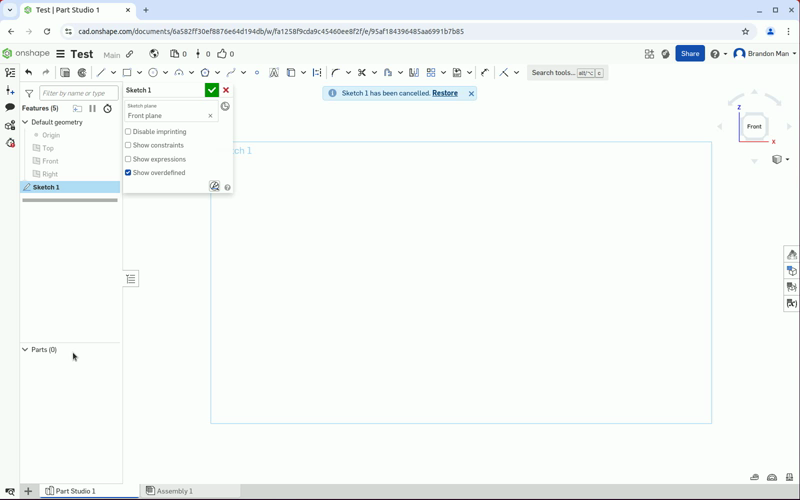
key(l)
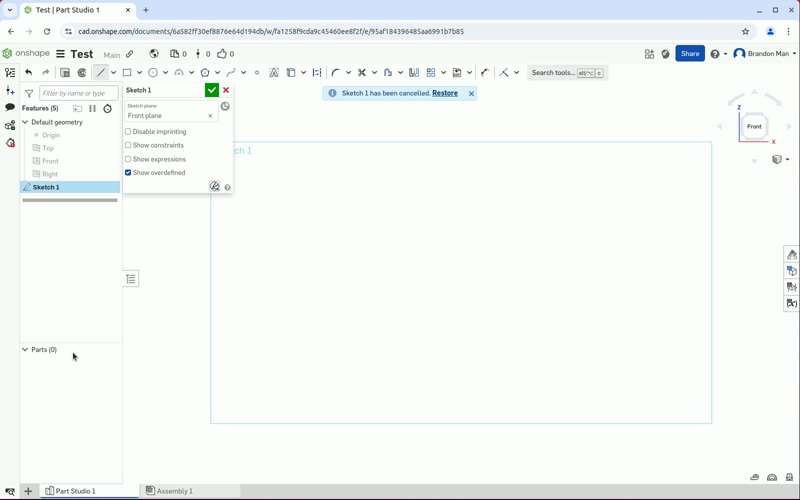
key_down(shift)
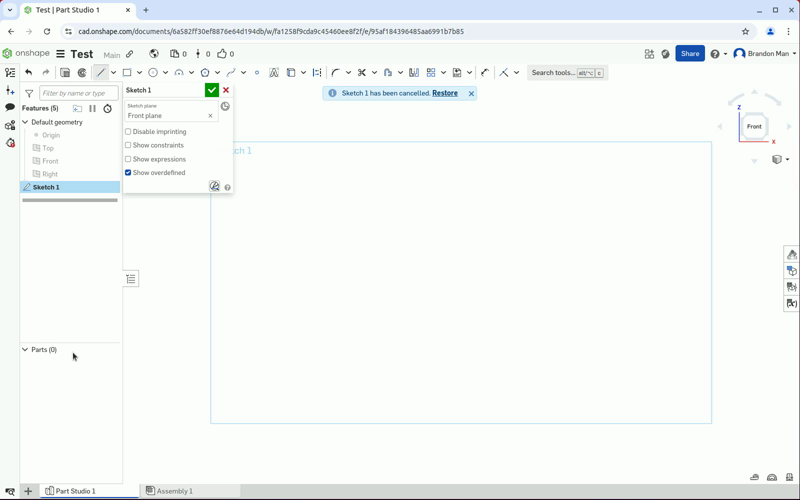
mouse_move(460, 282)
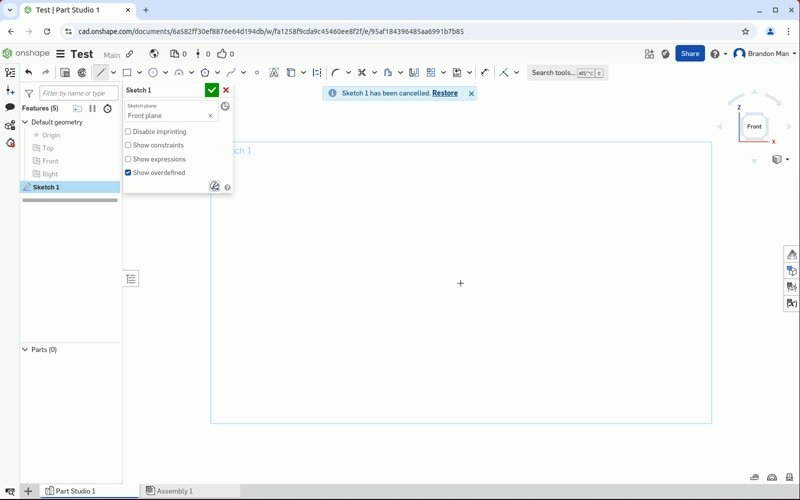
click(460, 282)
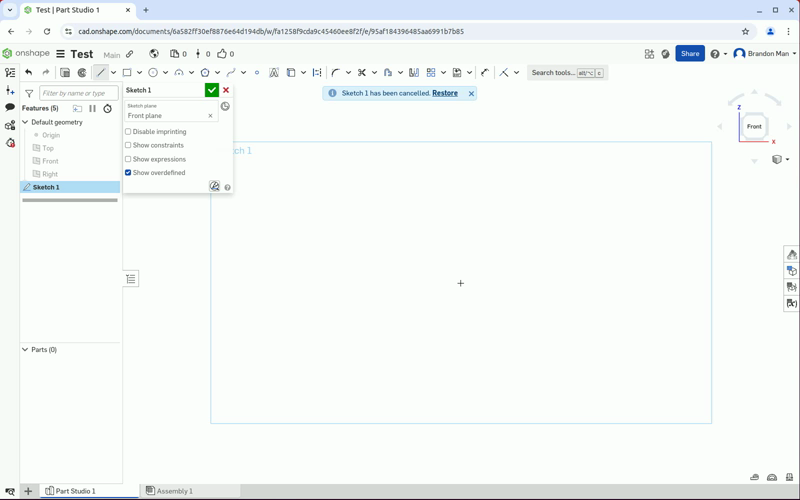
key_up(shift)
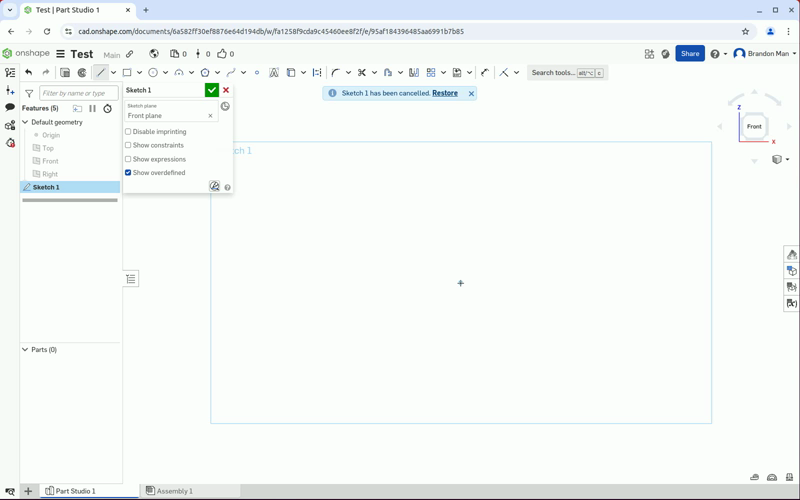
key_down(shift)
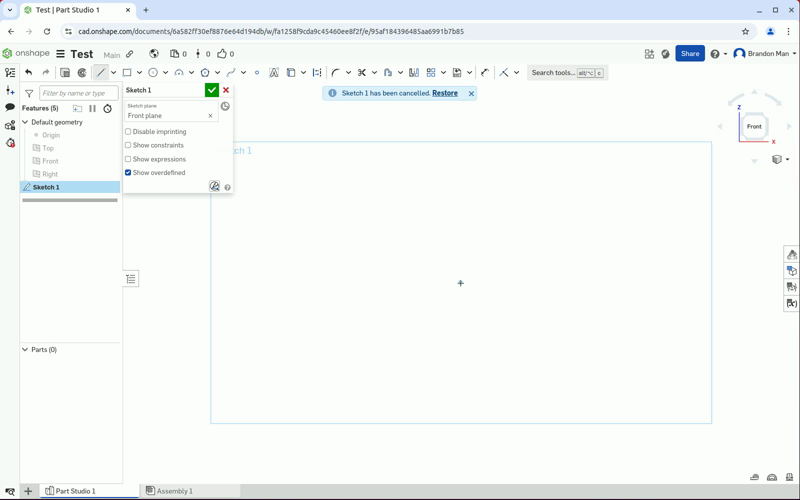
mouse_move(490, 282)
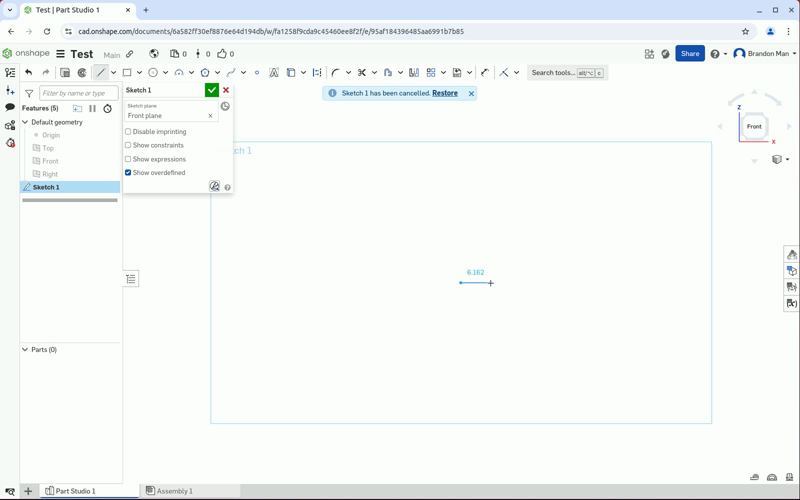
mouse_move(479, 282)
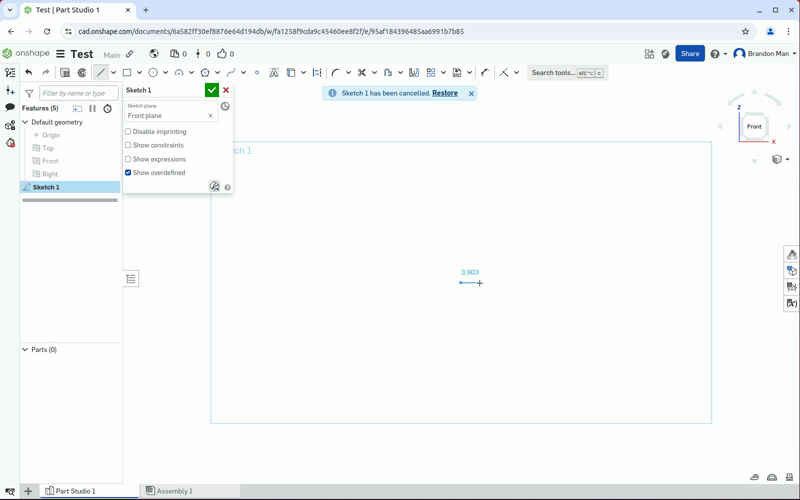
click(479, 282)
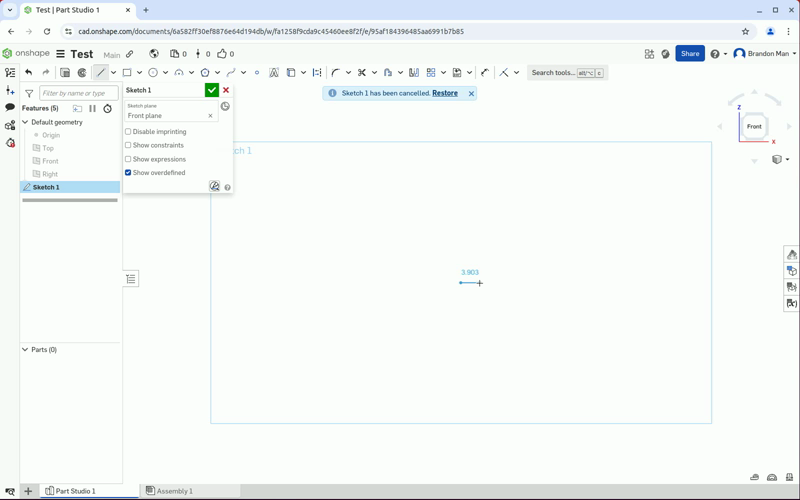
key_up(shift)
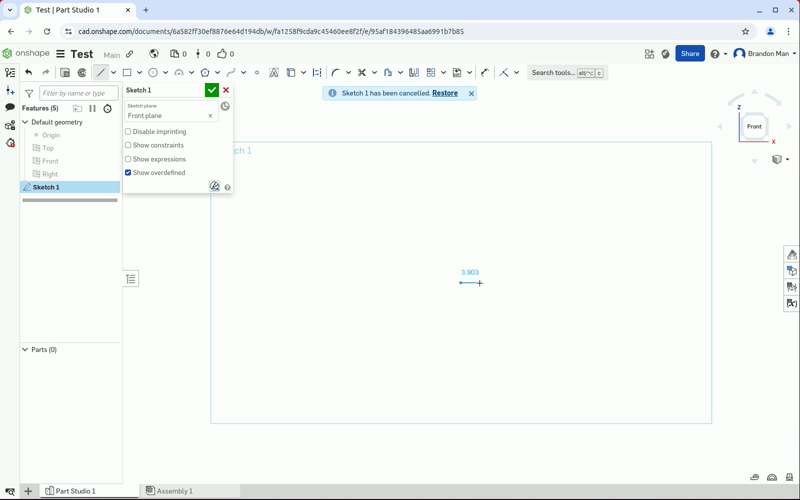
key_down(shift)
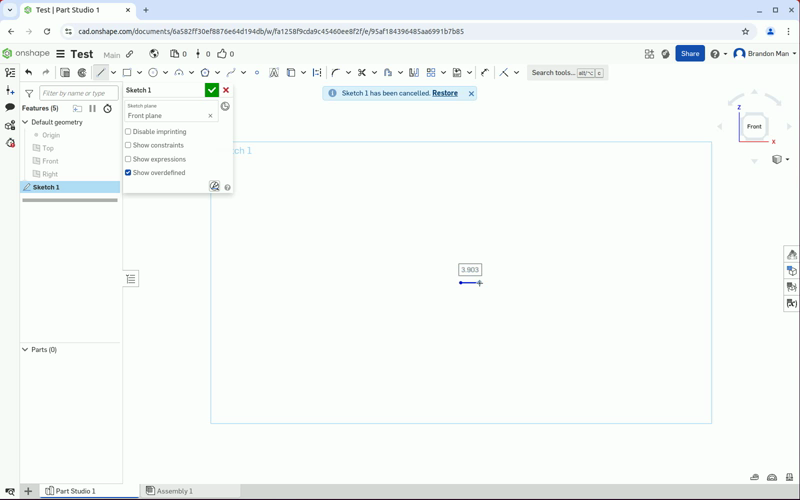
mouse_move(509, 282)
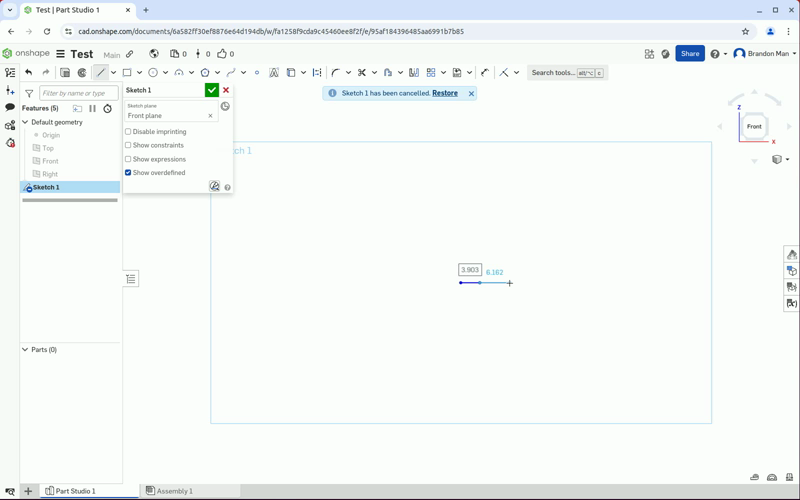
mouse_move(479, 273)
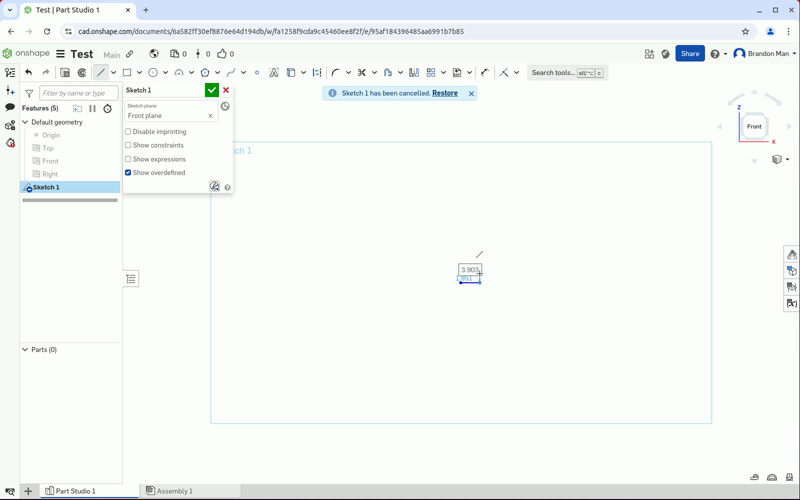
click(479, 273)
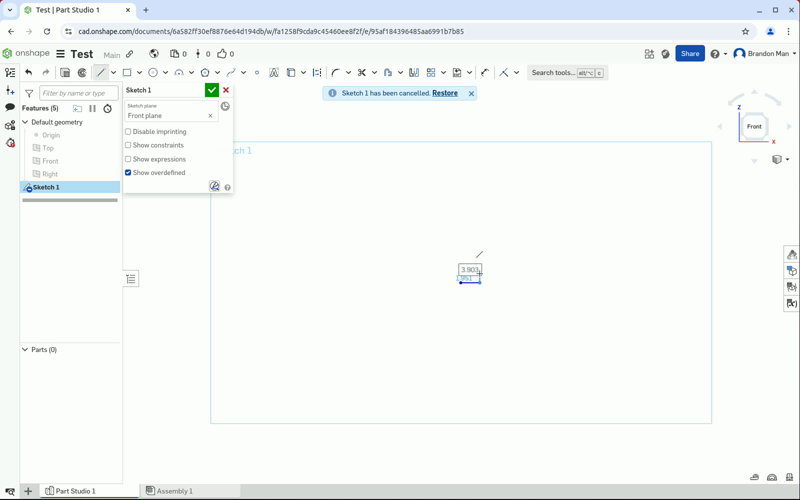
key_up(shift)
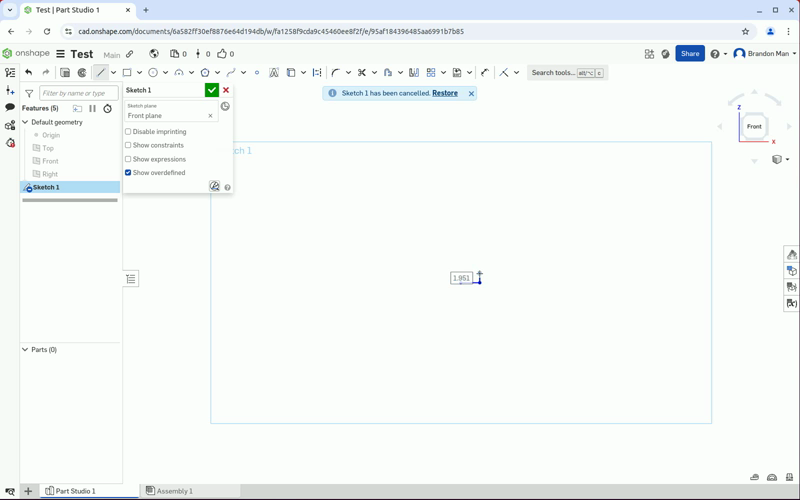
key_down(shift)
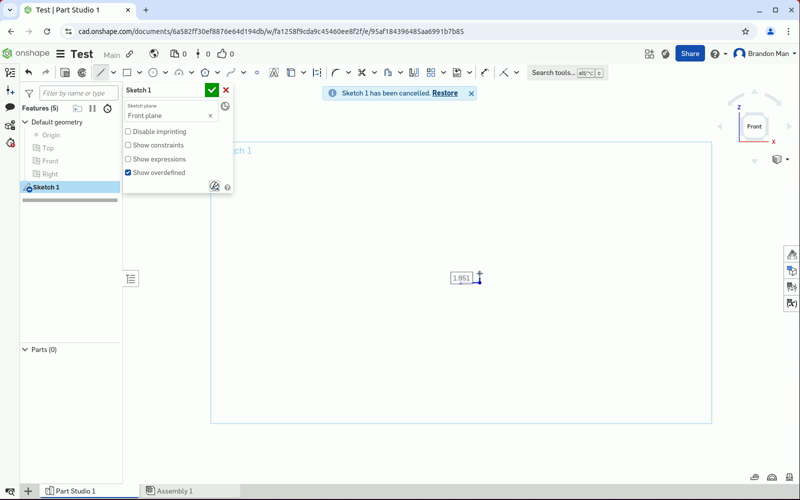
mouse_move(509, 273)
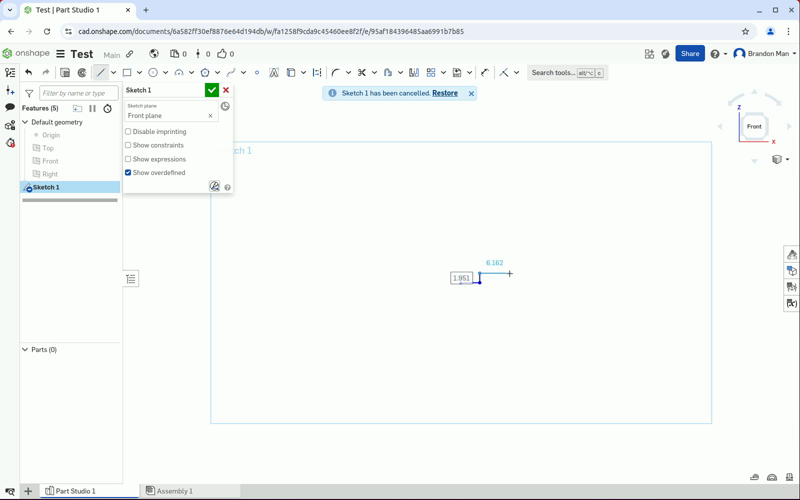
mouse_move(535, 273)
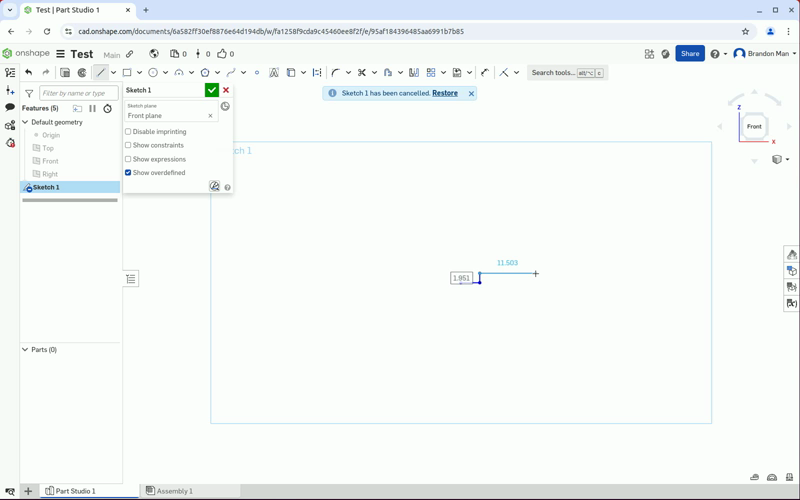
click(535, 273)
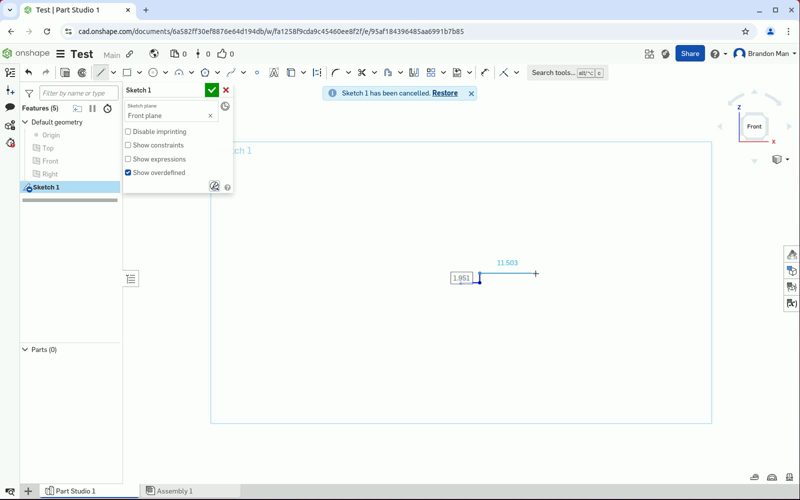
key_up(shift)
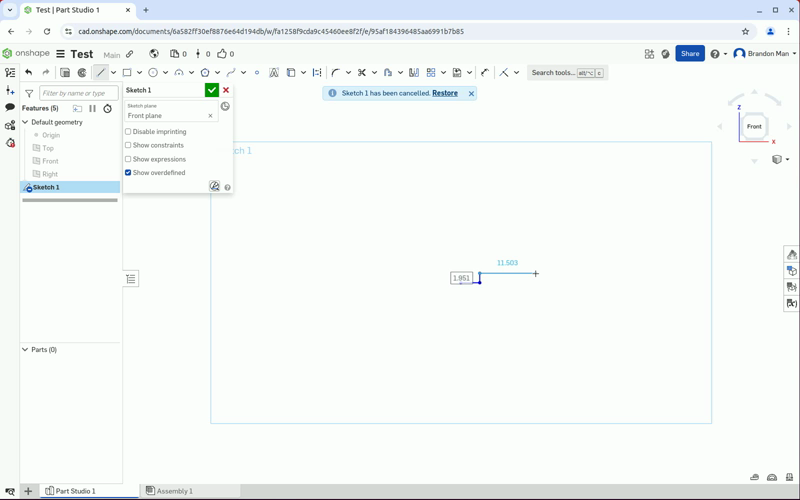
key_down(shift)
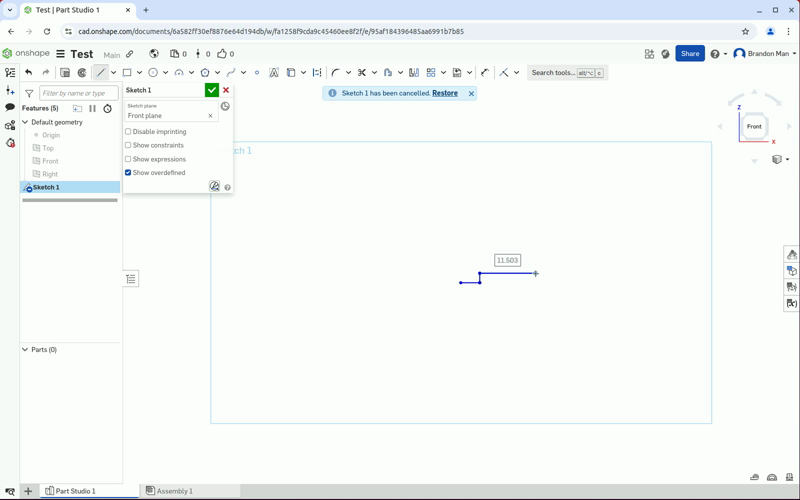
mouse_move(565, 273)
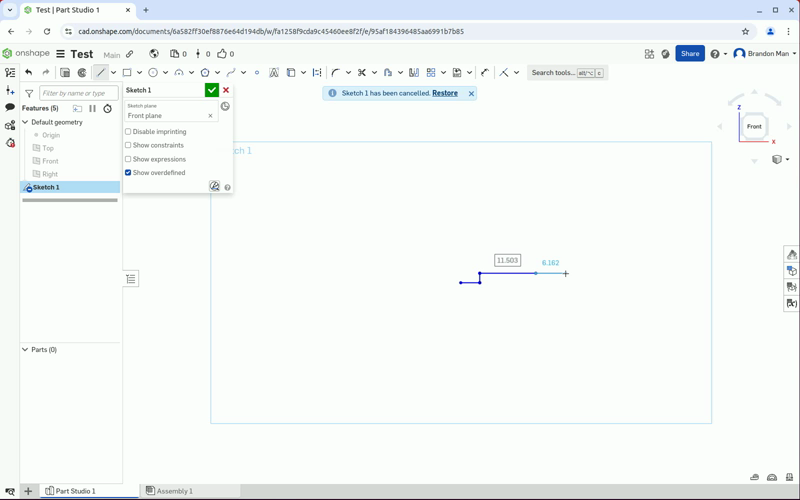
mouse_move(535, 282)
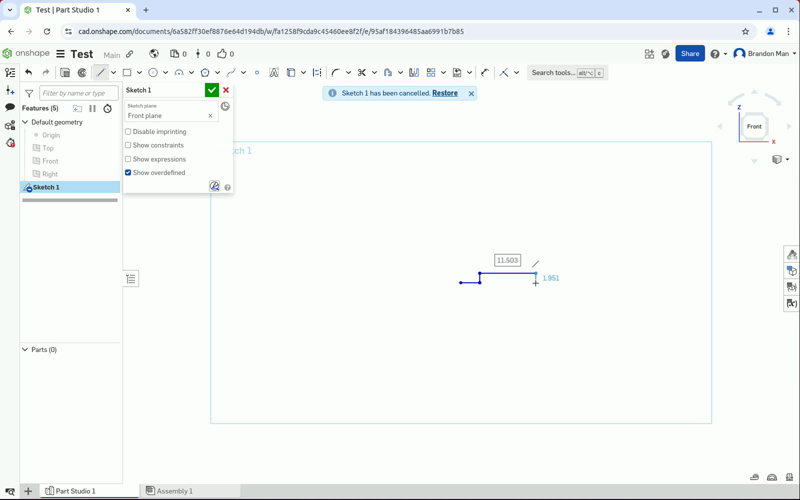
click(535, 282)
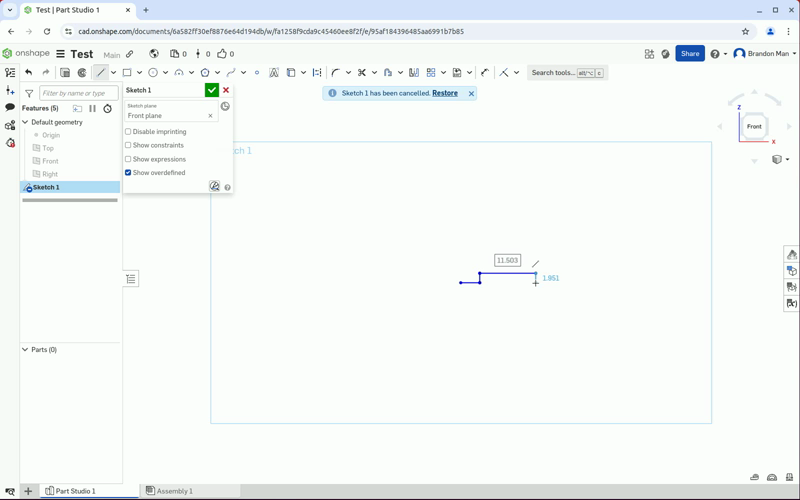
key_up(shift)
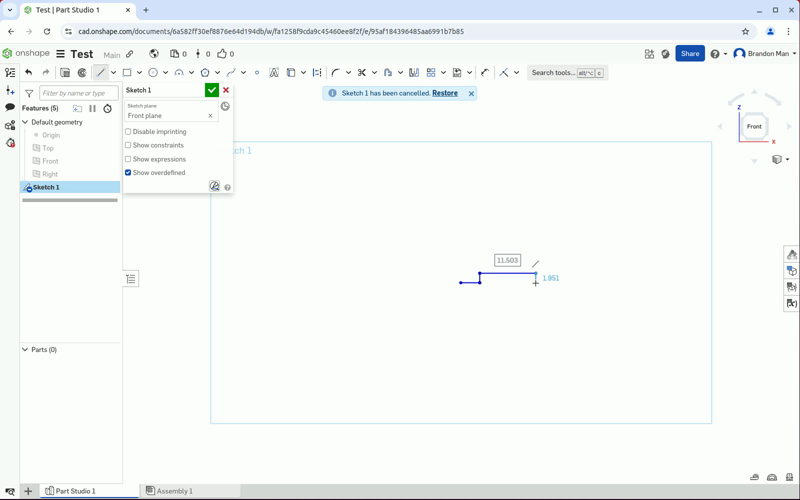
key_down(shift)
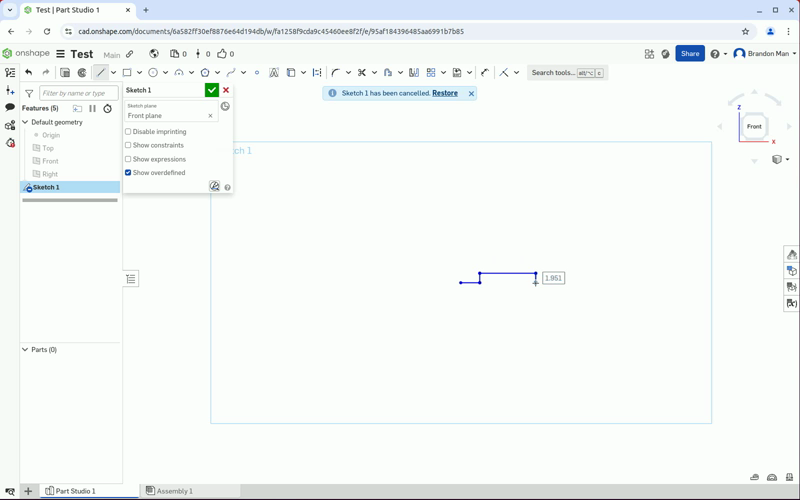
mouse_move(565, 282)
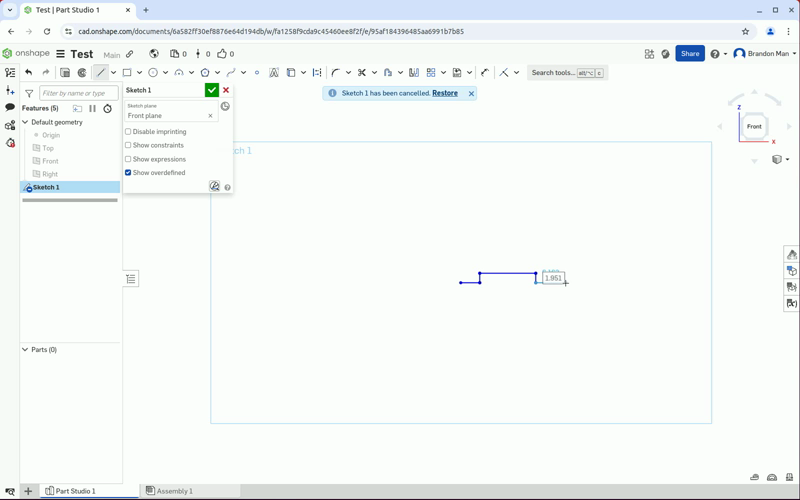
mouse_move(573, 282)
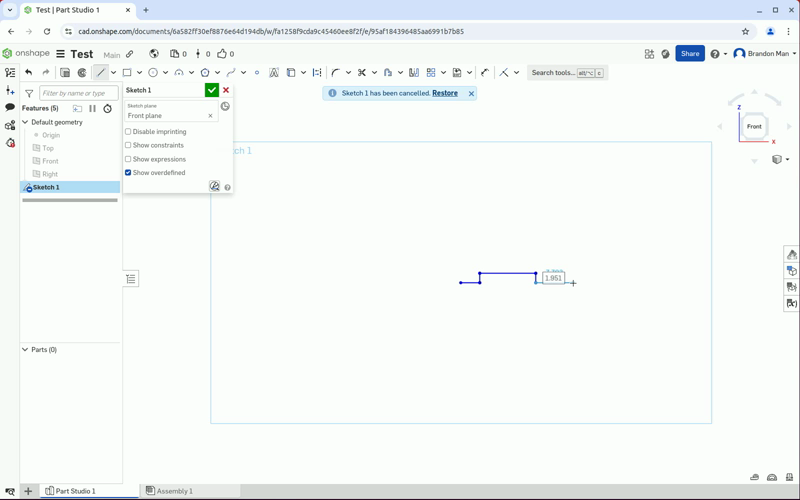
click(573, 282)
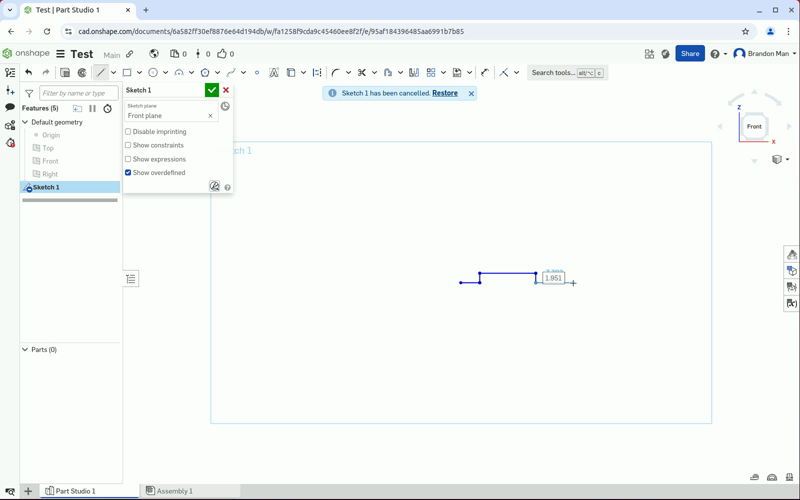
key_up(shift)
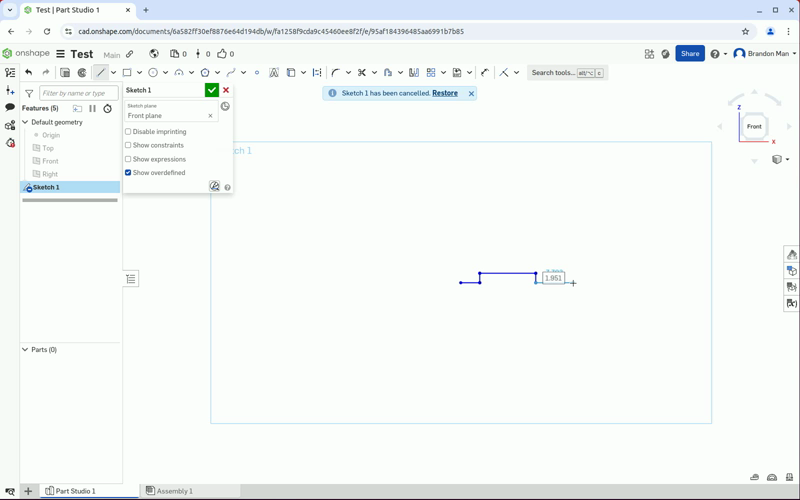
key_down(shift)
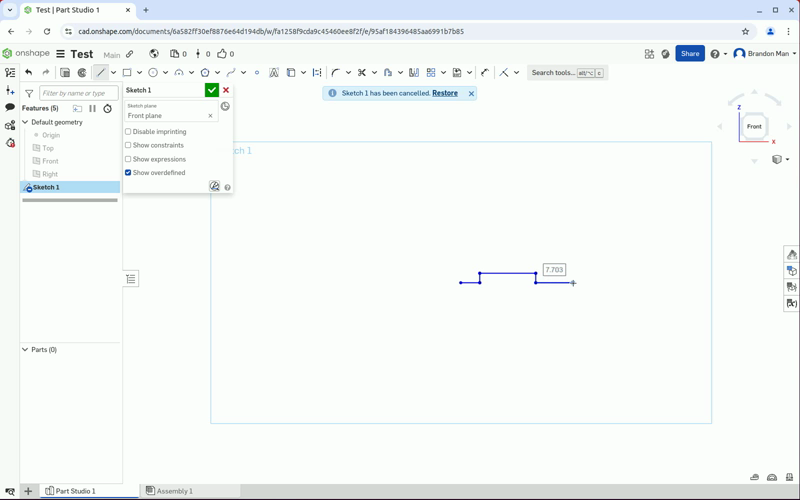
mouse_move(589, 282)
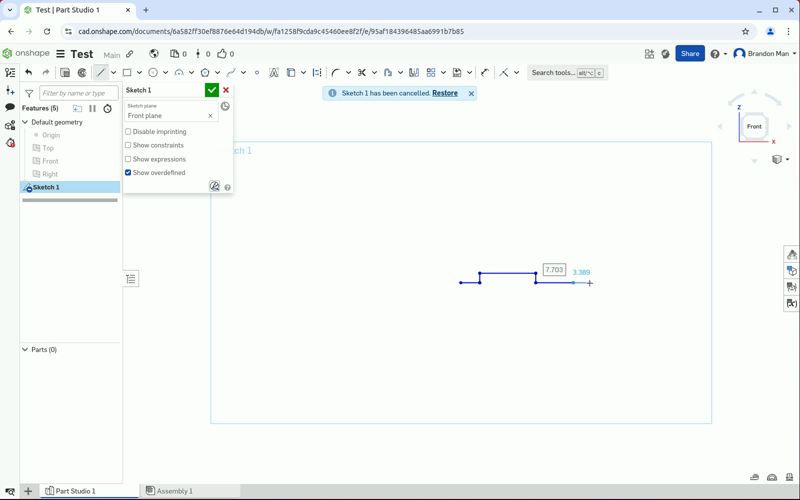
mouse_move(573, 254)
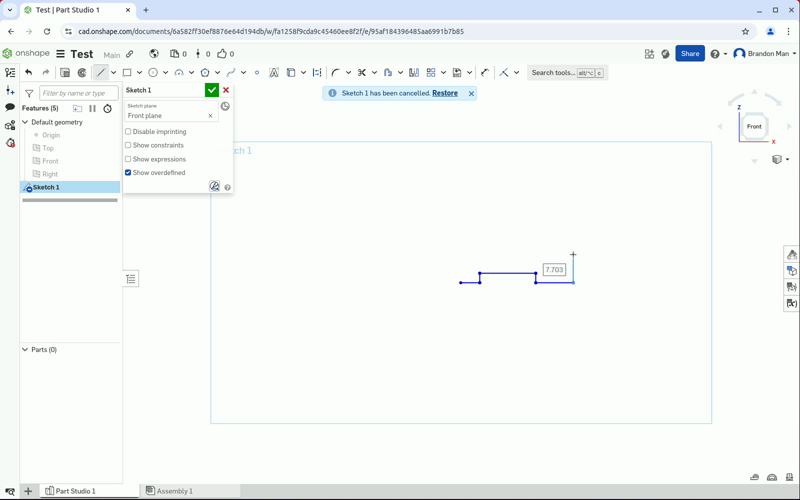
click(573, 254)
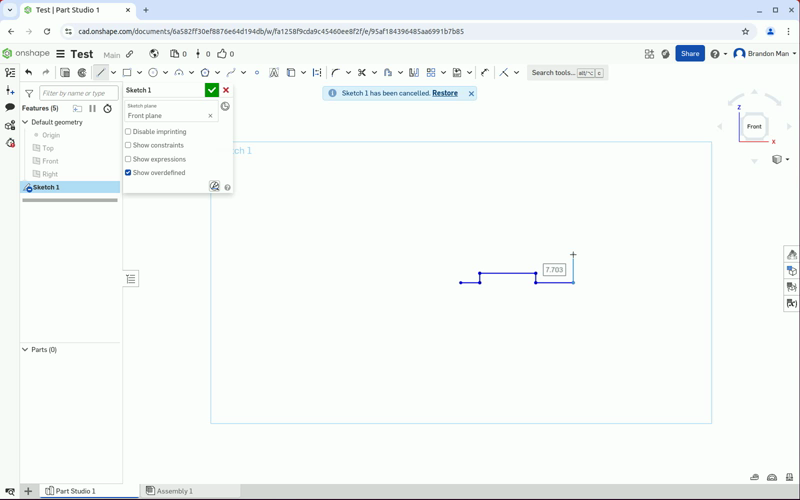
key_up(shift)
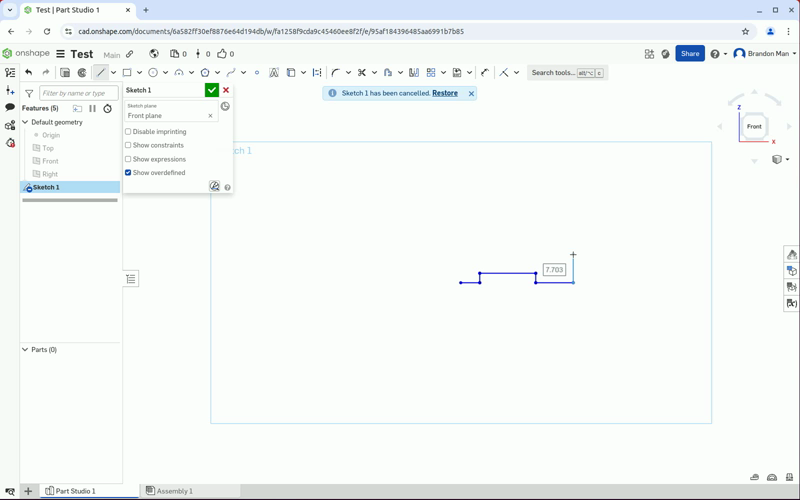
key_down(shift)
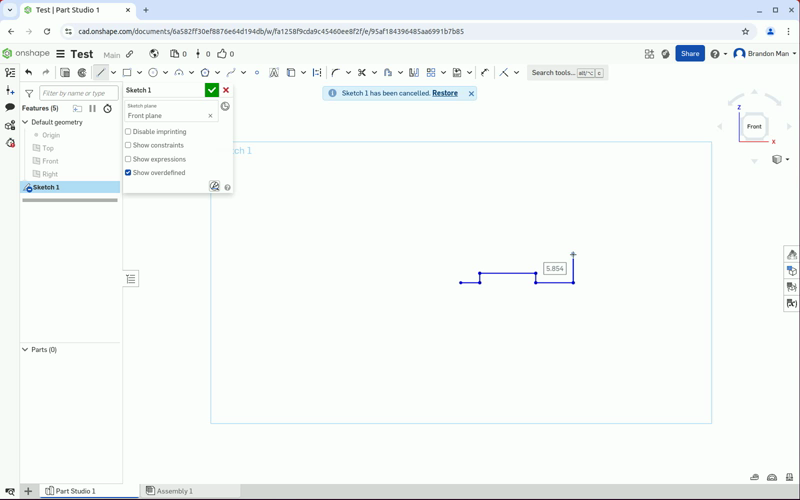
mouse_move(508, 208)
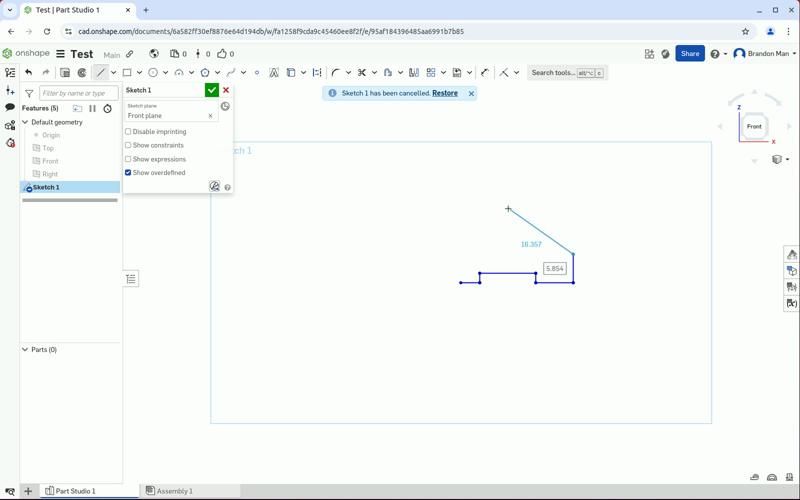
click(508, 208)
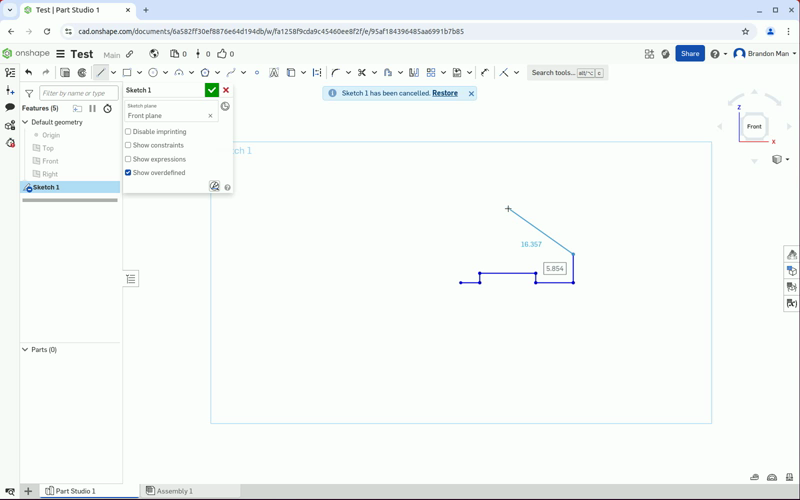
key_up(shift)
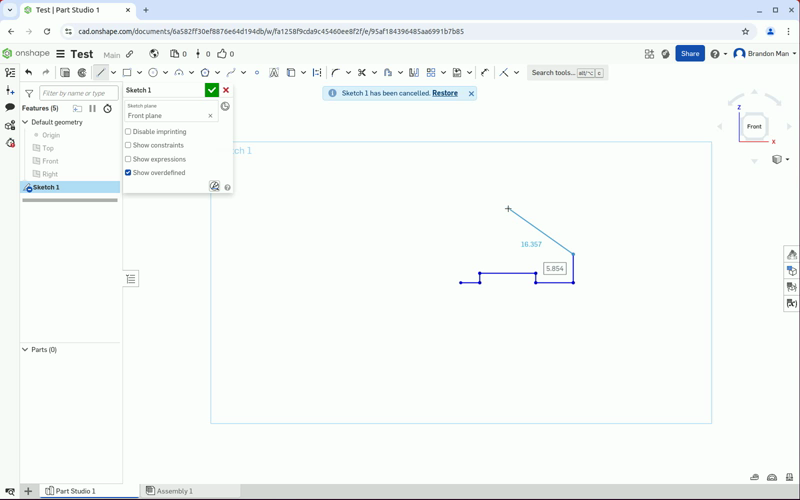
key_down(shift)
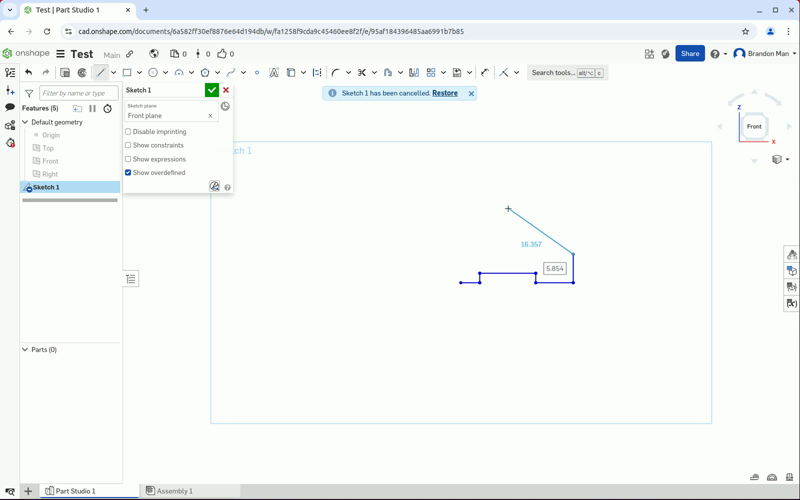
mouse_move(538, 208)
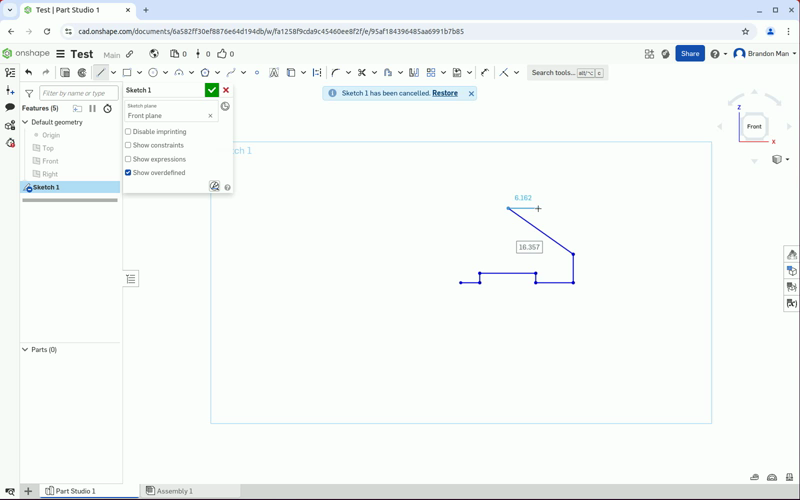
mouse_move(460, 208)
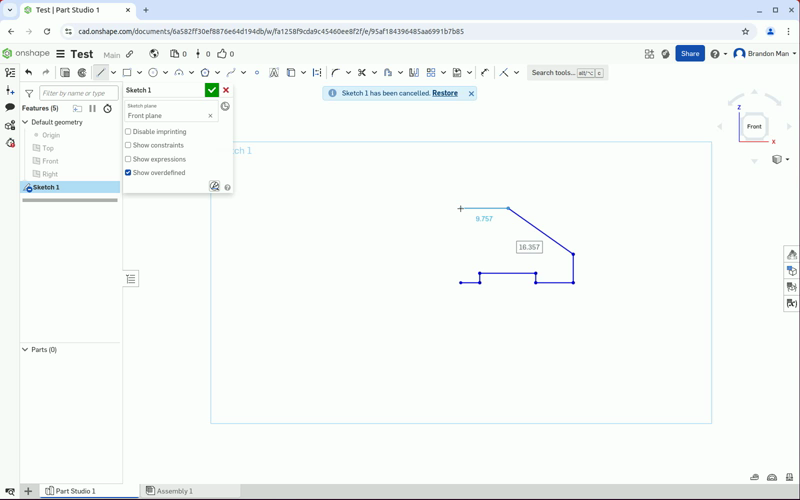
click(460, 208)
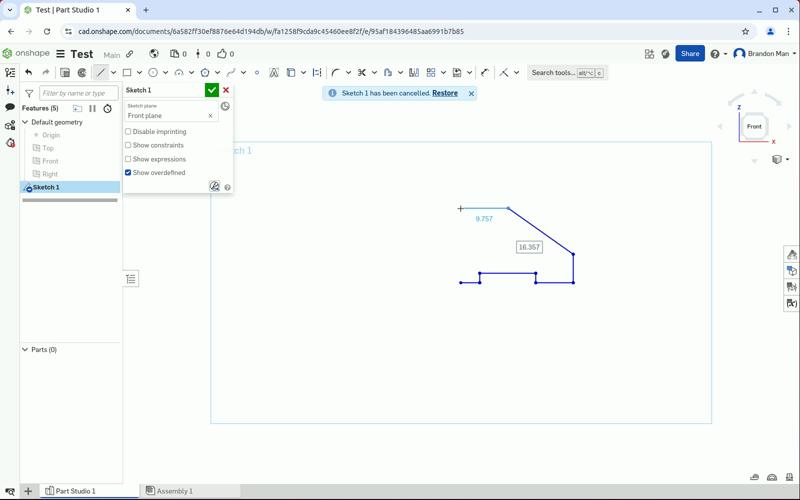
key_up(shift)
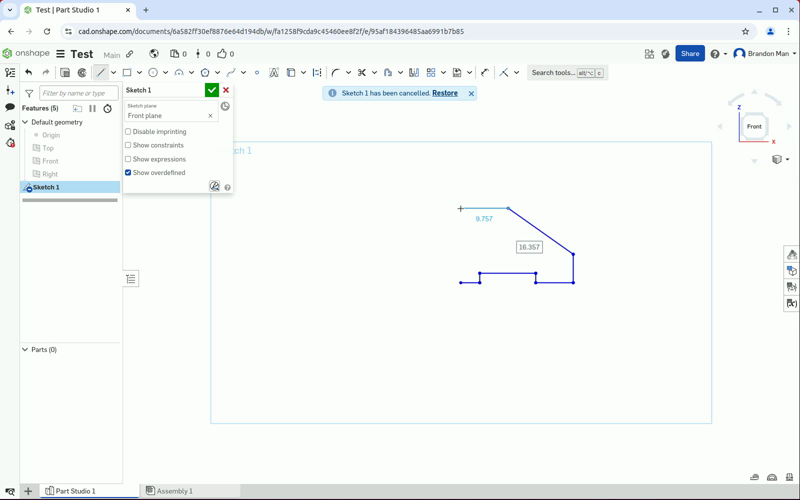
key_down(shift)
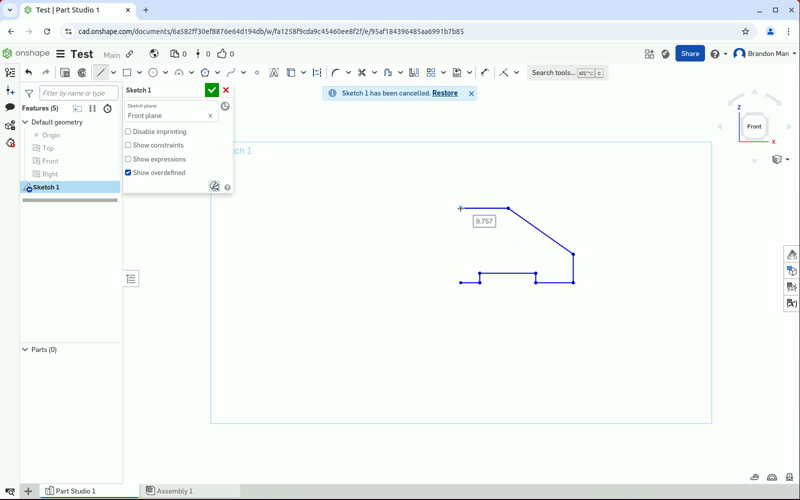
mouse_move(460, 282)
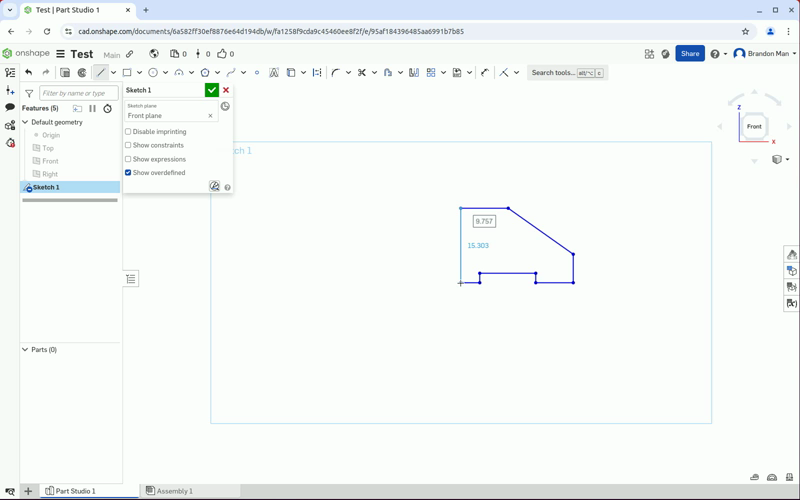
key_up(shift)
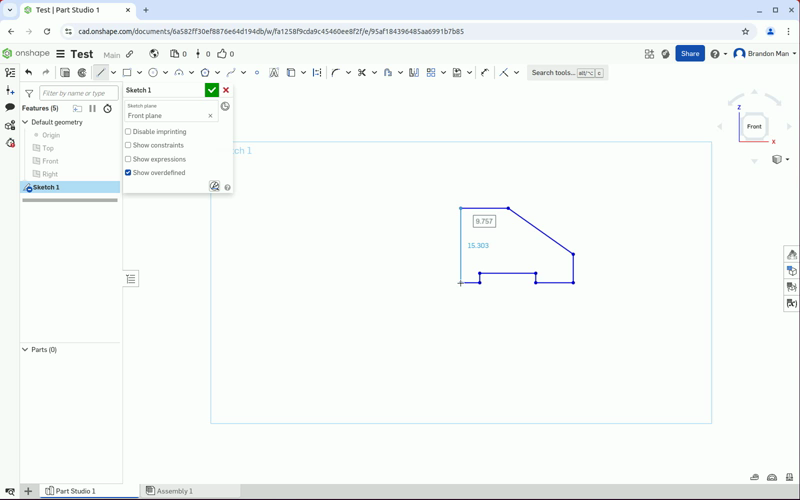
click(460, 282)
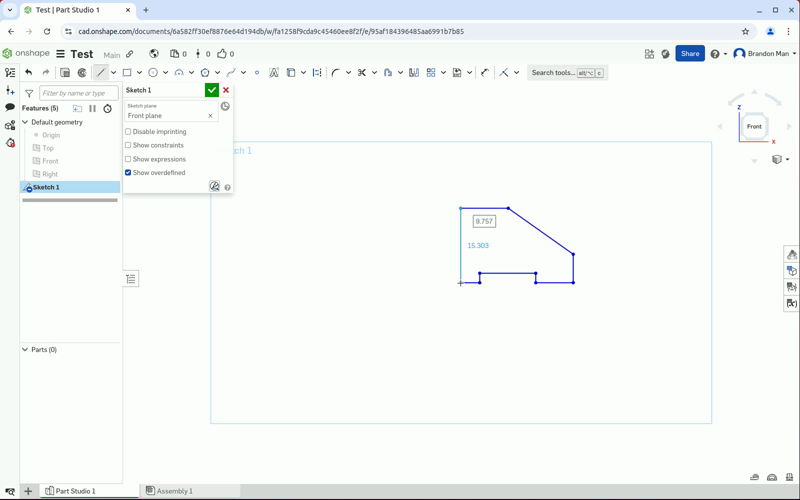
key(esc)
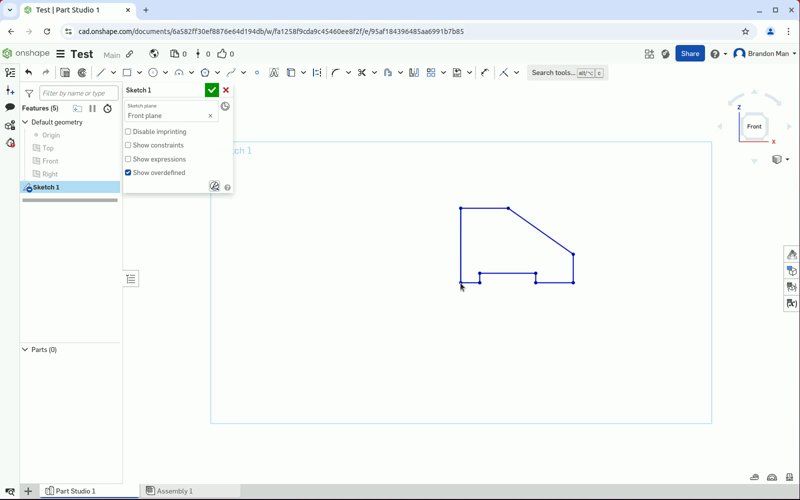
mouse_move(550, 262)
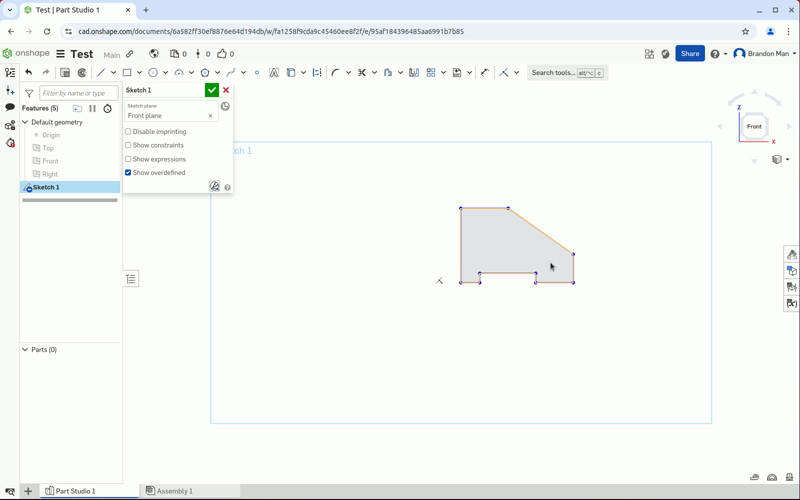
click(550, 262)
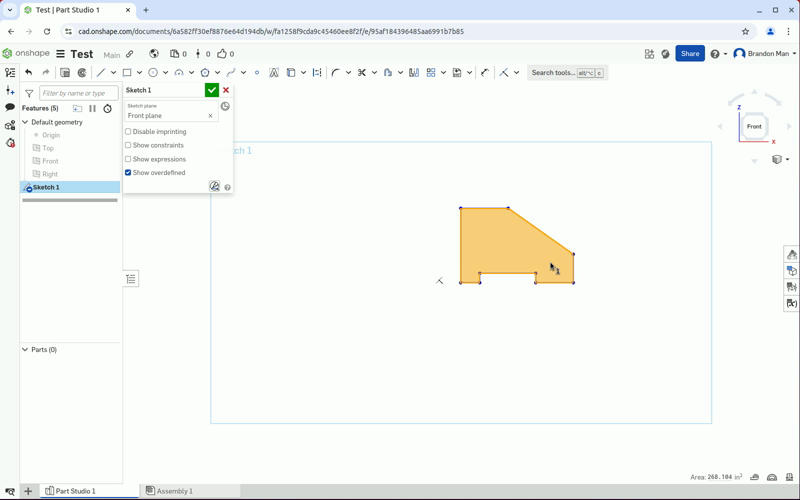
mouse_move(73, 352)
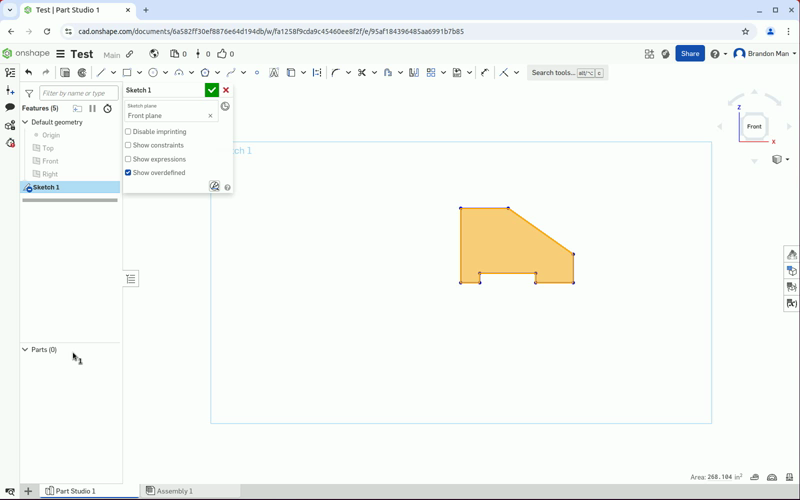
key(shift+y)
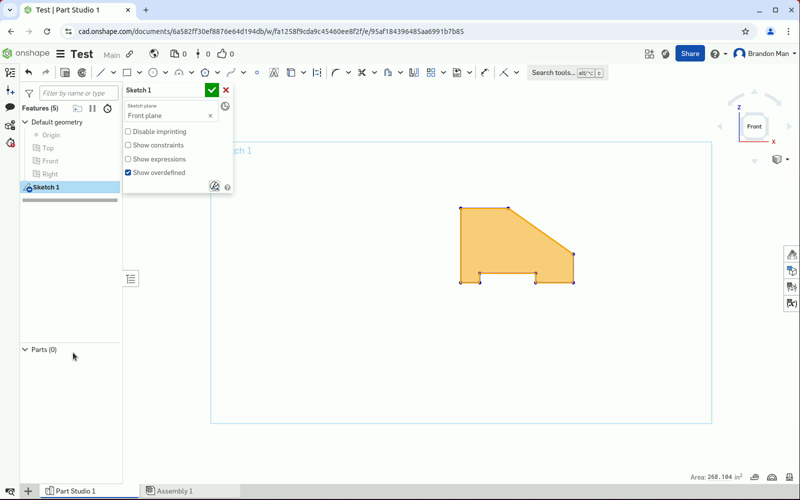
key(shift+e)
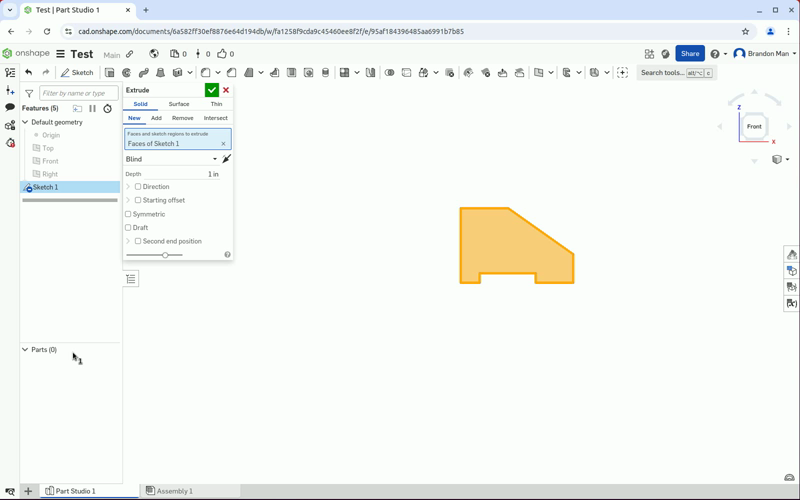
mouse_move(143, 106)
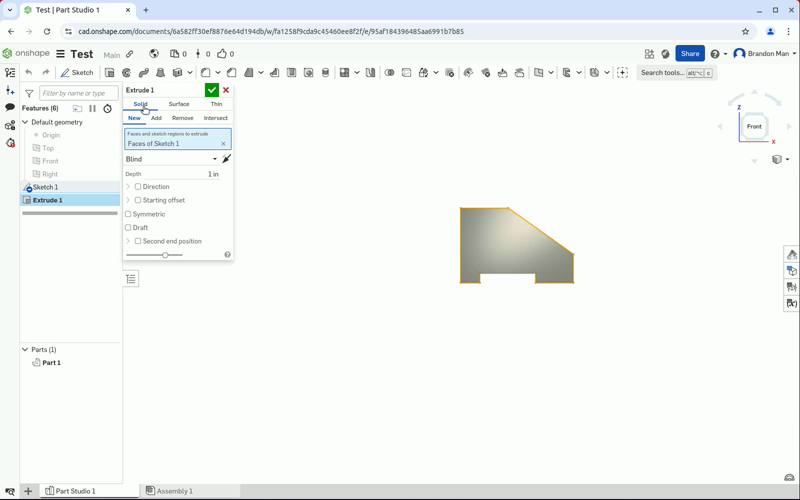
click(143, 106)
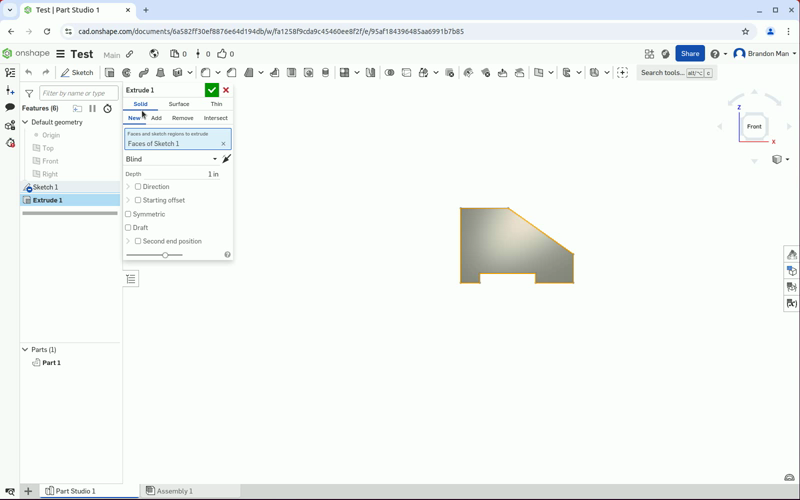
mouse_move(137, 120)
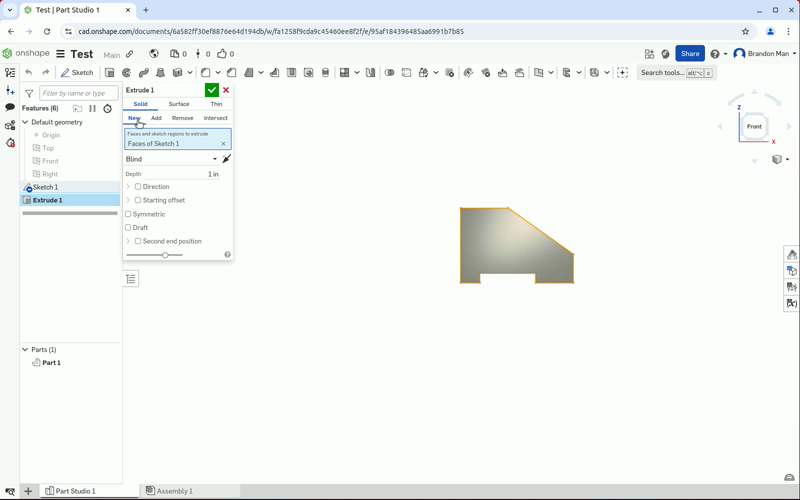
click(137, 120)
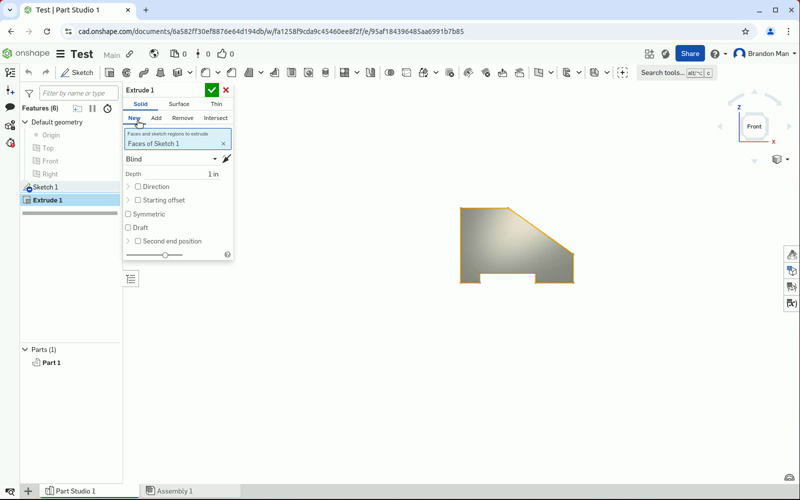
key(tab, 4)
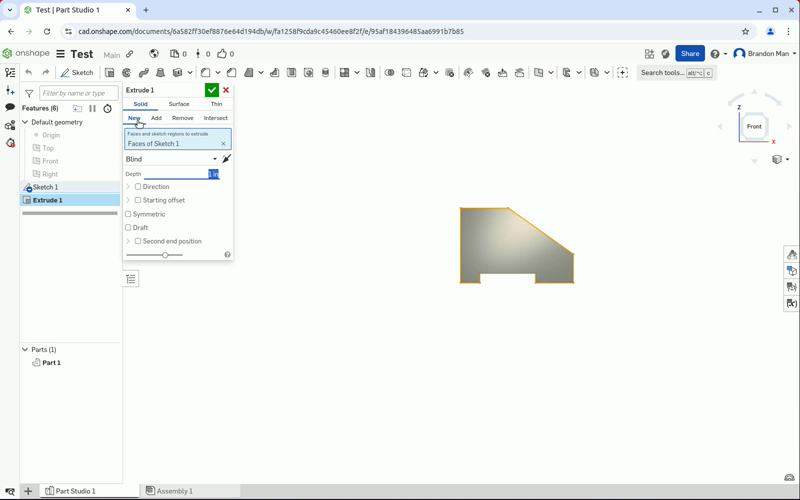
text(11.554)
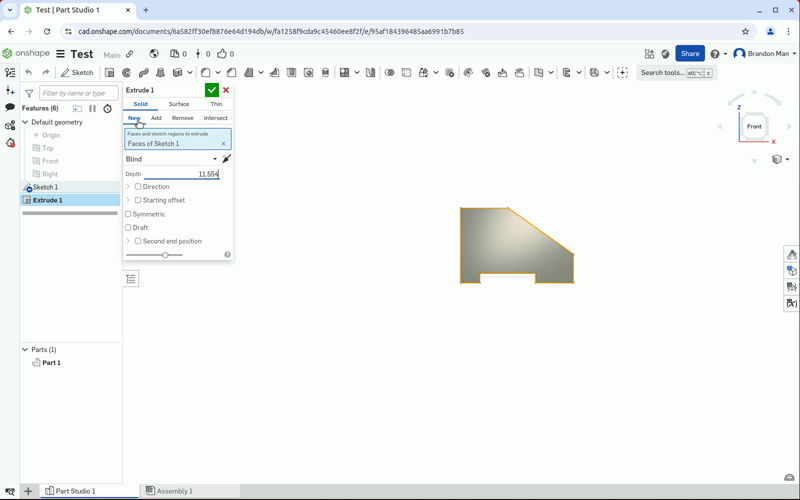
key(enter)
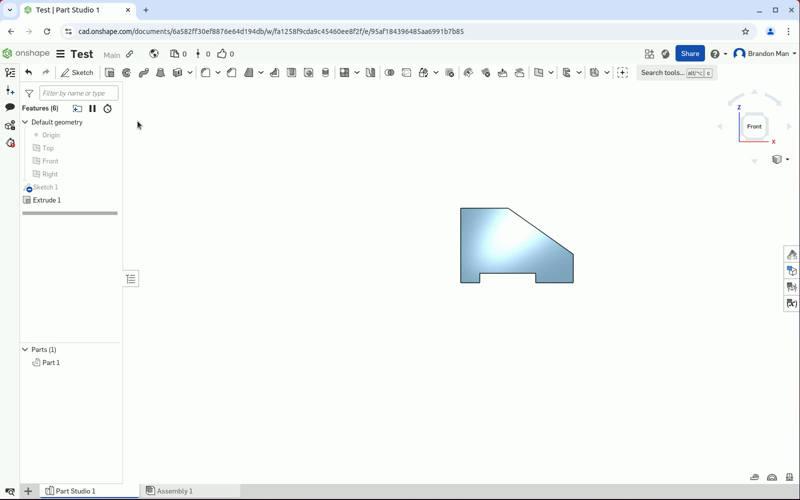
key(shift+h)
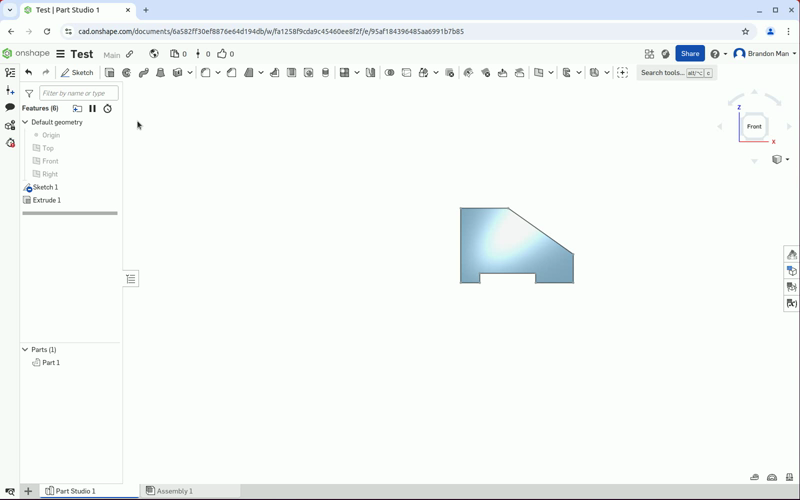
key(shift+h)
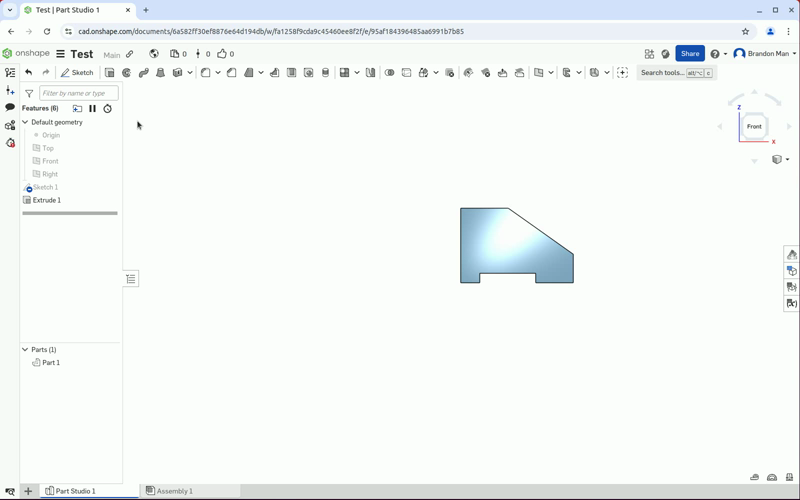
mouse_move(73, 189)
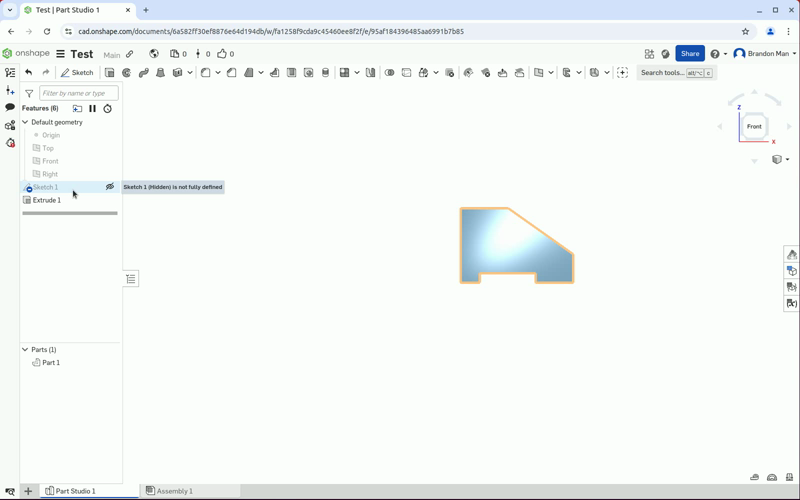
click(73, 189)
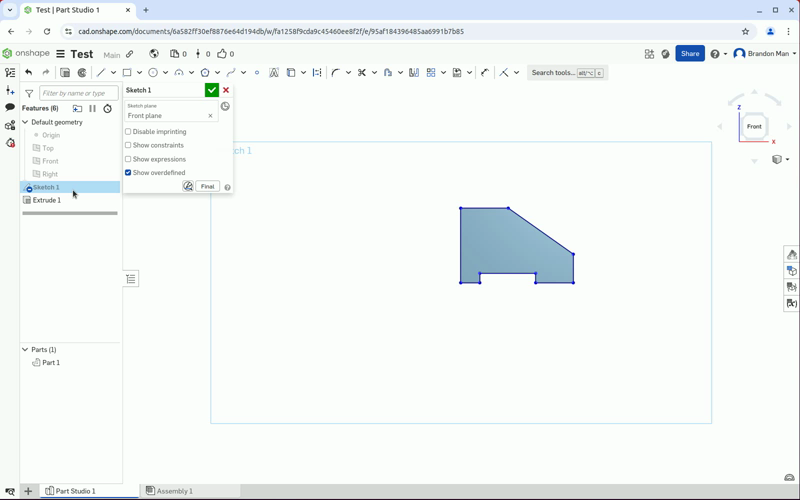
mouse_move(229, 92)
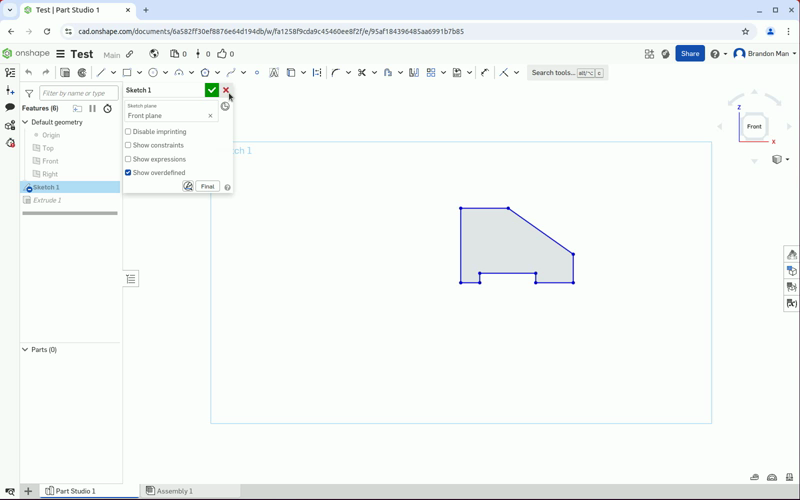
click(229, 92)
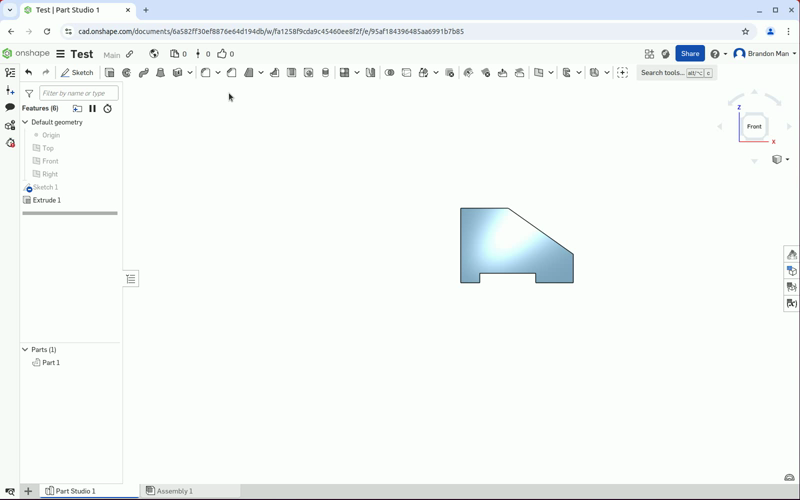
mouse_move(73, 352)
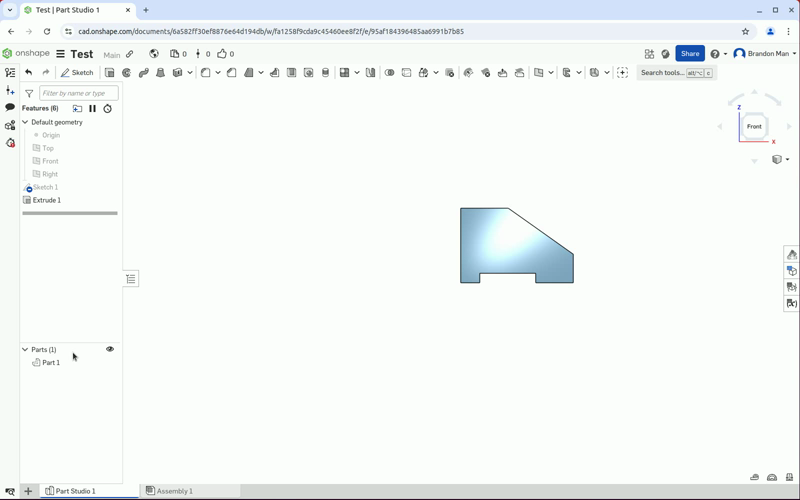
key(y)
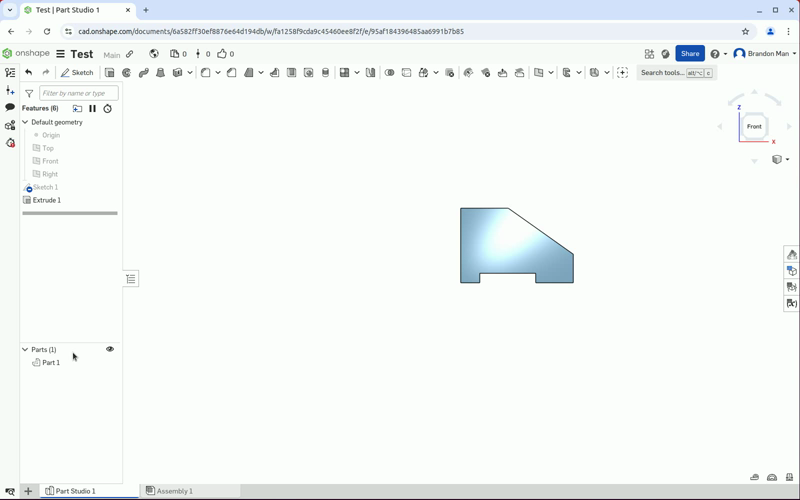
key(shift+p)
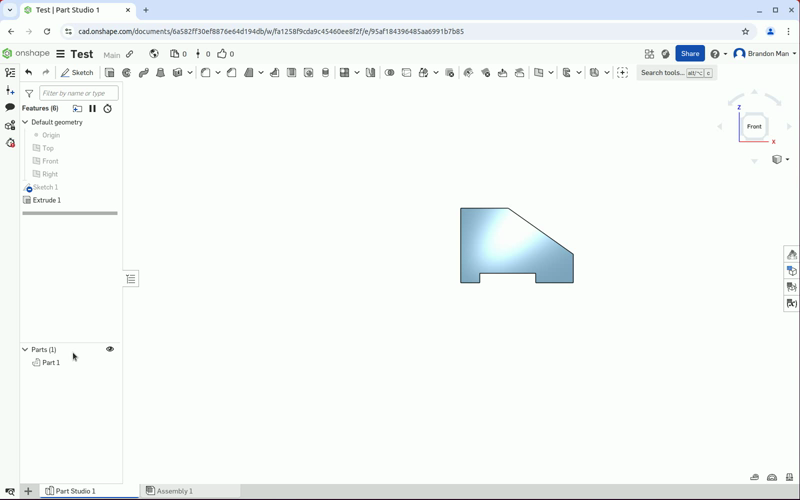
key(space)
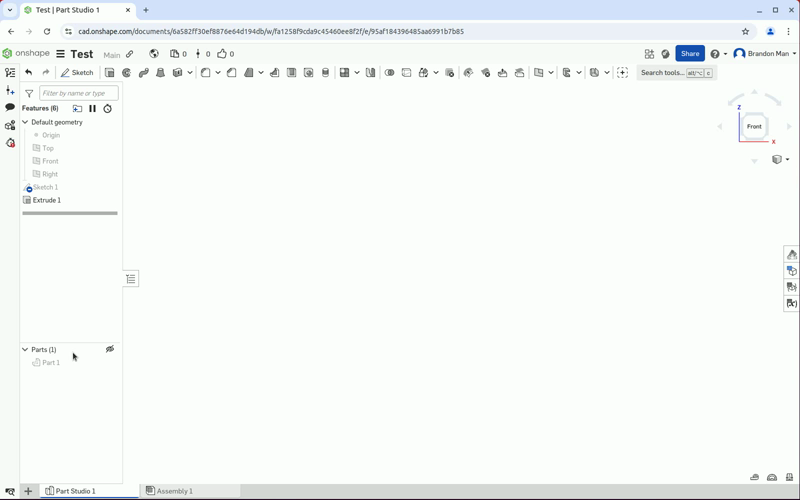
key_down(shift)
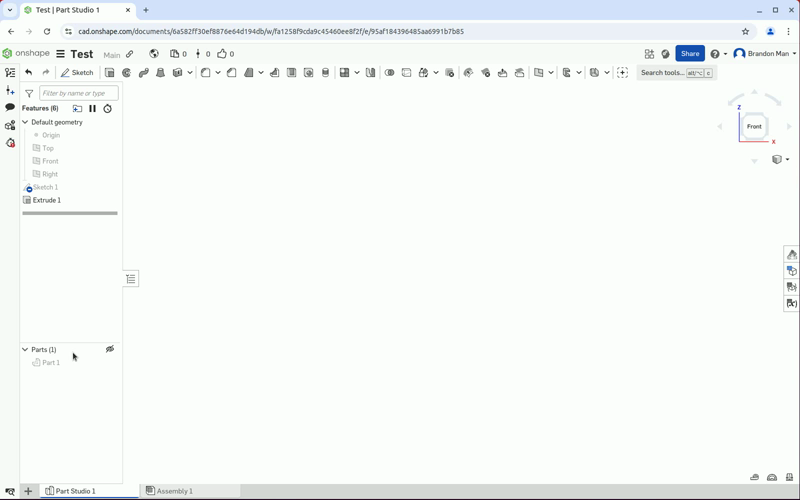
key(left)
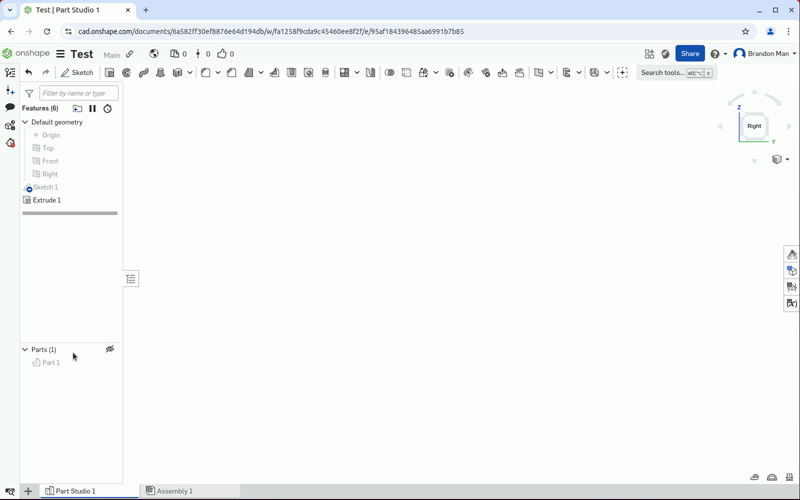
key_up(shift)
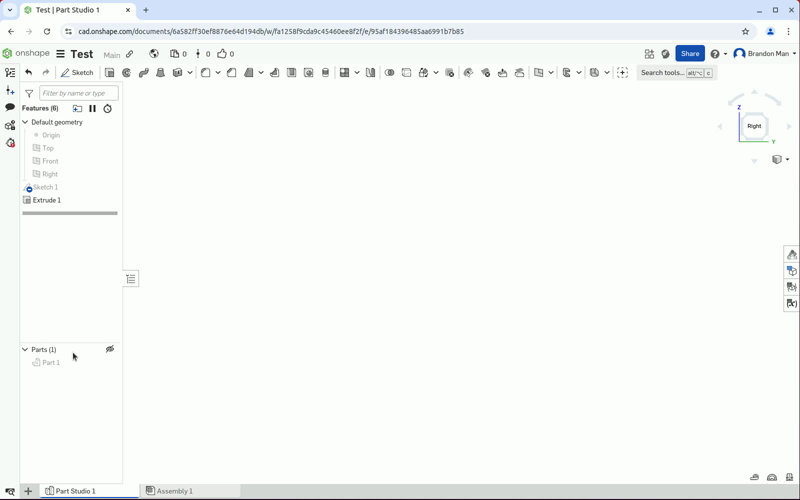
mouse_move(73, 352)
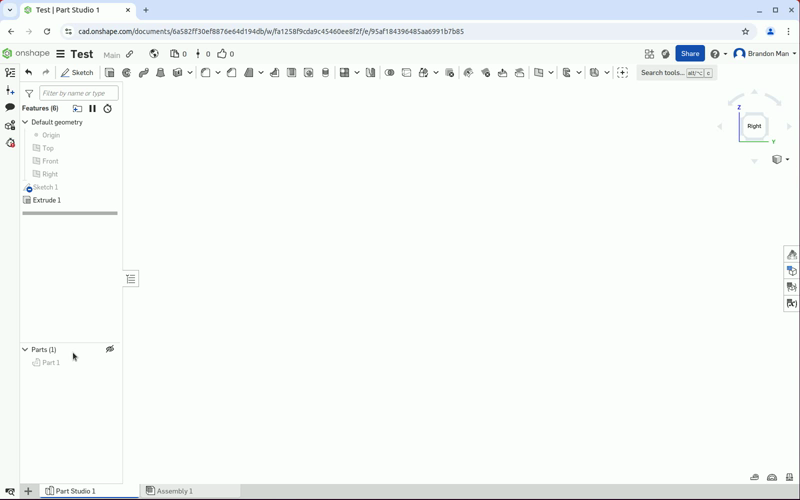
key(shift+y)
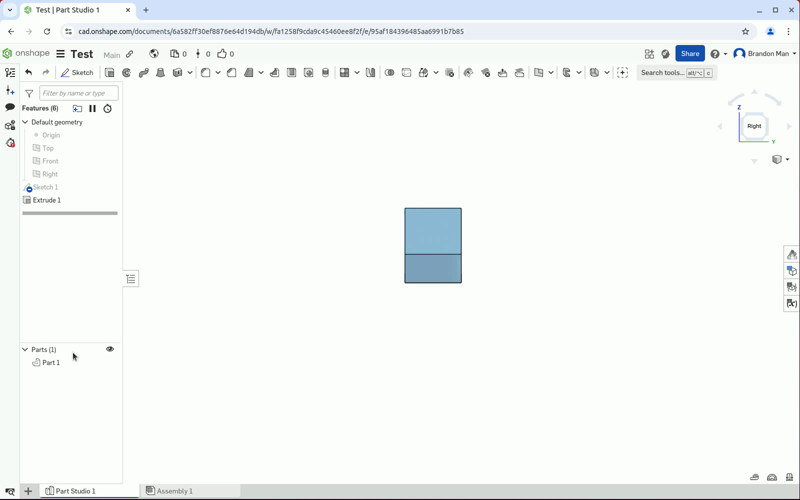
mouse_move(541, 75)
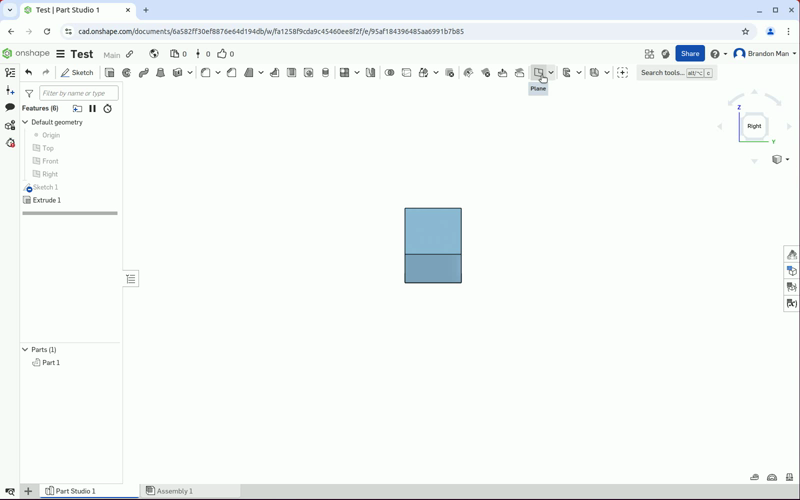
click(541, 75)
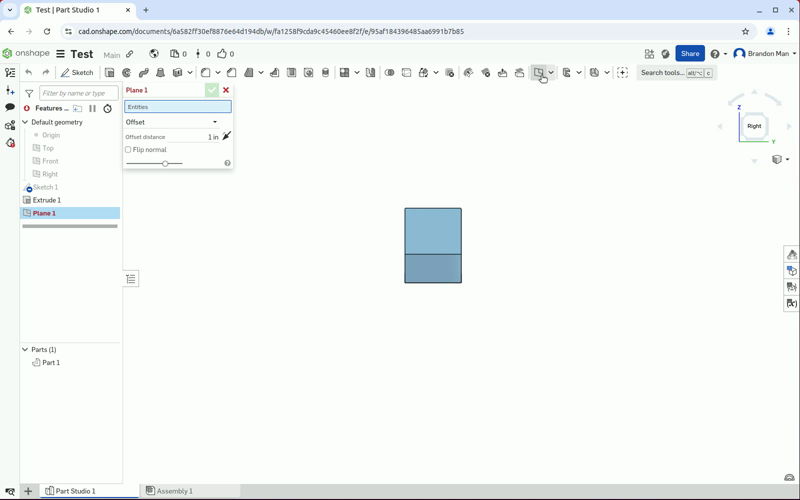
mouse_move(73, 176)
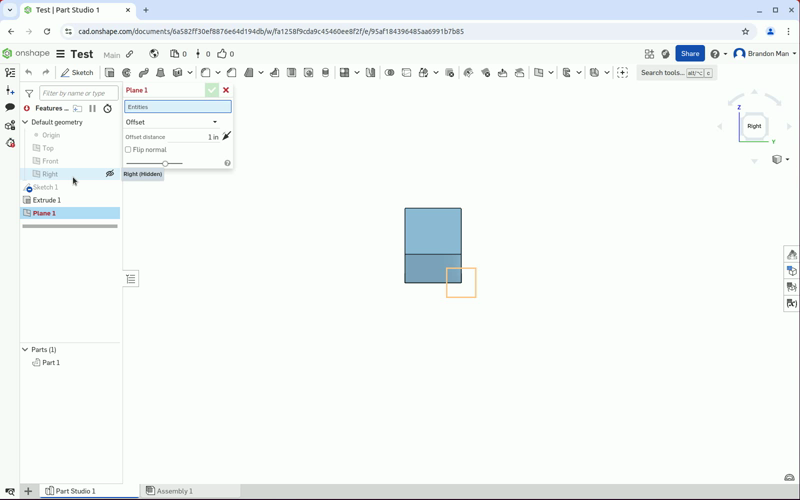
click(73, 176)
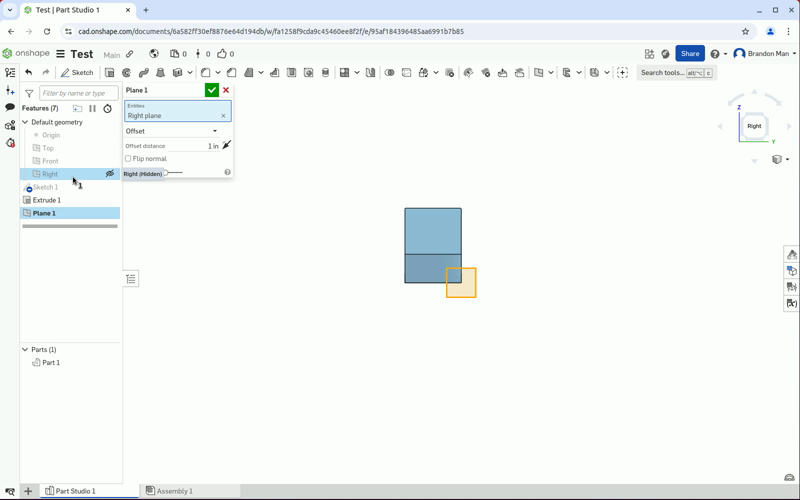
key(tab, 2)
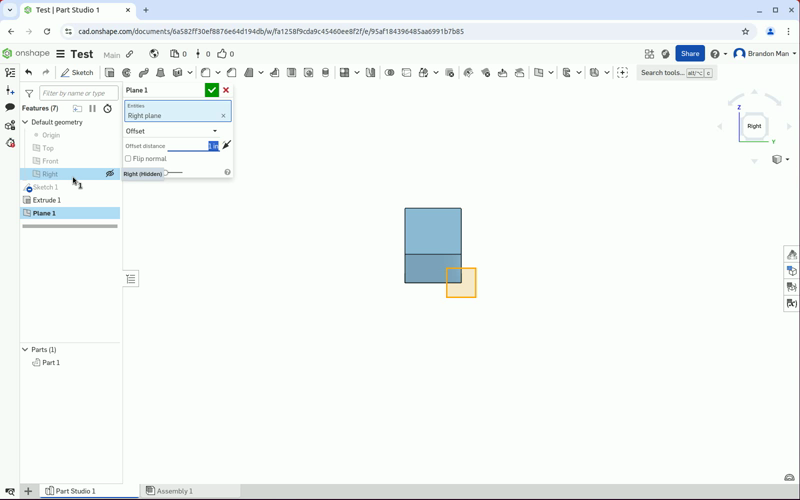
text(23.108)
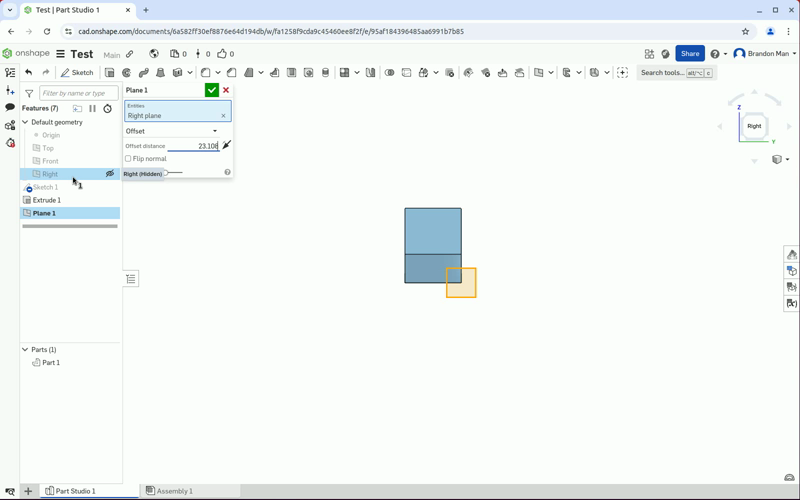
key(enter, 2)
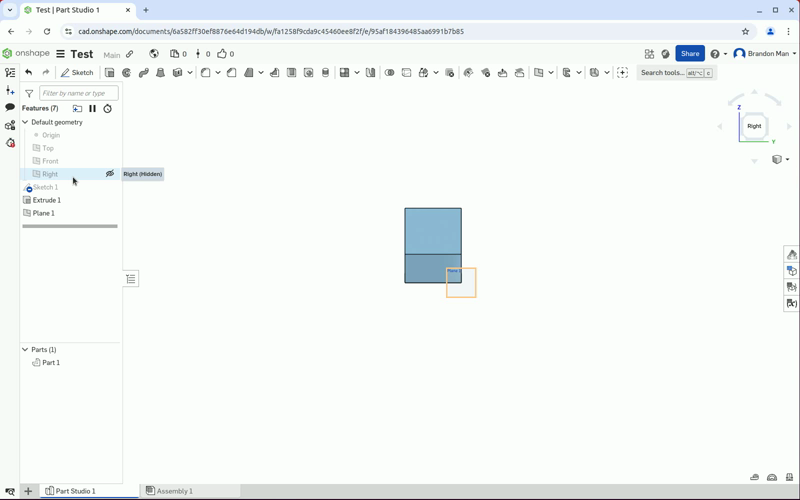
key(shift+s)
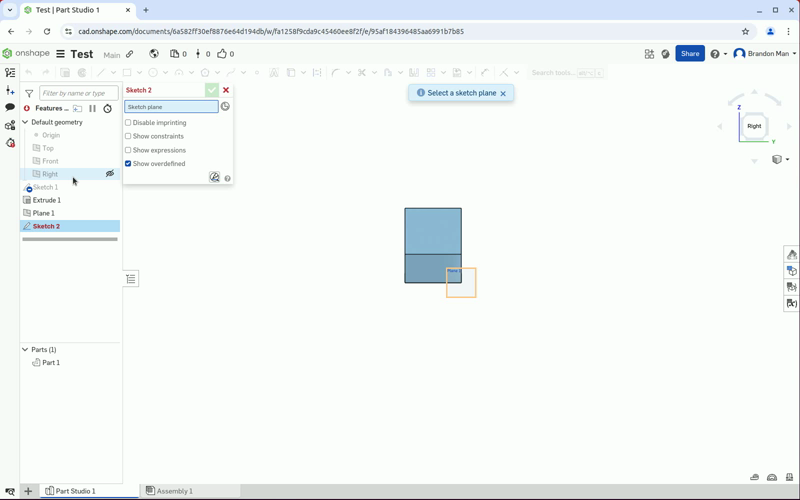
mouse_move(73, 215)
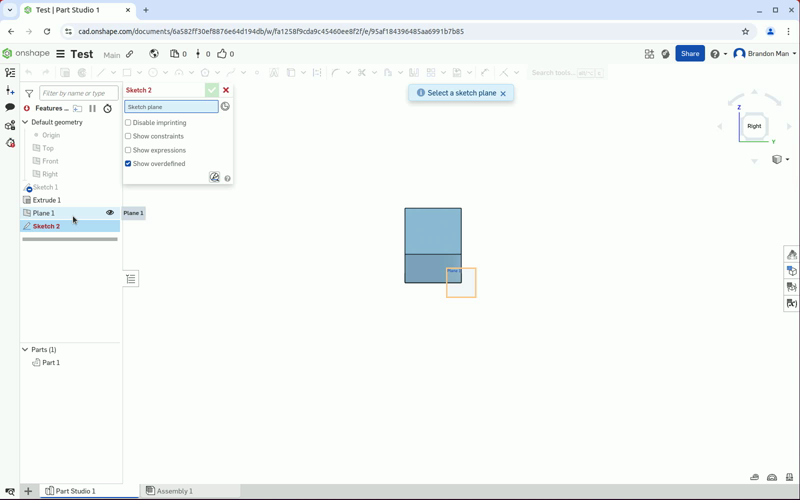
click(73, 215)
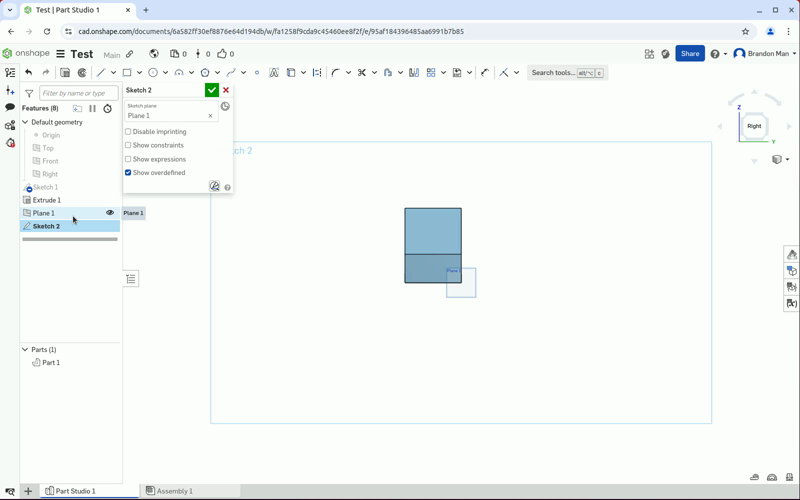
mouse_move(73, 352)
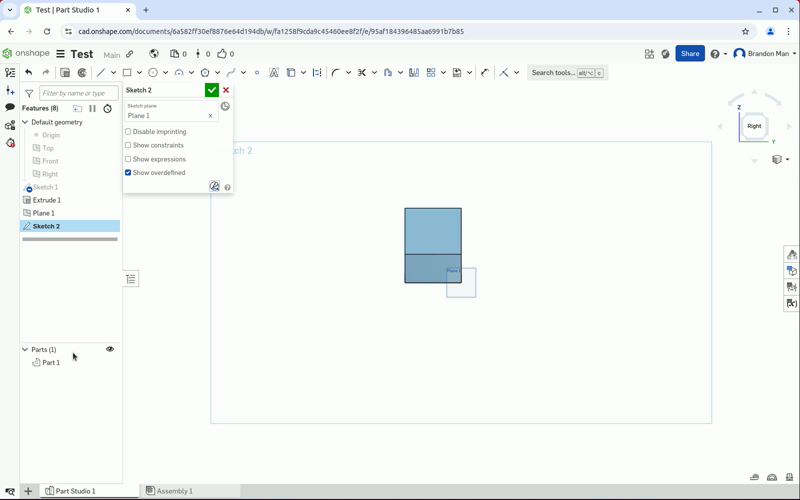
key(y)
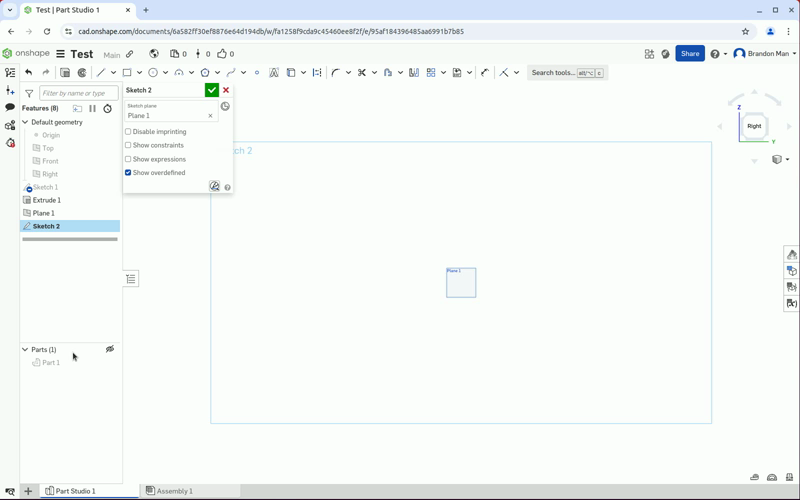
key(l)
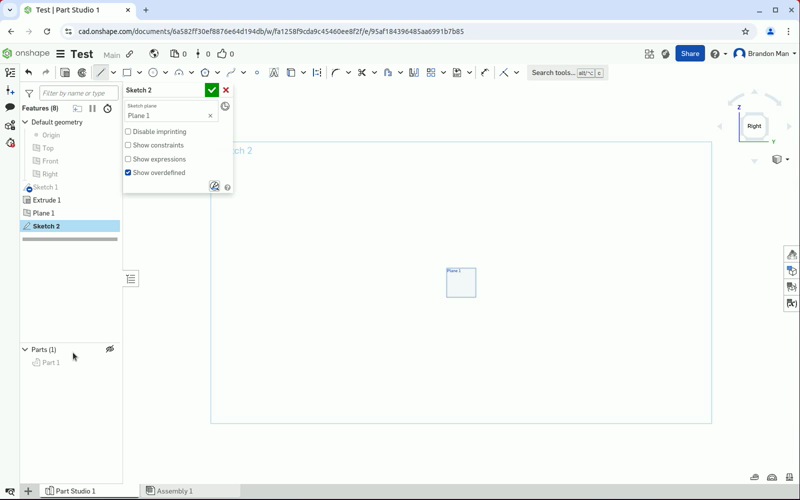
key_down(shift)
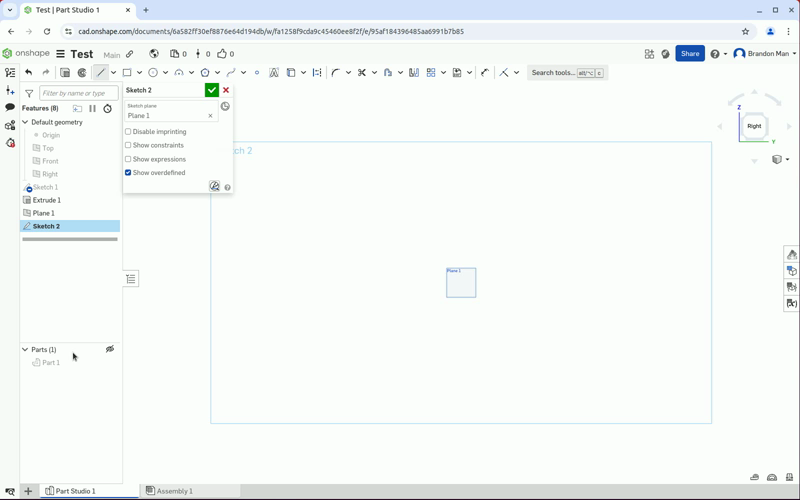
mouse_move(413, 254)
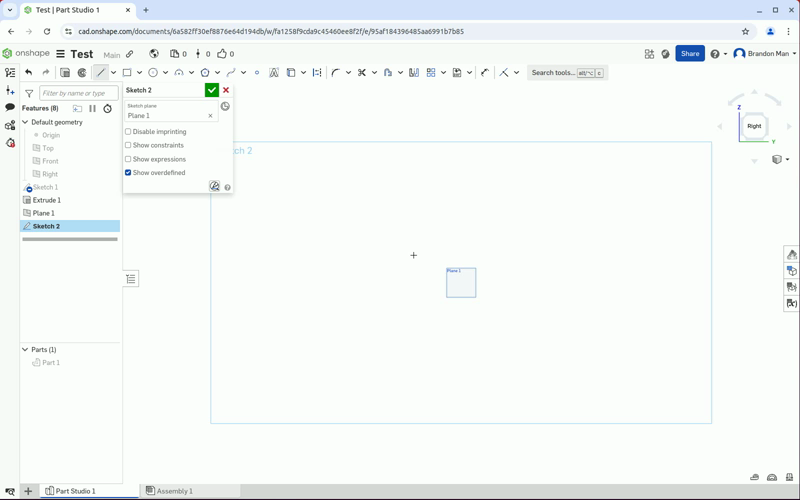
click(413, 254)
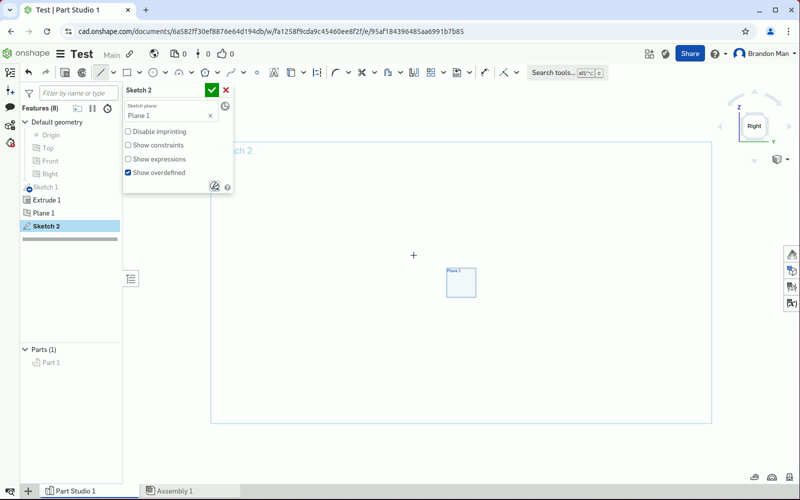
key_up(shift)
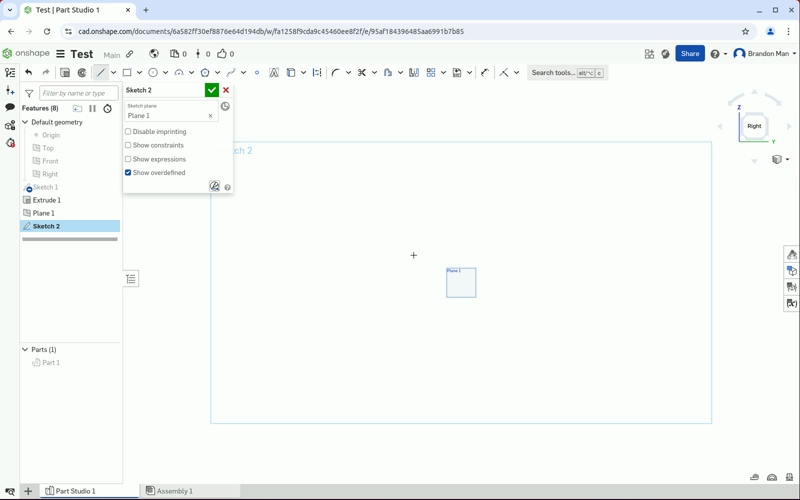
key_down(shift)
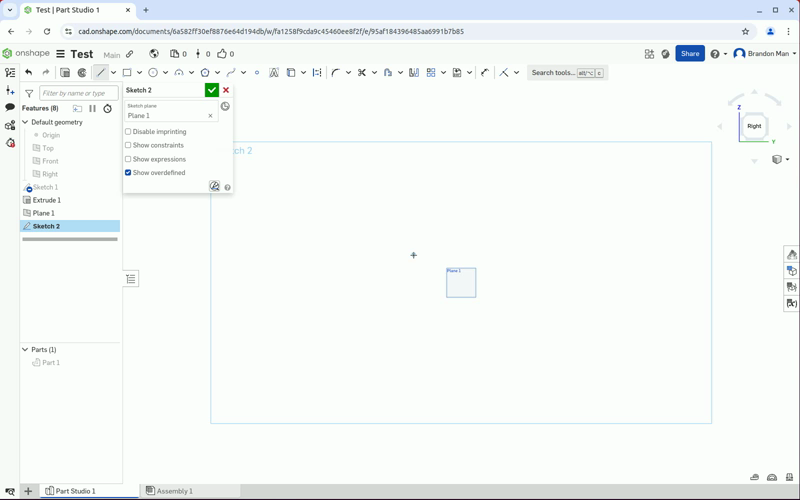
mouse_move(444, 254)
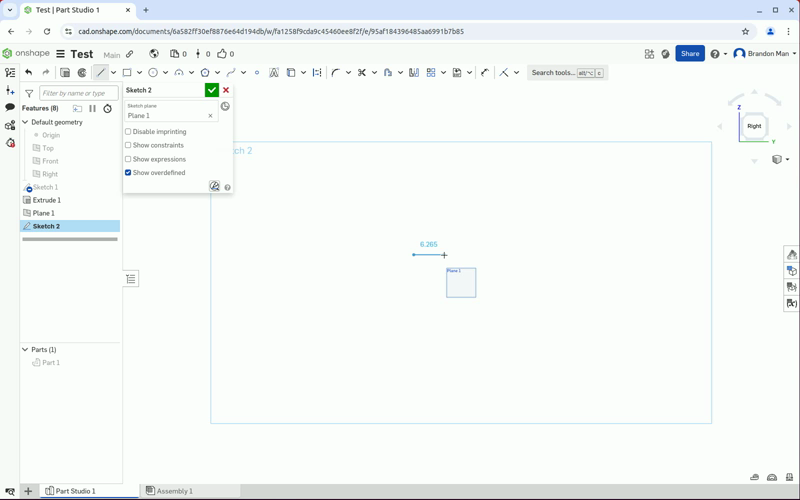
mouse_move(452, 254)
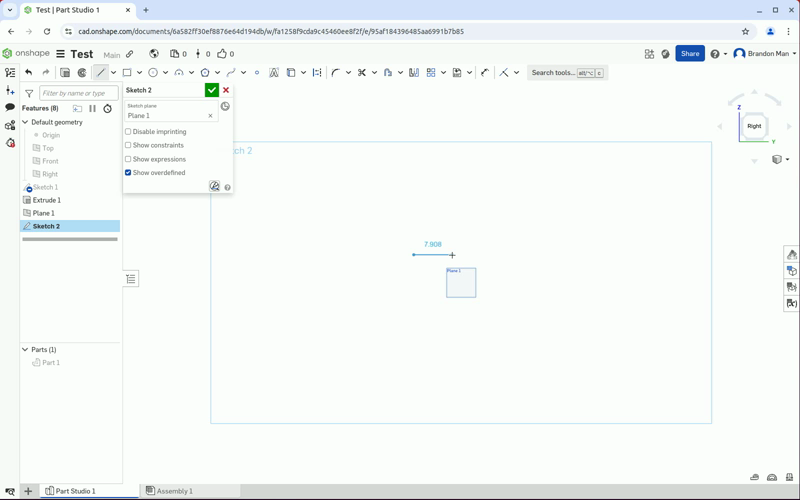
click(452, 254)
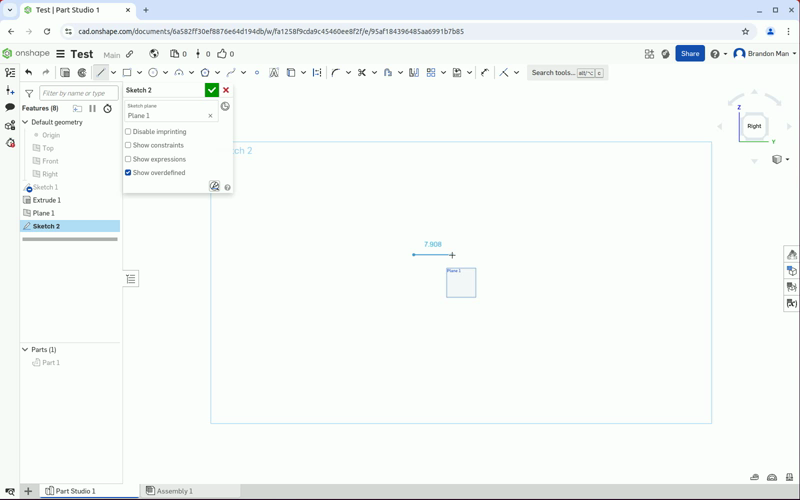
key_up(shift)
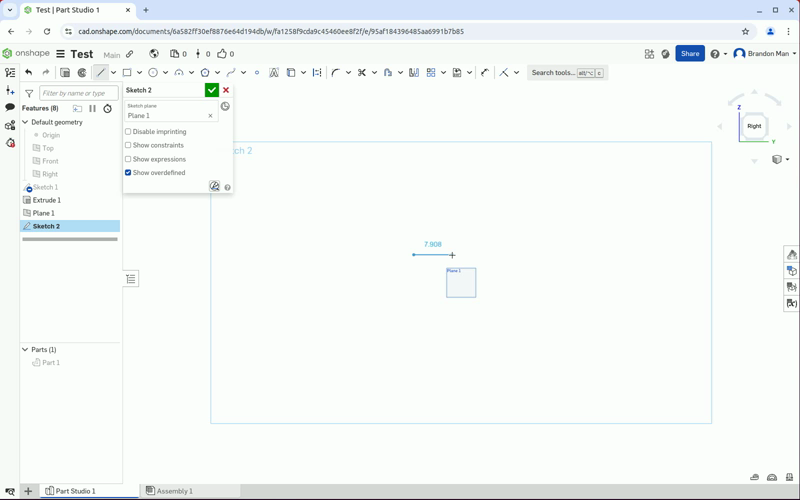
key_down(shift)
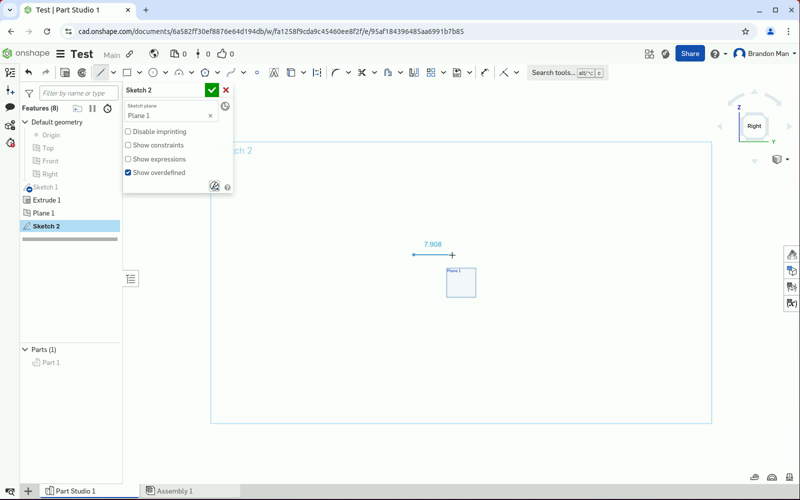
mouse_move(482, 254)
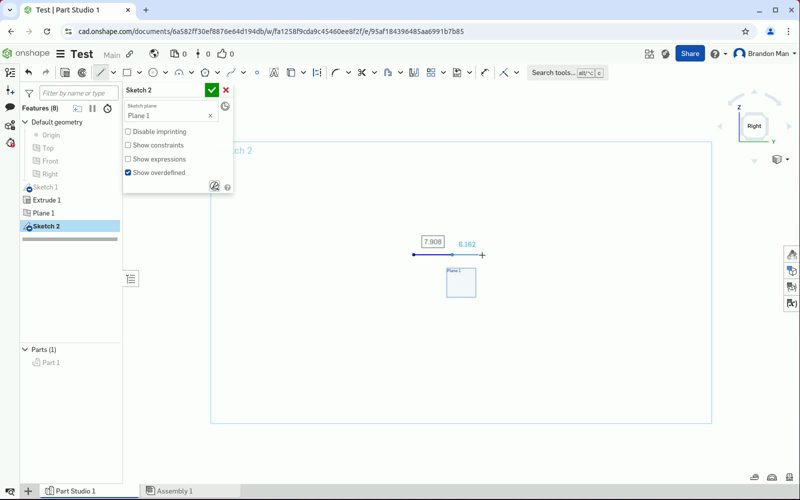
mouse_move(452, 226)
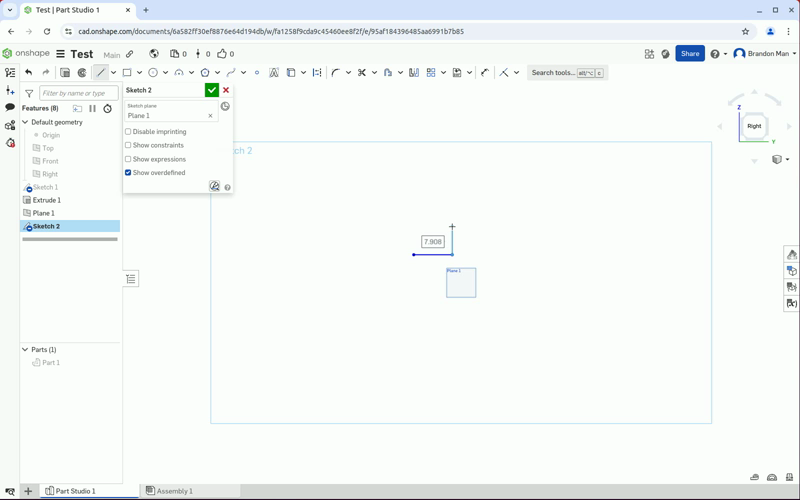
click(452, 226)
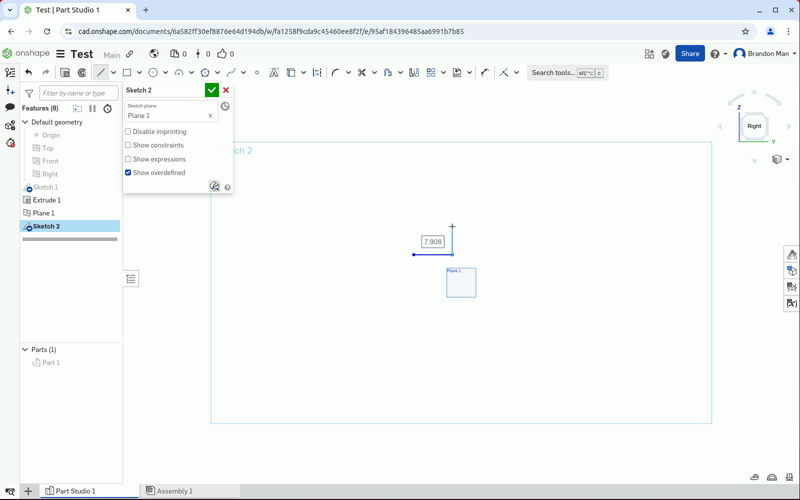
key_up(shift)
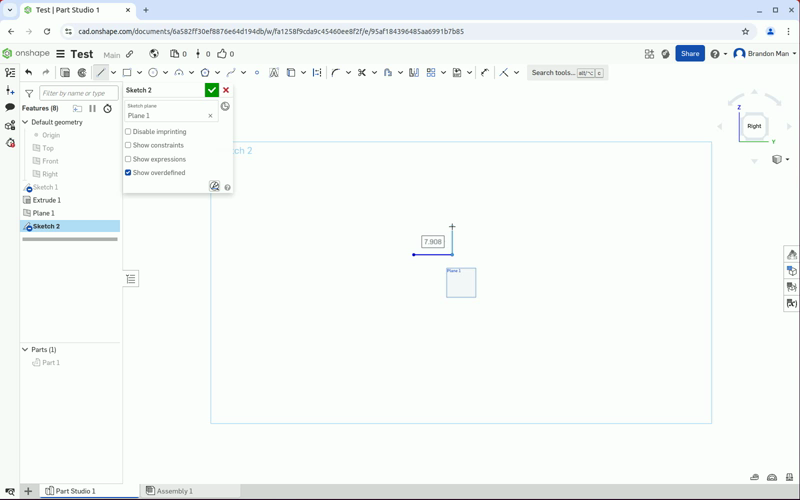
key_down(shift)
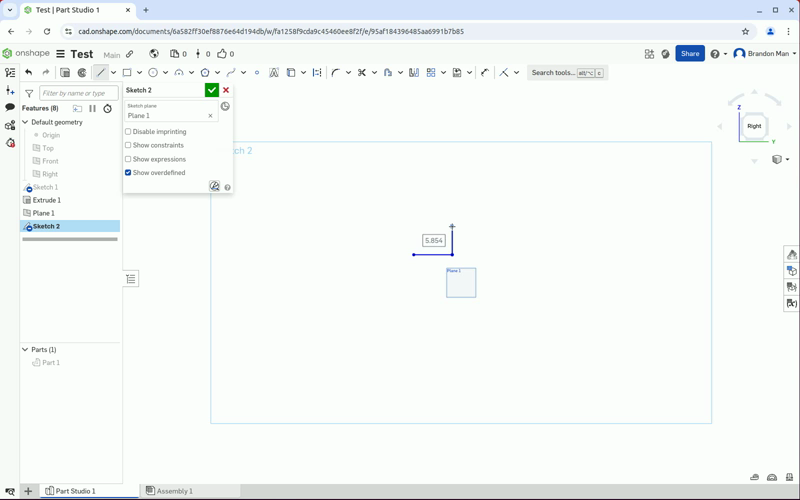
mouse_move(482, 226)
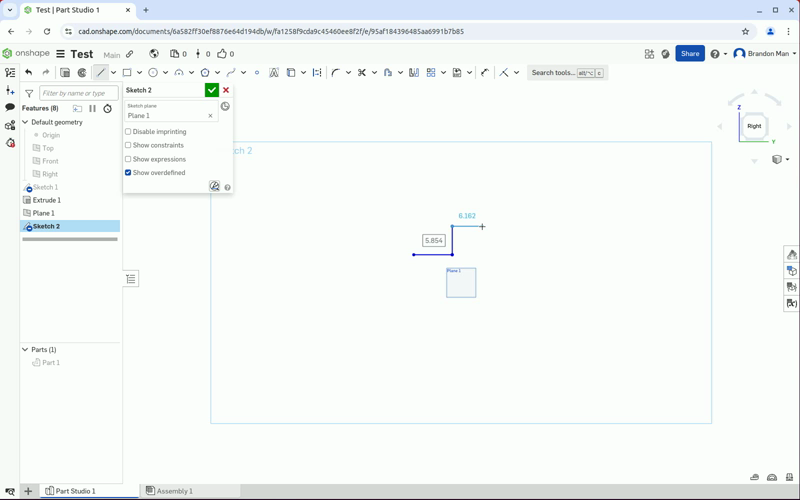
mouse_move(413, 226)
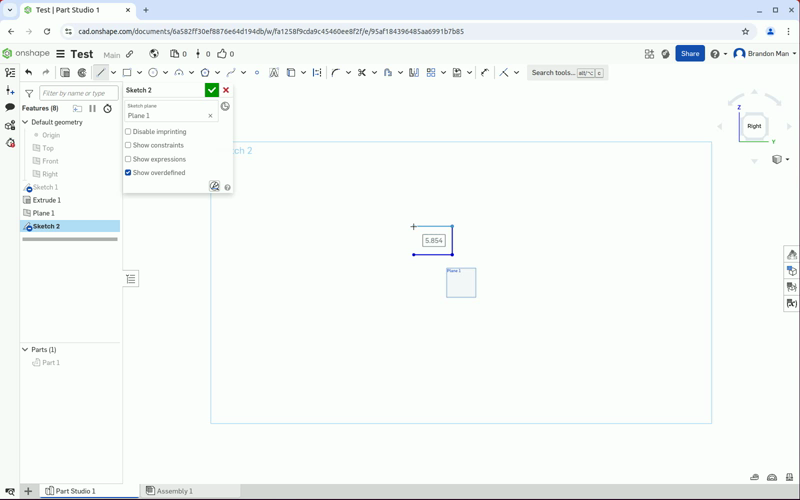
click(413, 226)
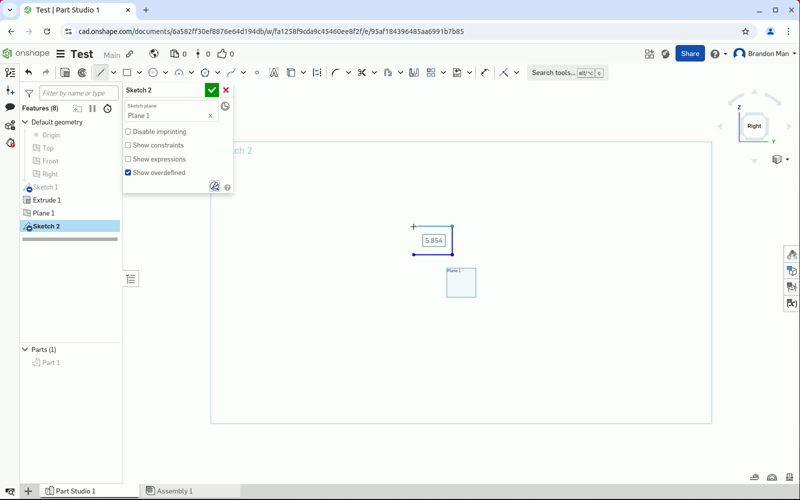
key_up(shift)
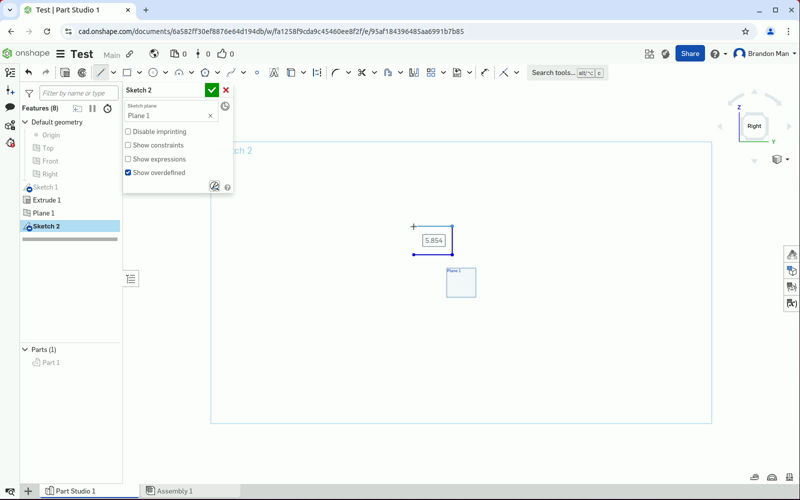
mouse_move(444, 226)
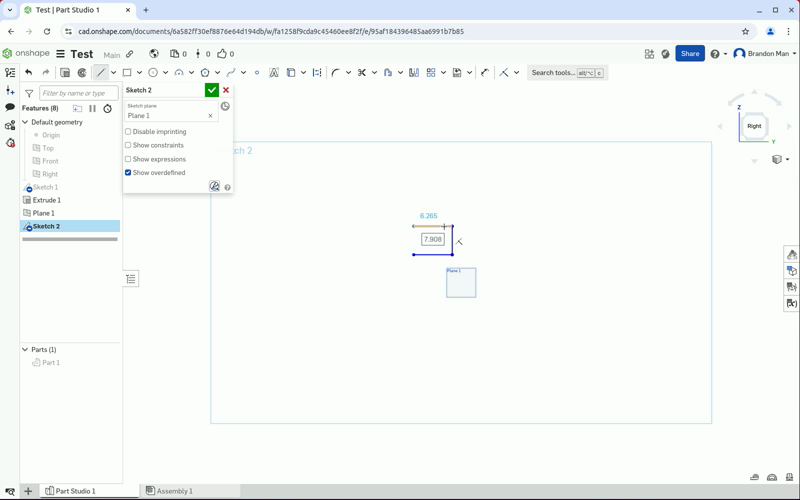
key_down(shift)
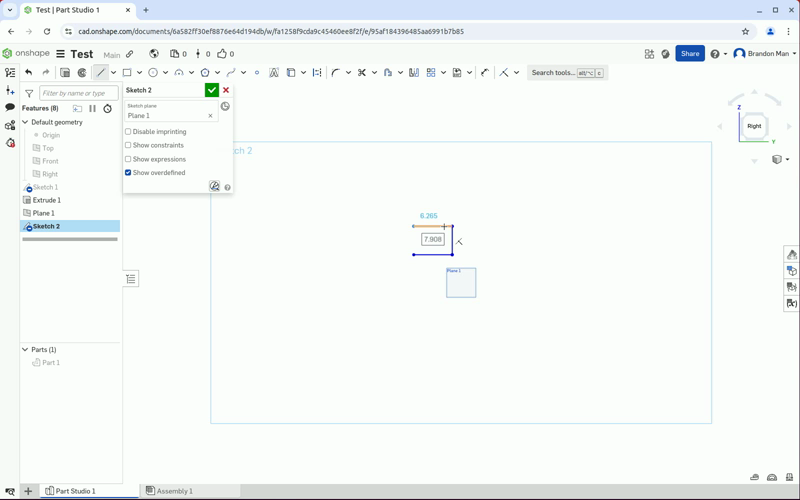
mouse_move(413, 254)
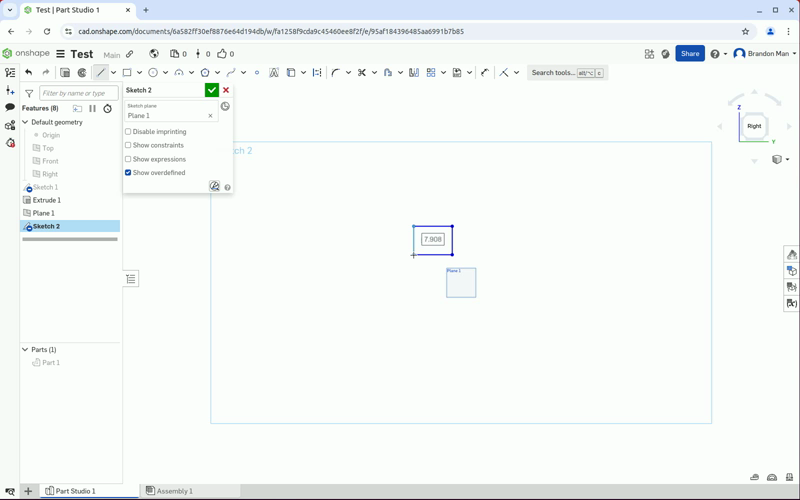
key_up(shift)
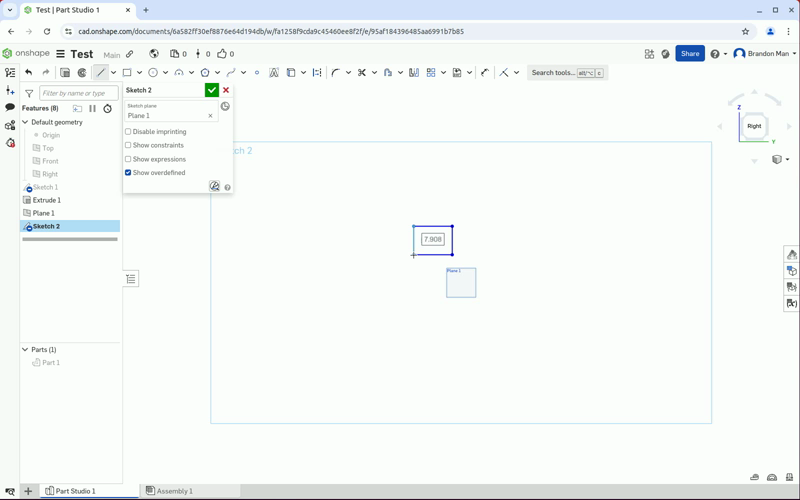
click(413, 254)
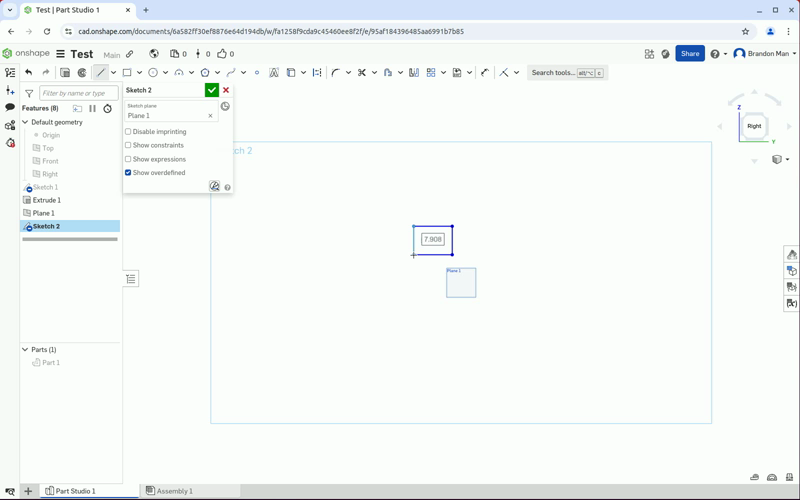
key(esc)
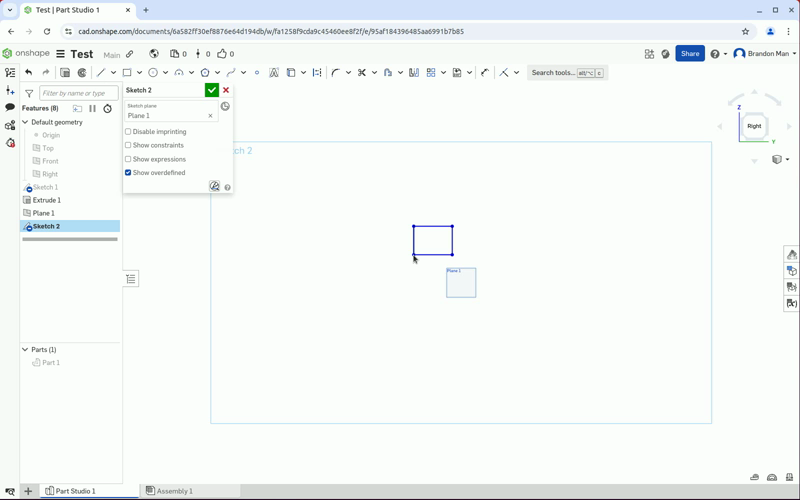
mouse_move(425, 253)
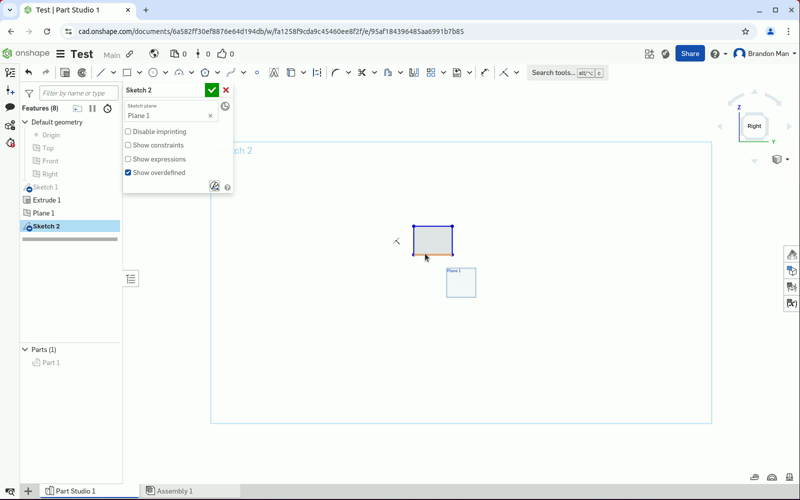
scroll(6)
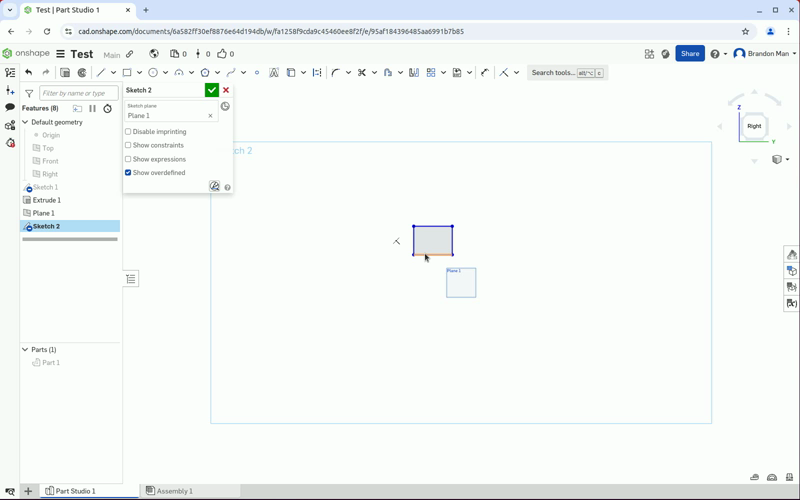
scroll(6)
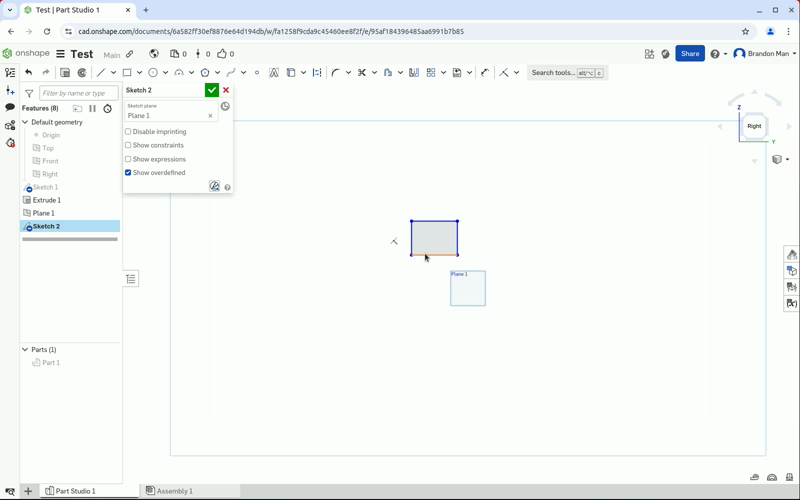
scroll(6)
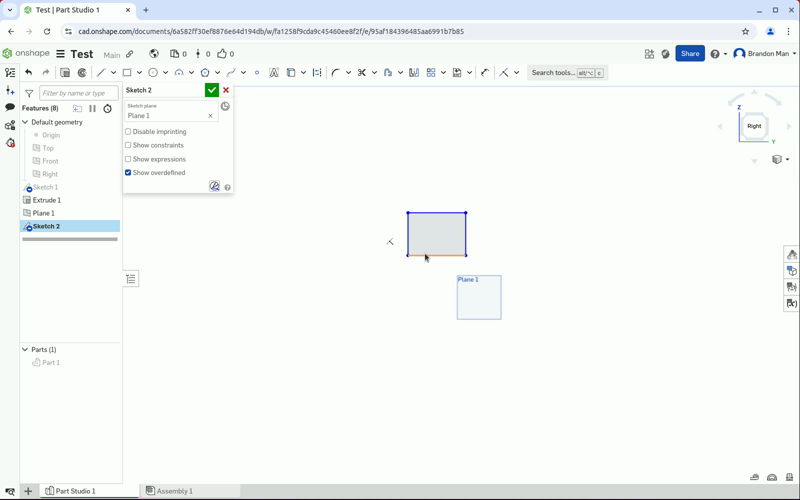
scroll(6)
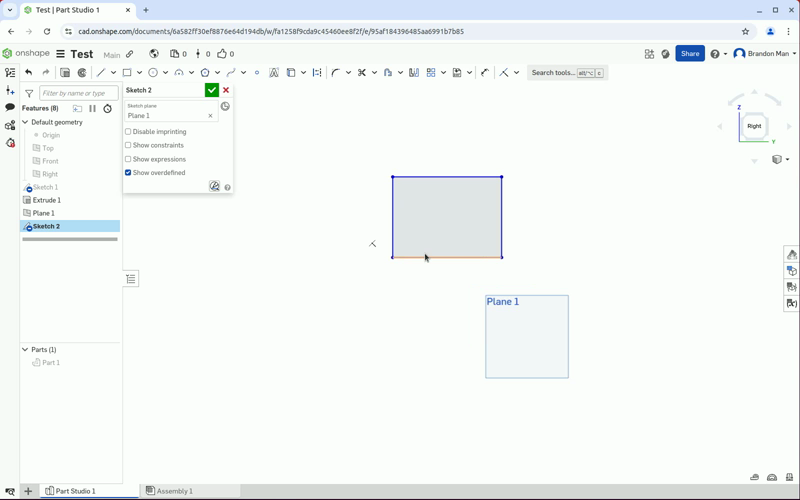
scroll(6)
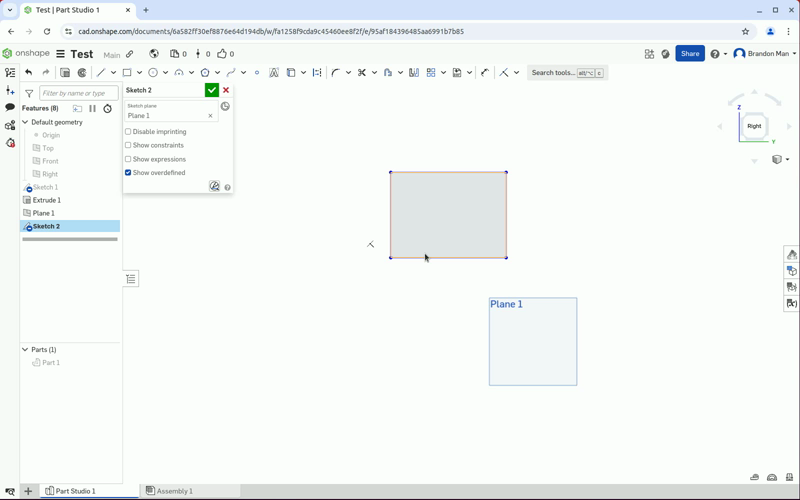
scroll(6)
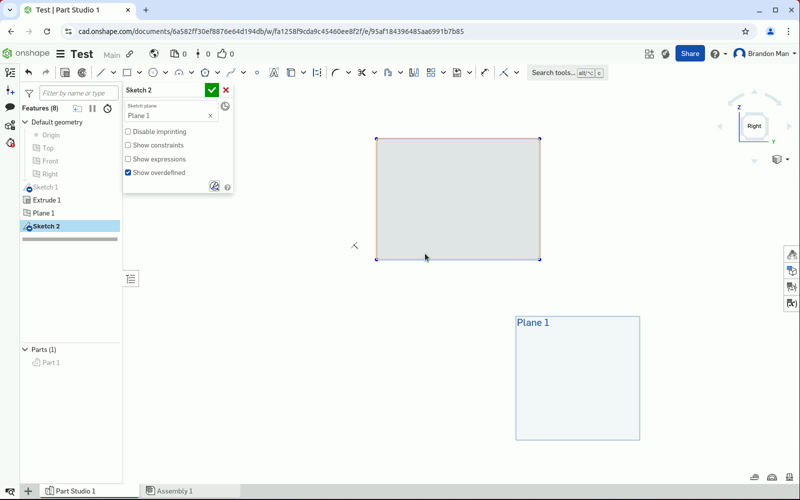
scroll(6)
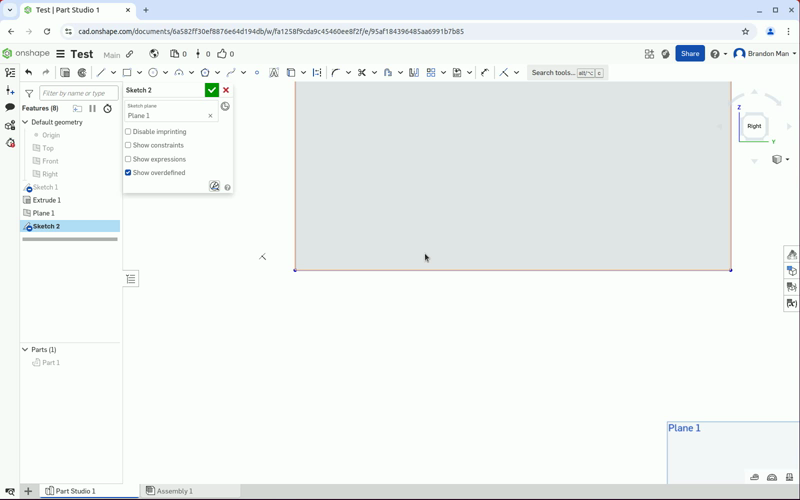
click(425, 253)
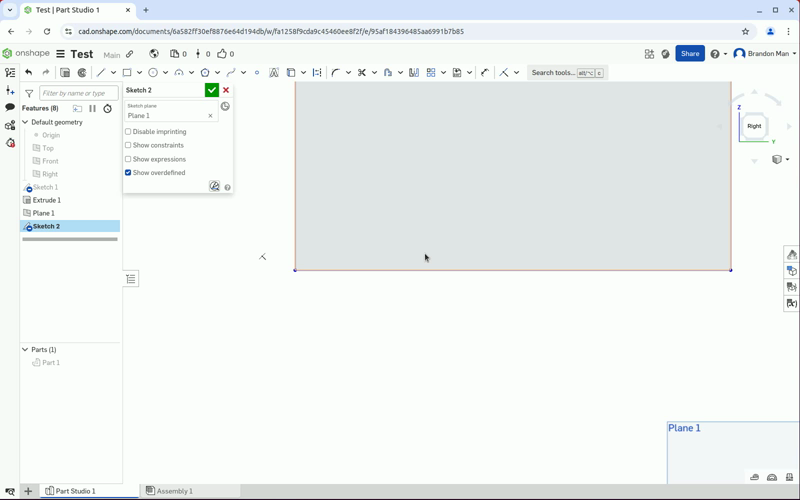
scroll(-6)
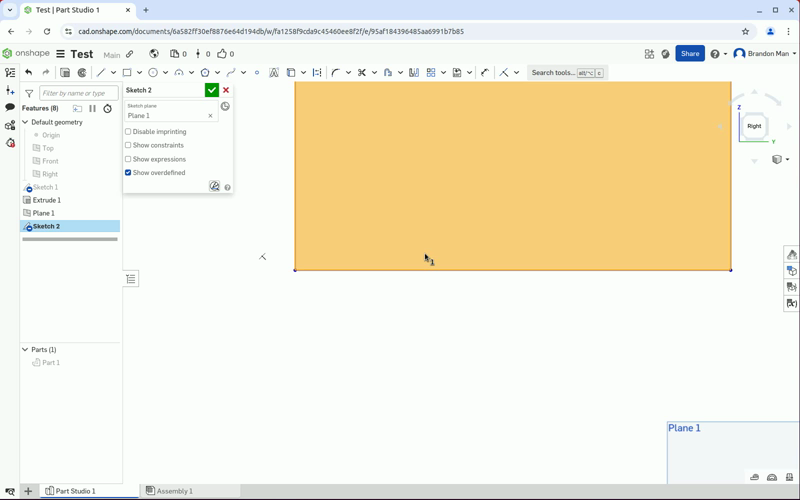
scroll(-6)
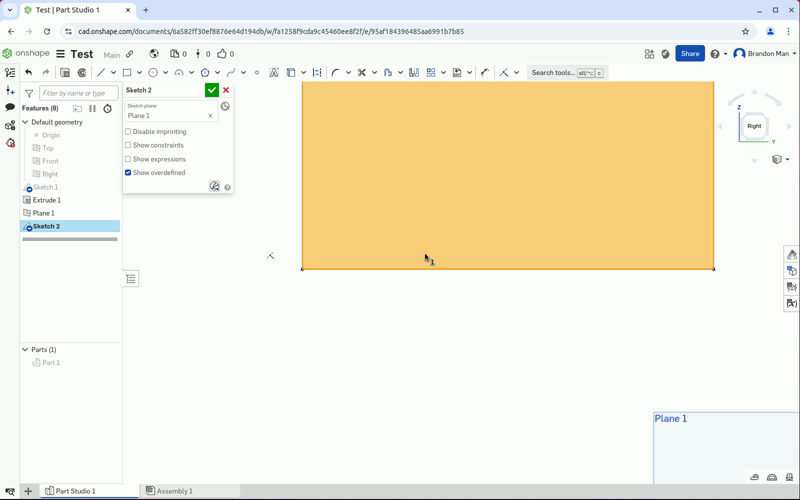
scroll(-6)
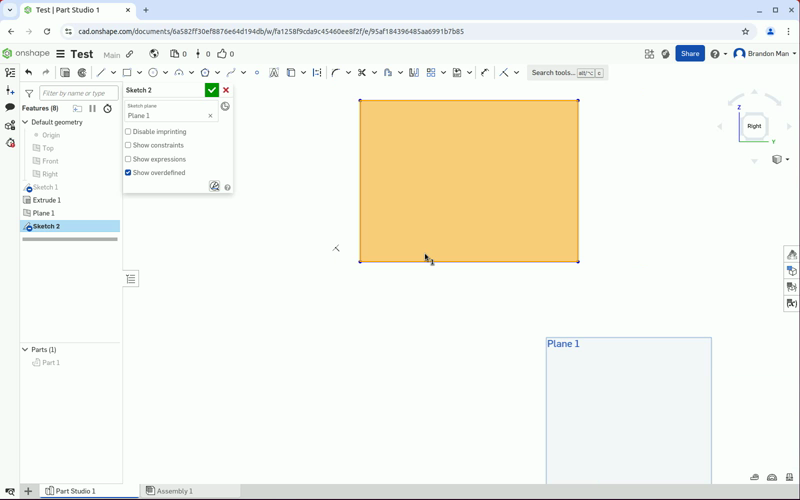
scroll(-6)
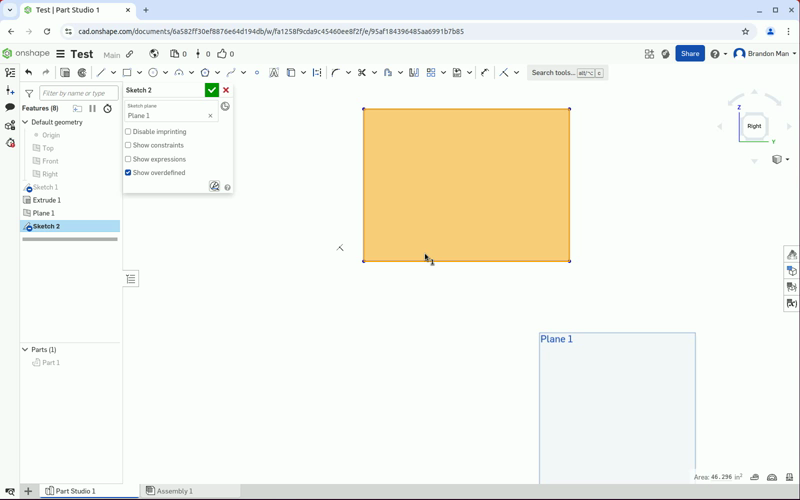
scroll(-6)
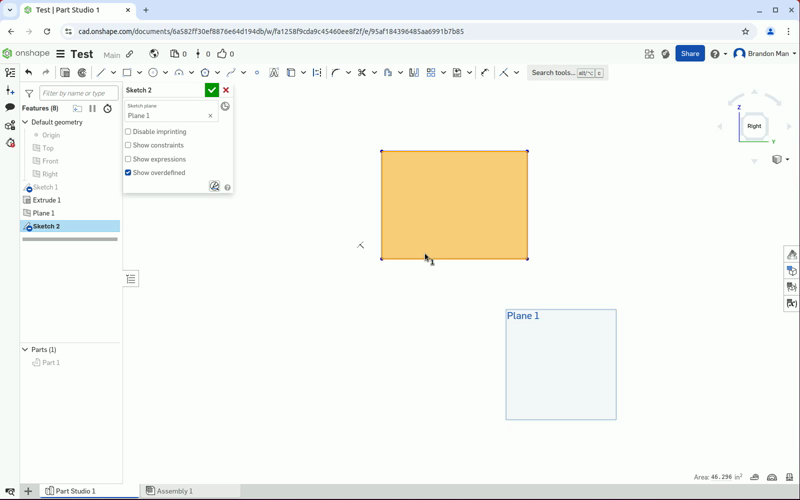
scroll(-6)
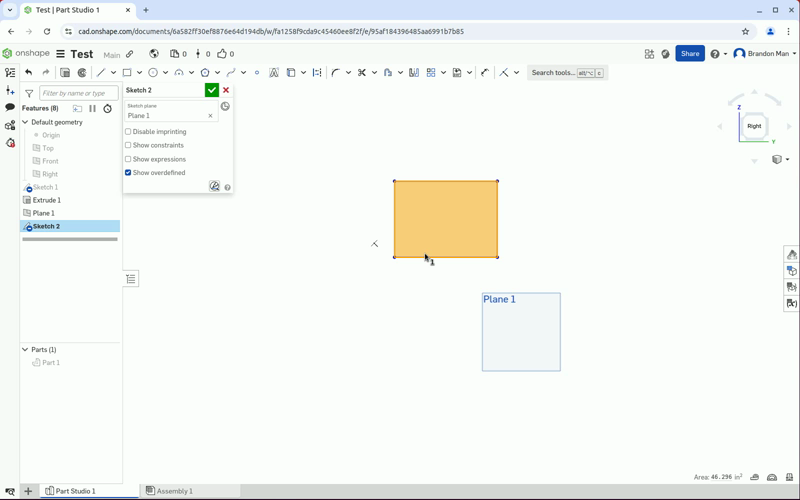
scroll(-6)
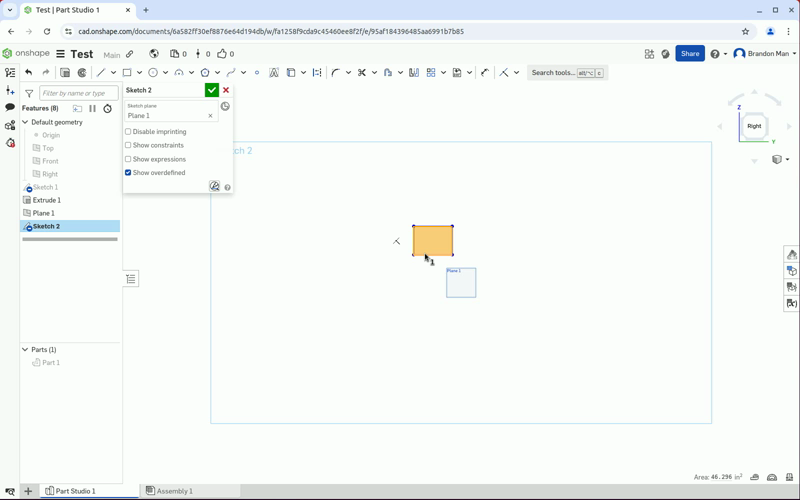
mouse_move(73, 352)
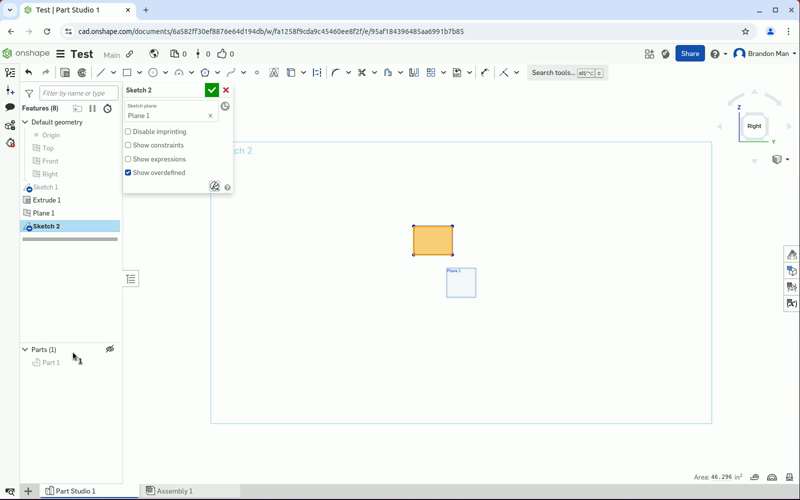
key(shift+y)
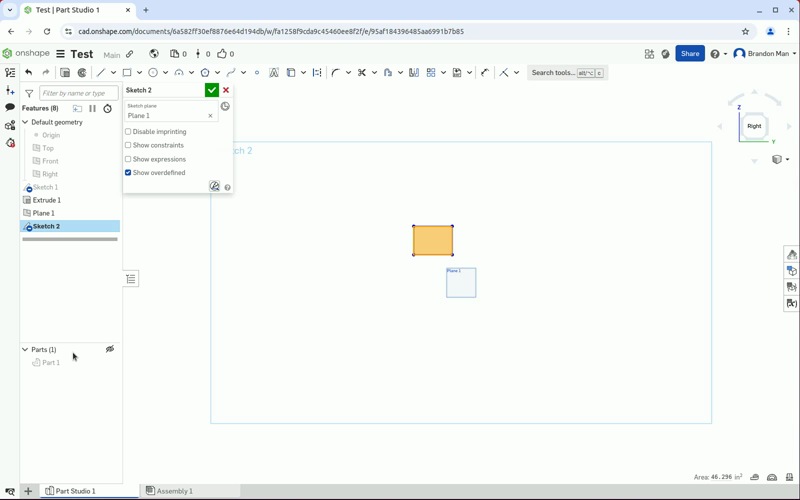
key(shift+e)
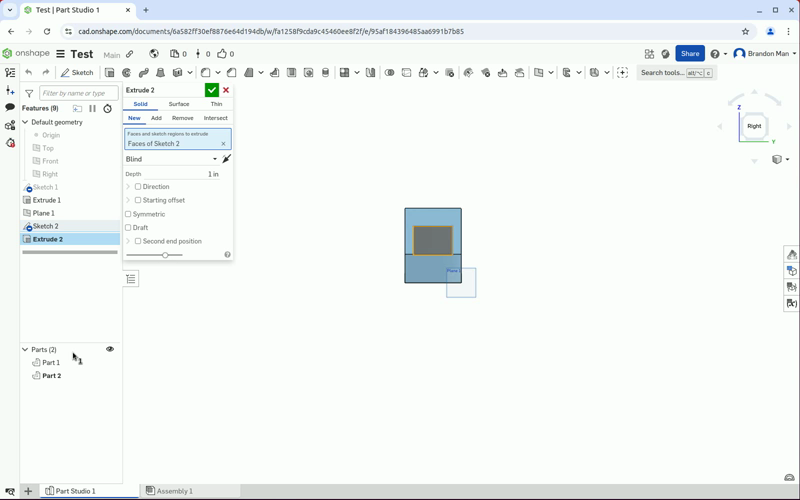
mouse_move(143, 106)
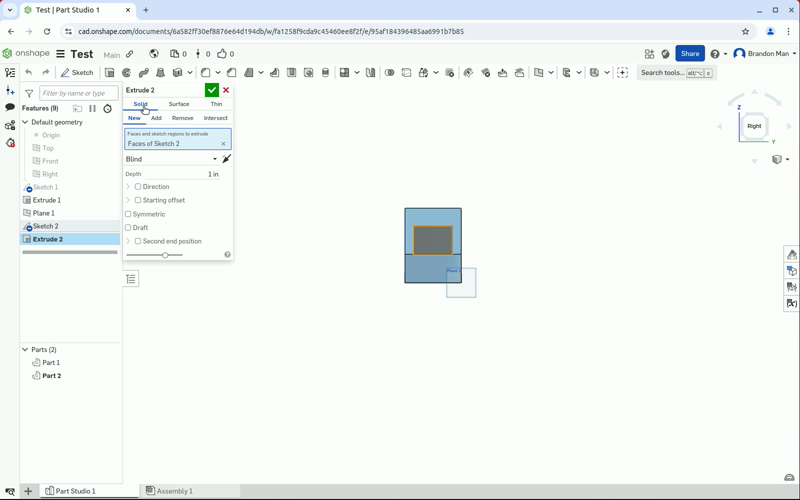
click(143, 106)
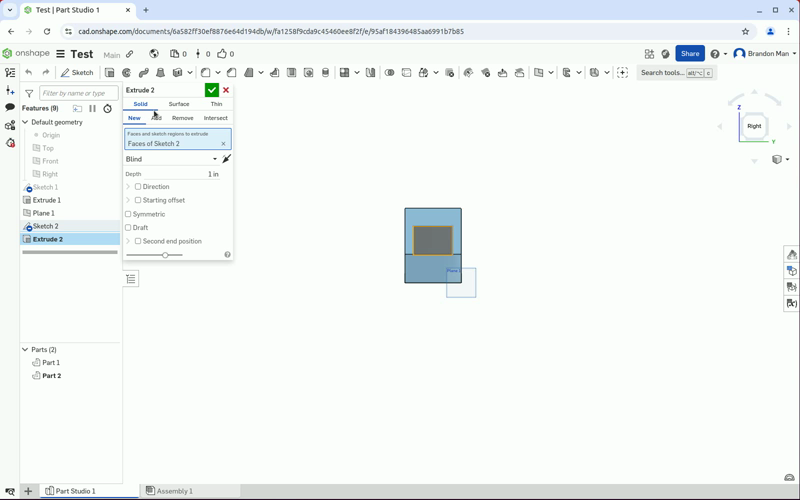
mouse_move(186, 120)
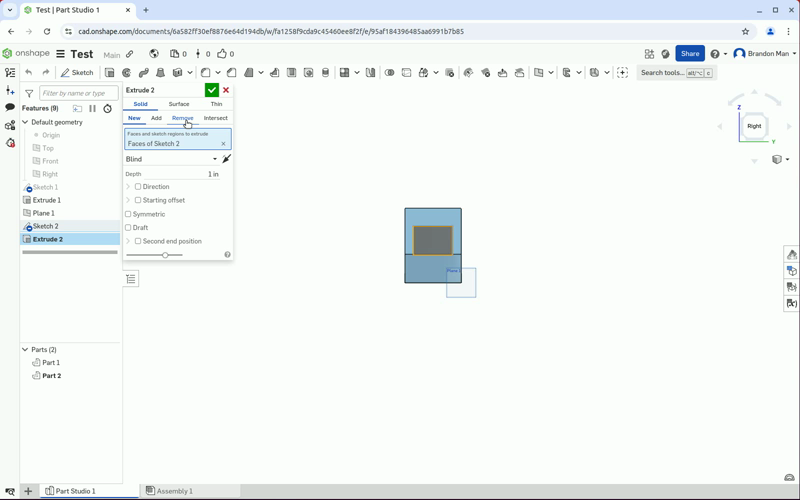
click(186, 120)
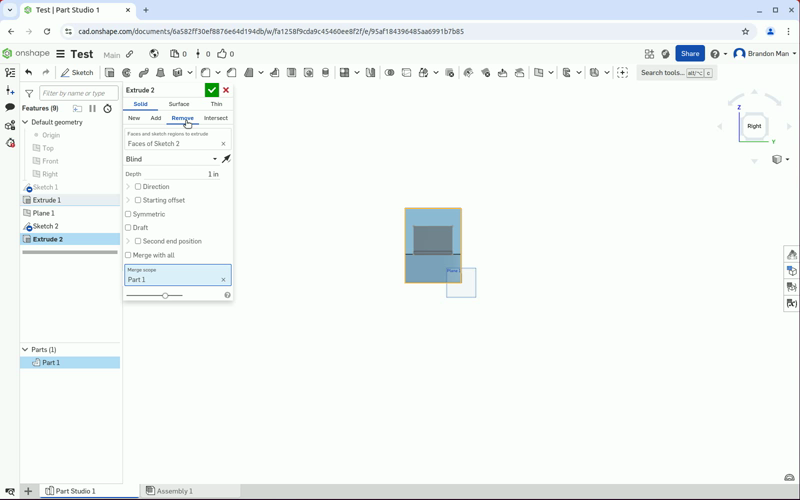
key(tab, 4)
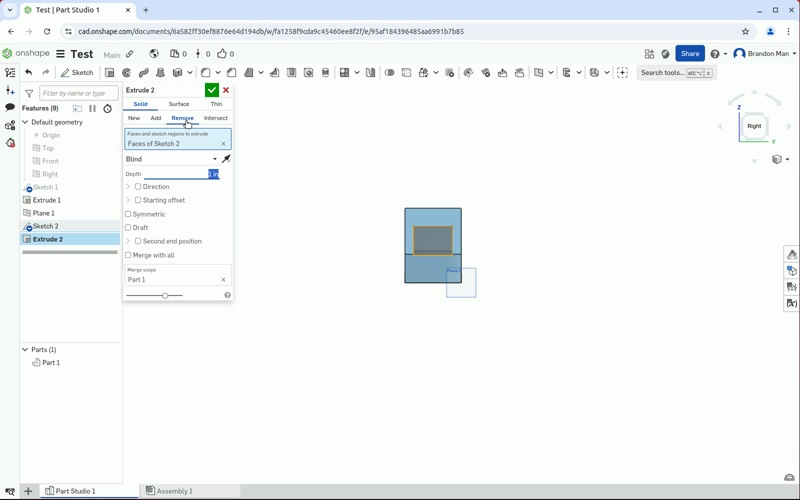
text(7.703)
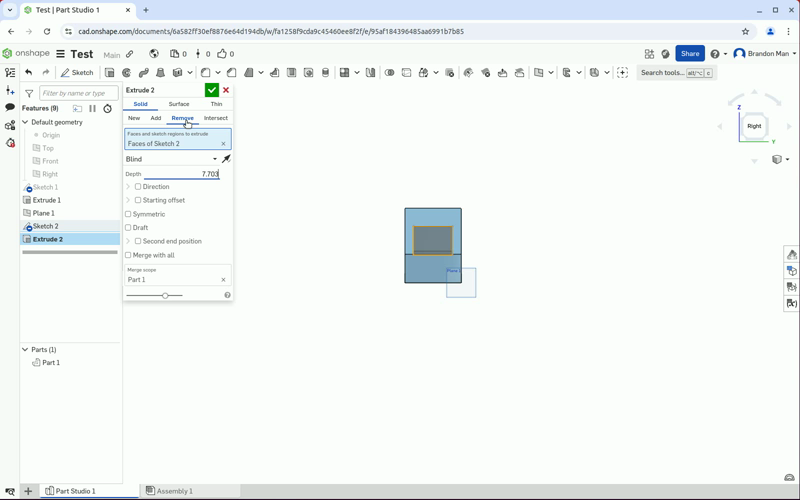
key(tab, 6)
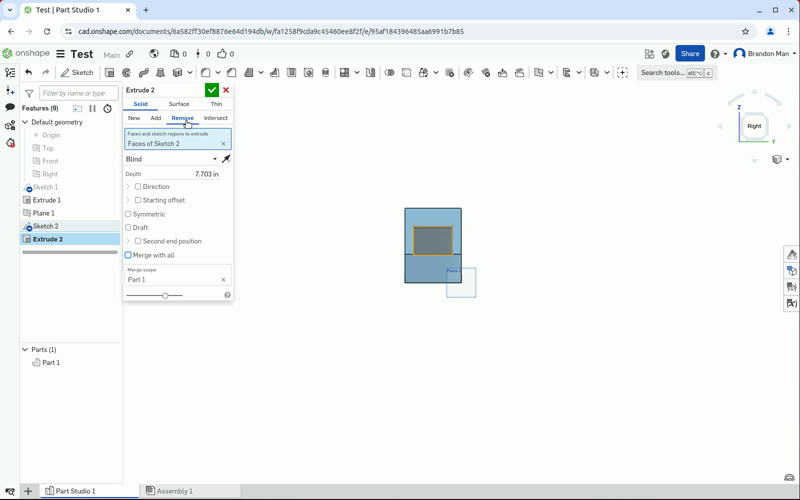
key(space)
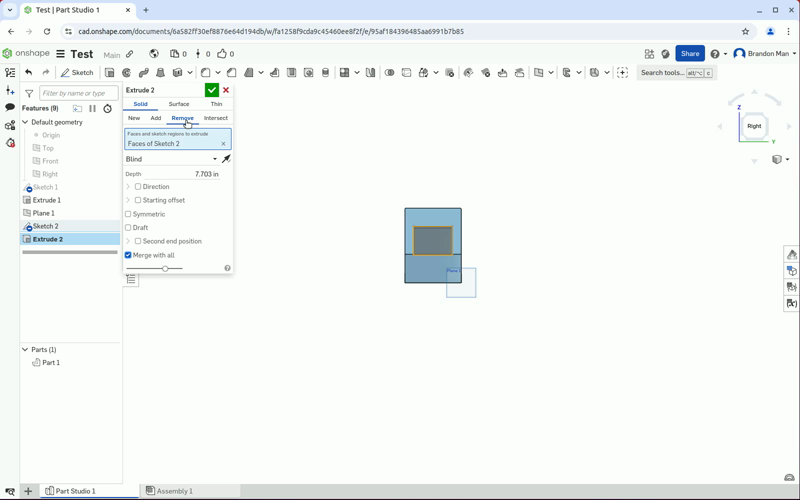
key(enter)
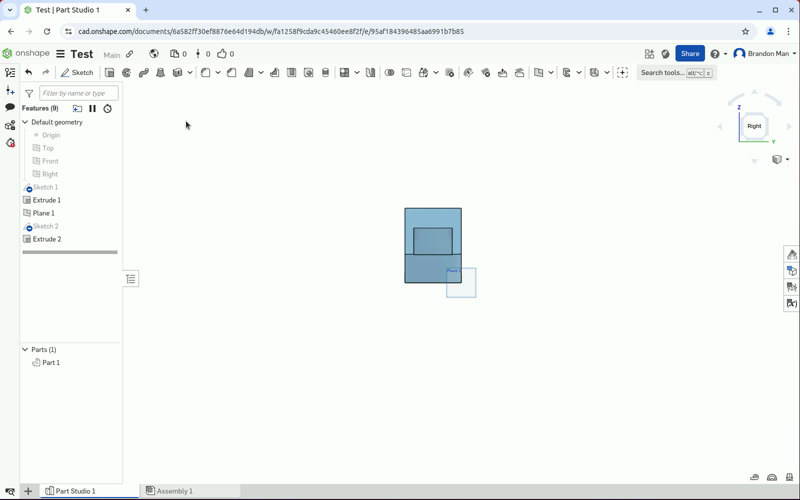
key(shift+h)
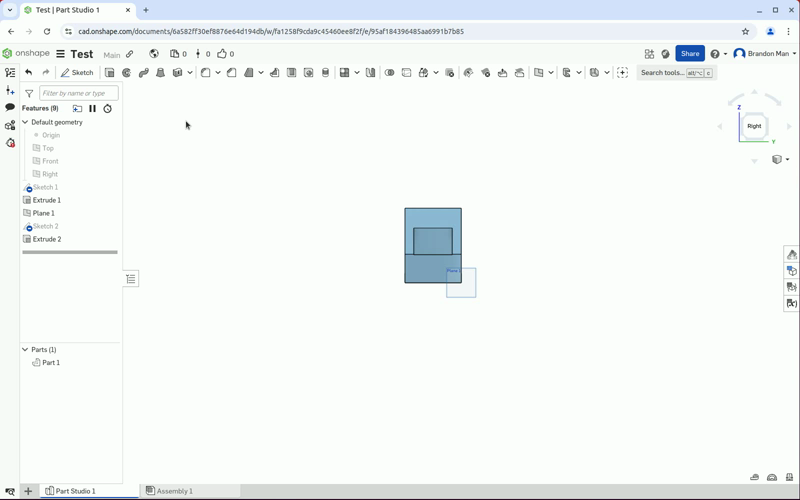
key(shift+h)
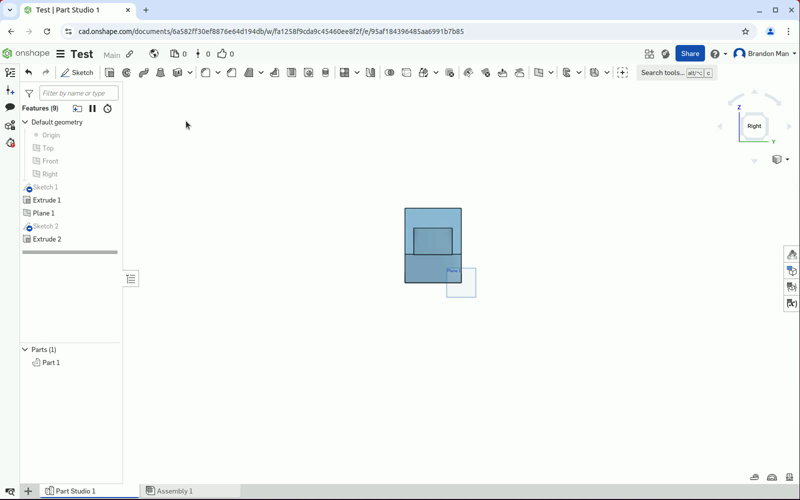
mouse_move(73, 189)
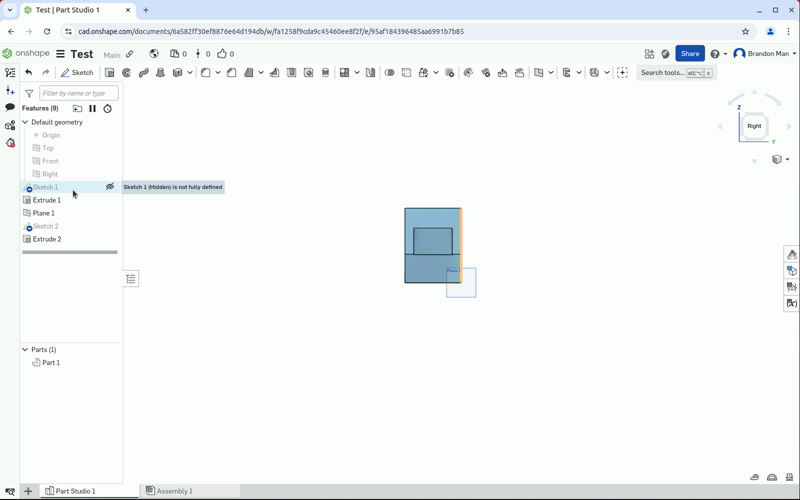
click(73, 189)
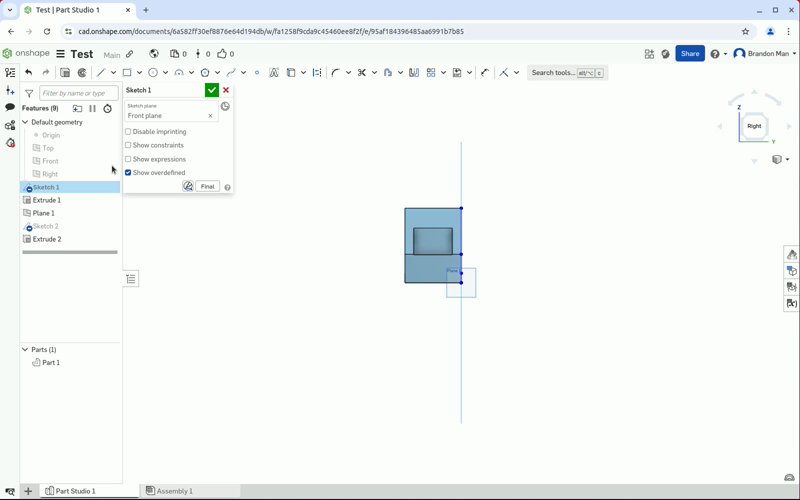
mouse_move(229, 92)
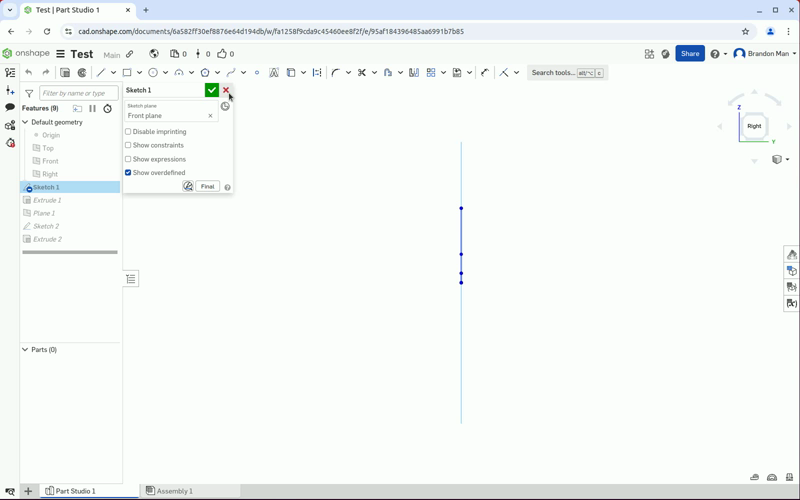
click(229, 92)
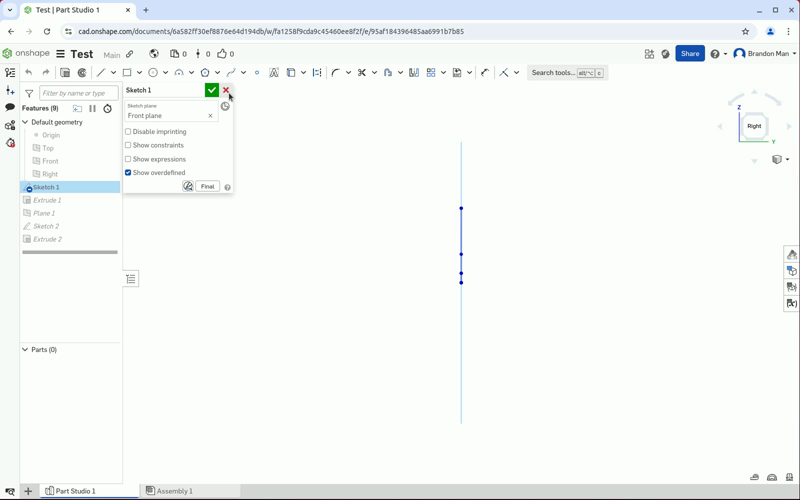
key(shift+s)
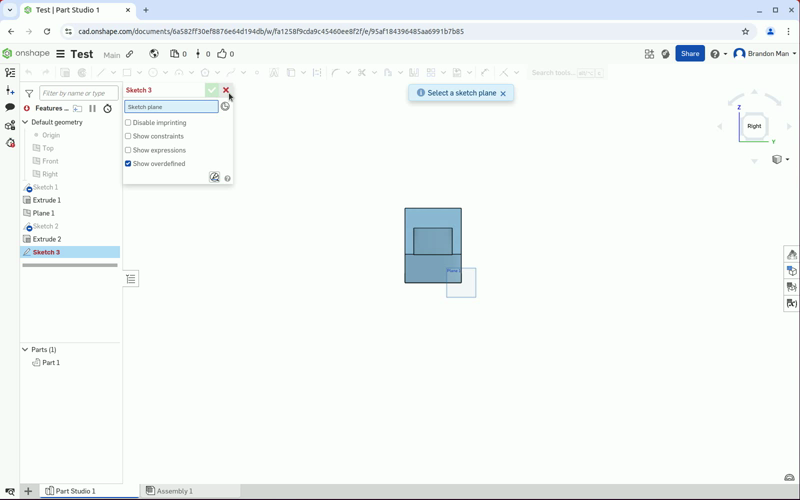
mouse_move(73, 215)
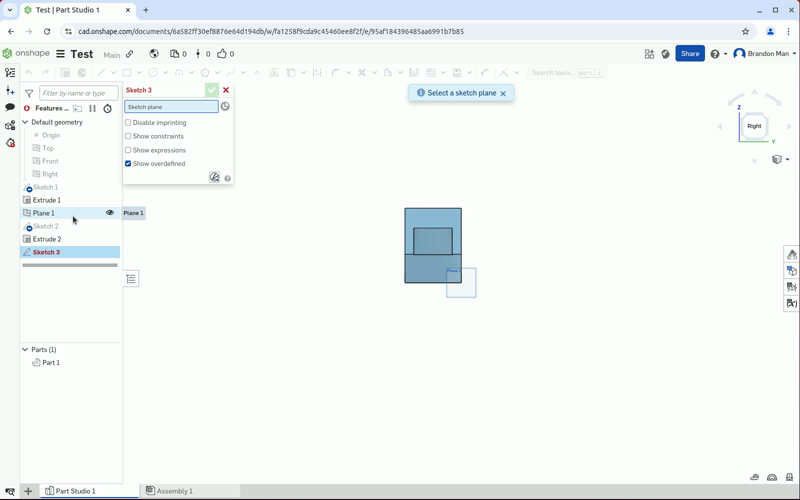
click(73, 215)
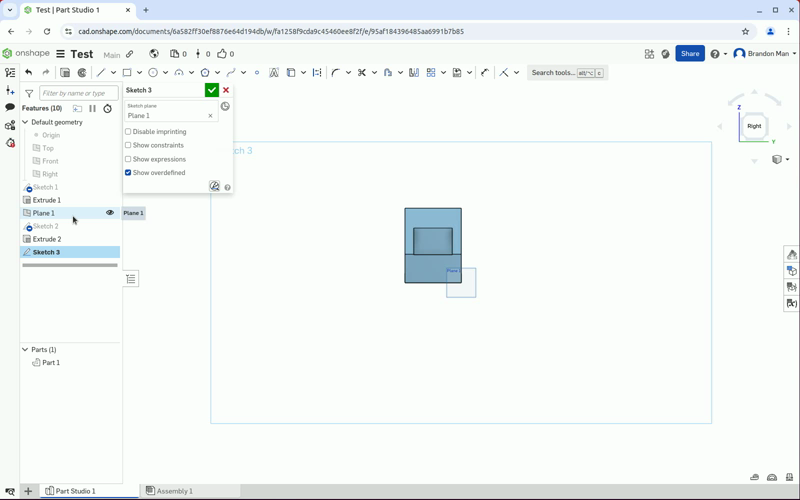
mouse_move(73, 352)
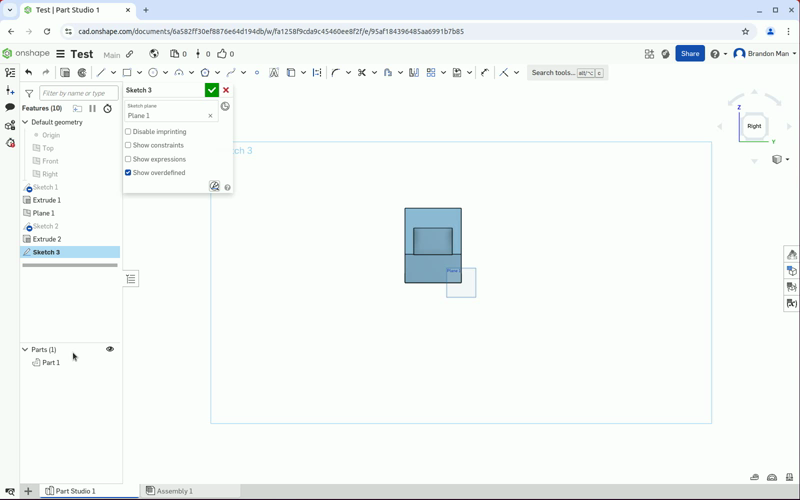
key(y)
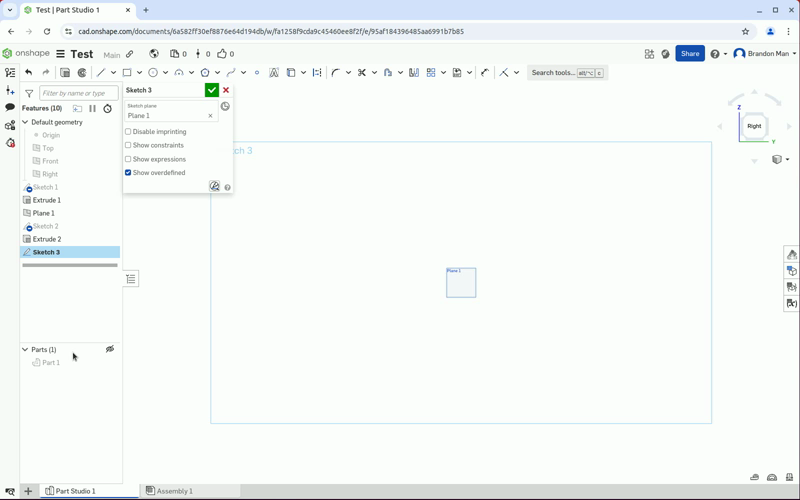
key(l)
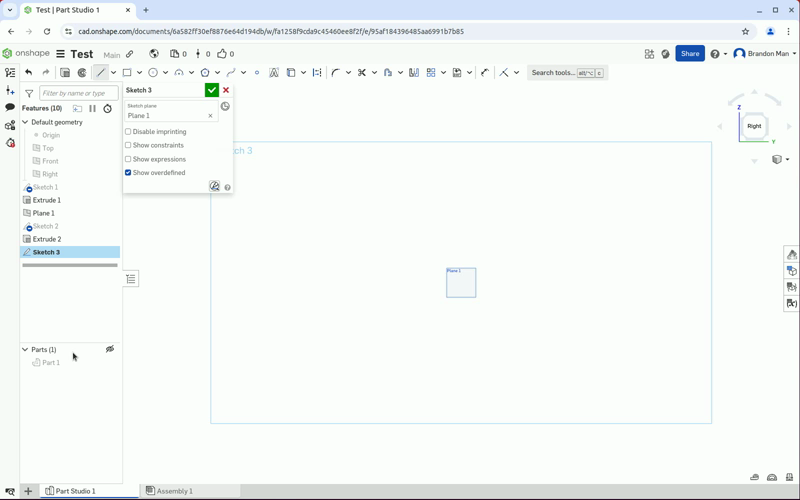
key_down(shift)
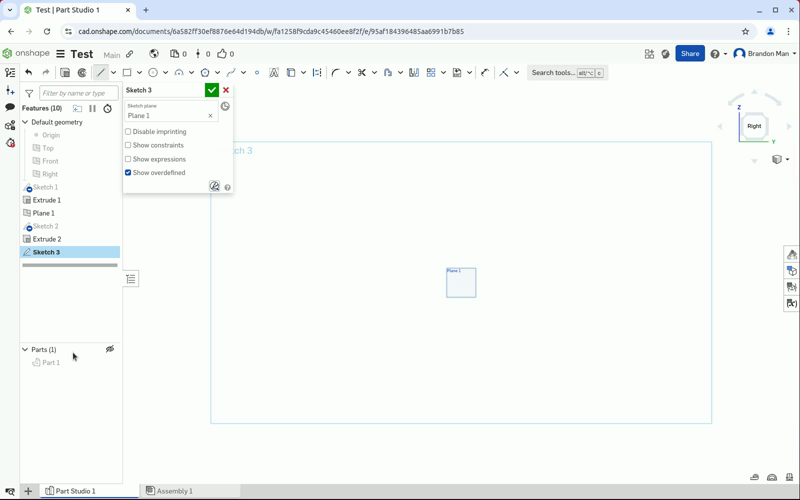
mouse_move(413, 282)
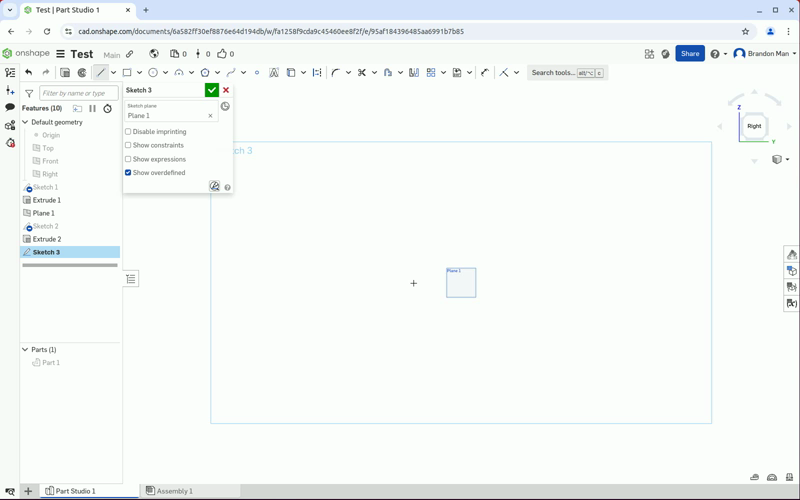
click(413, 282)
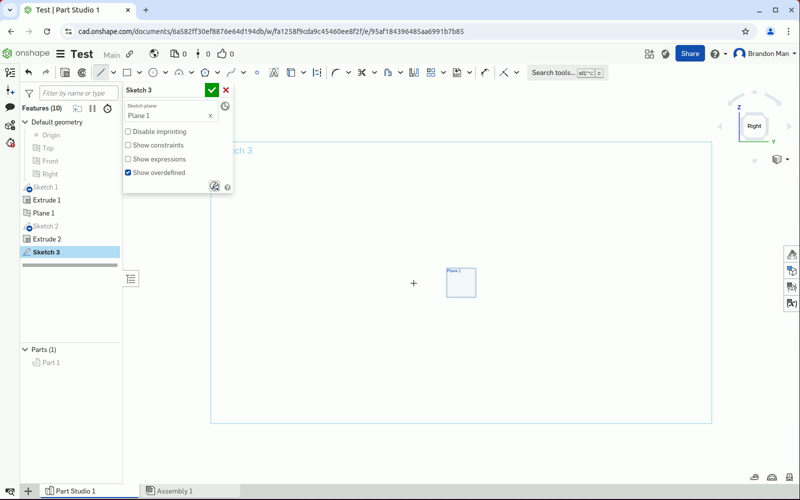
key_up(shift)
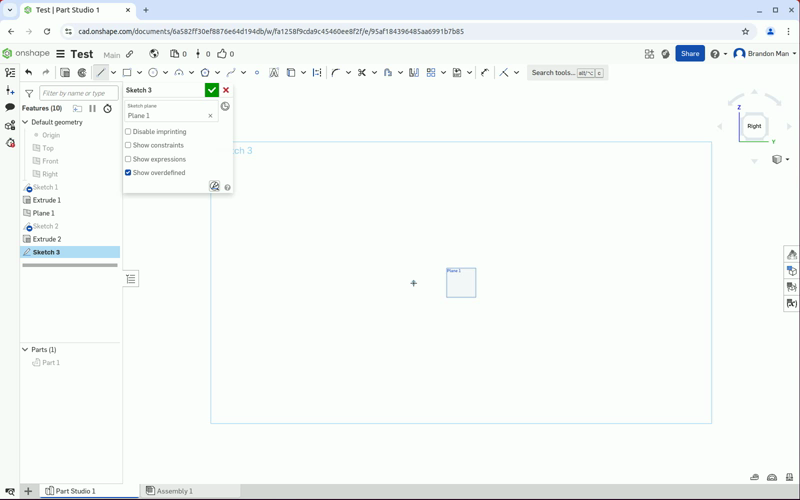
key_down(shift)
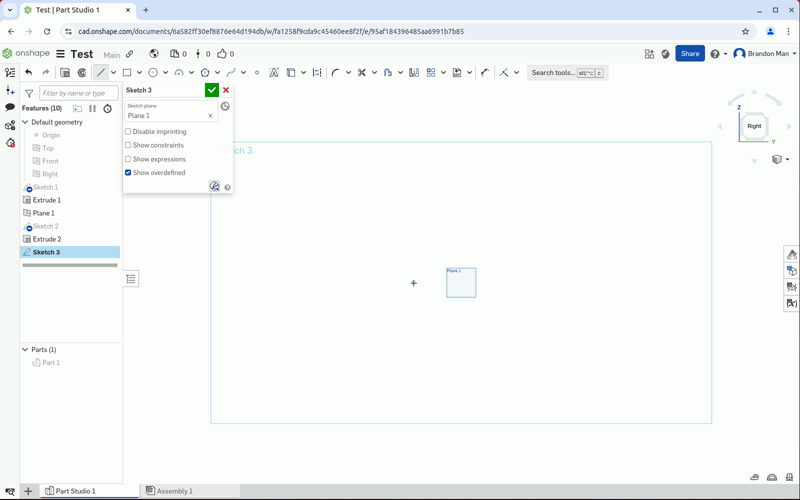
mouse_move(444, 282)
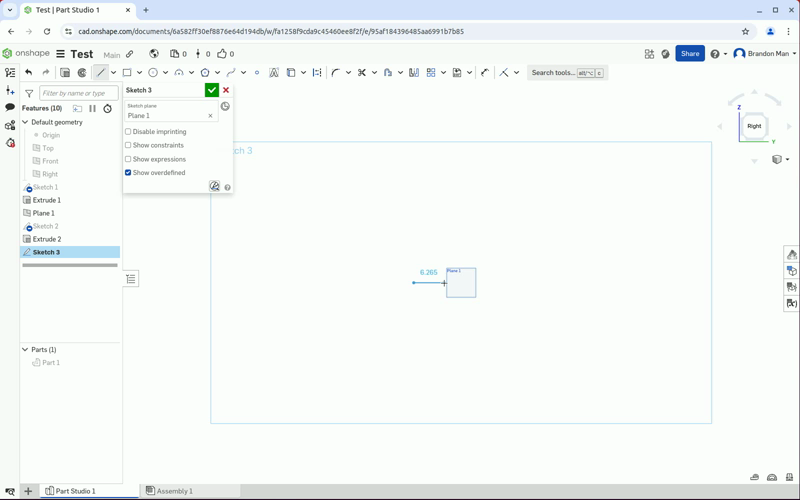
mouse_move(452, 282)
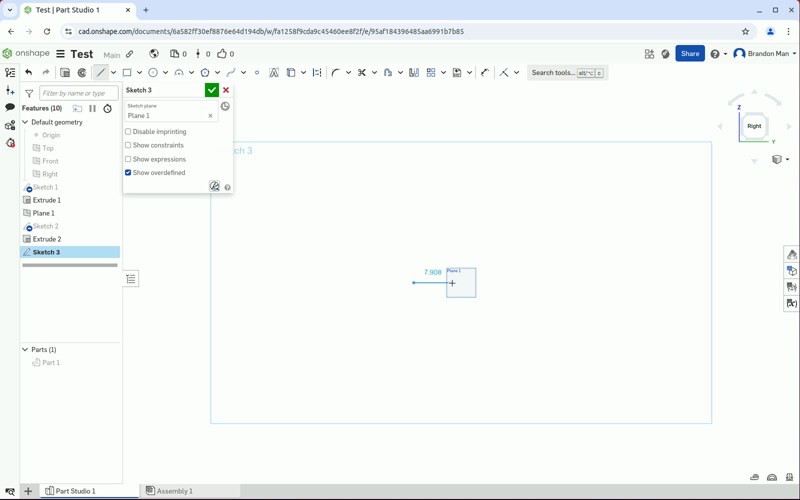
click(452, 282)
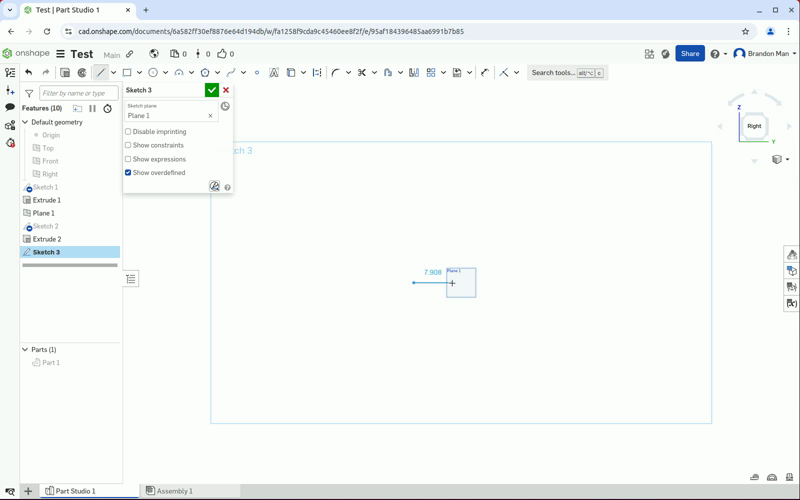
key_up(shift)
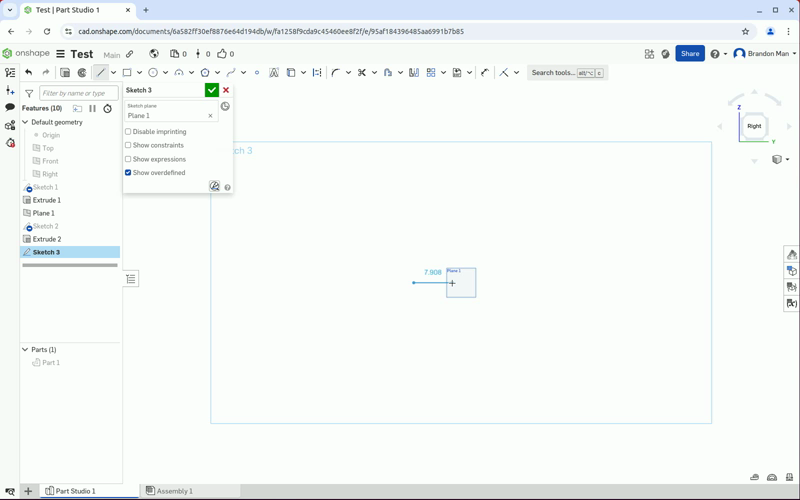
key_down(shift)
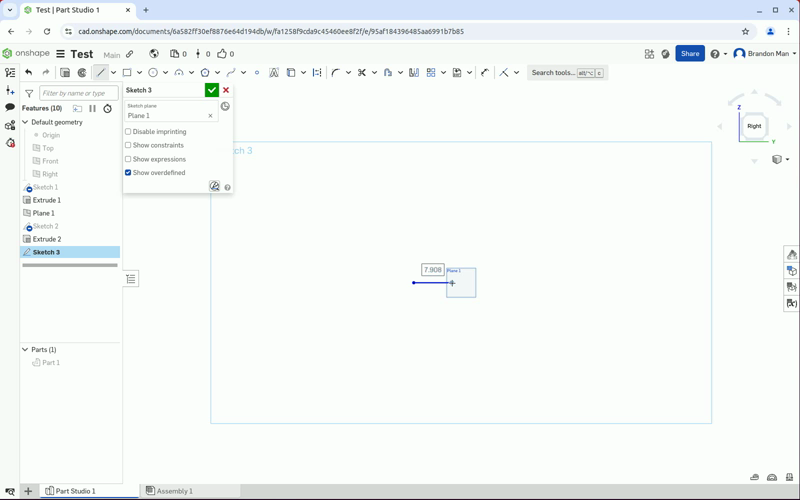
mouse_move(482, 282)
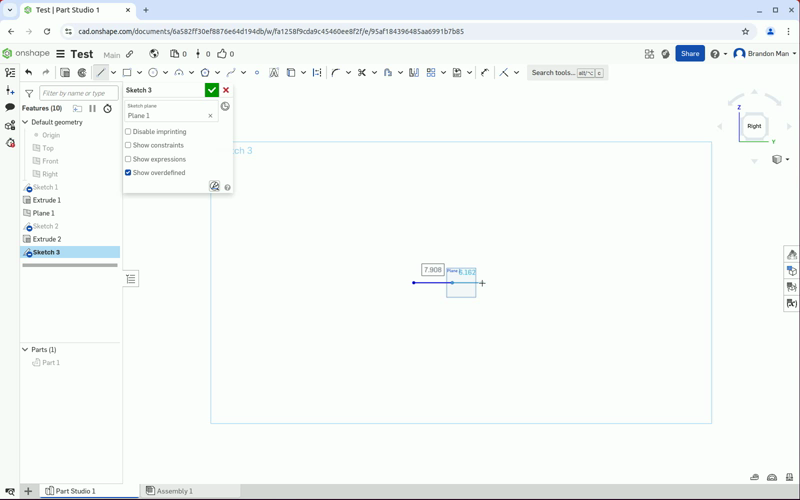
mouse_move(452, 254)
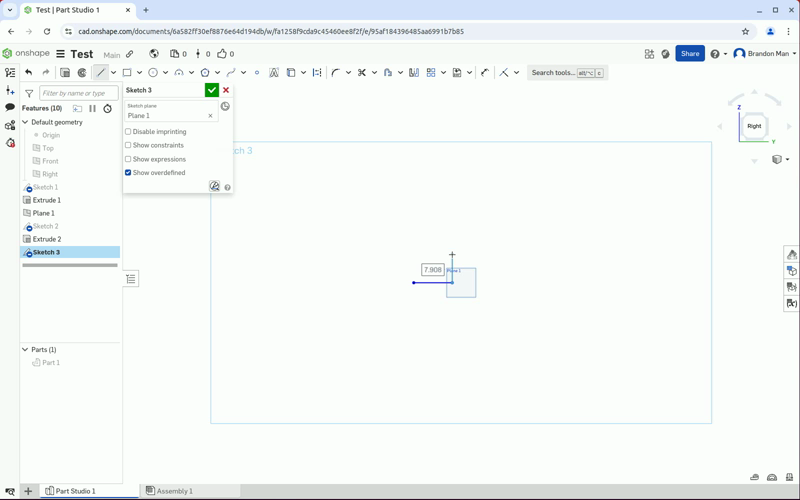
click(452, 254)
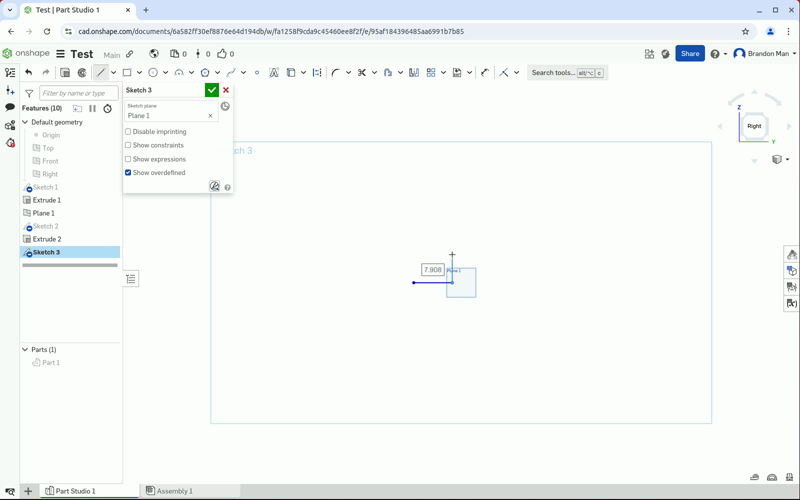
key_up(shift)
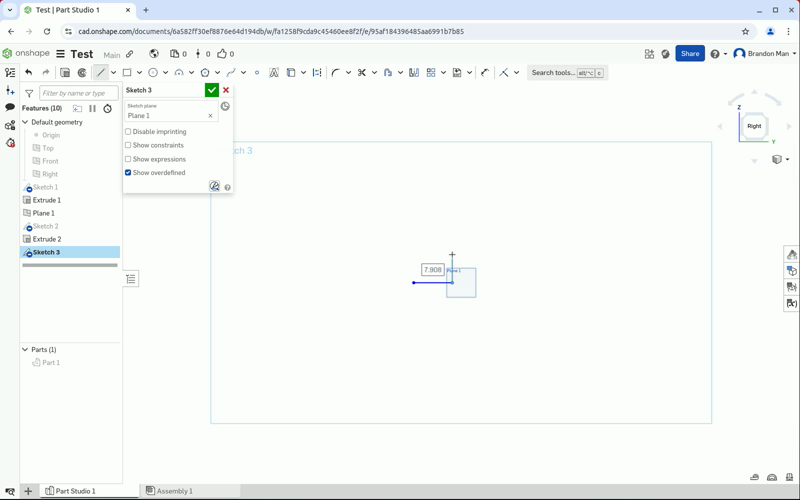
key_down(shift)
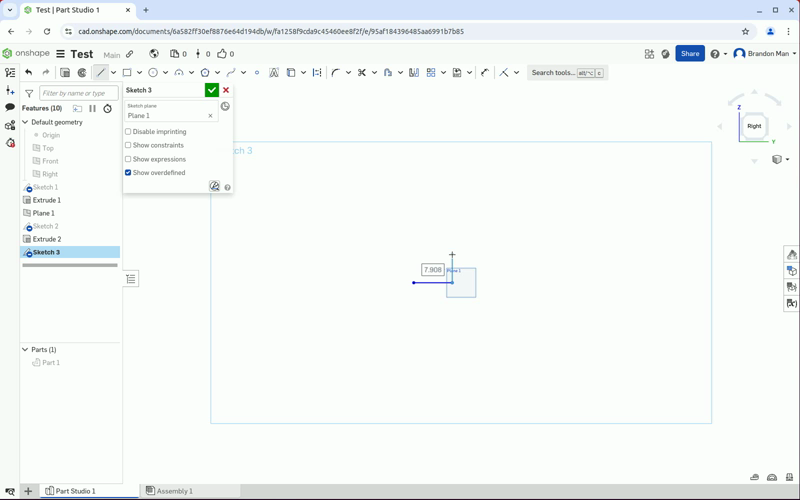
mouse_move(482, 254)
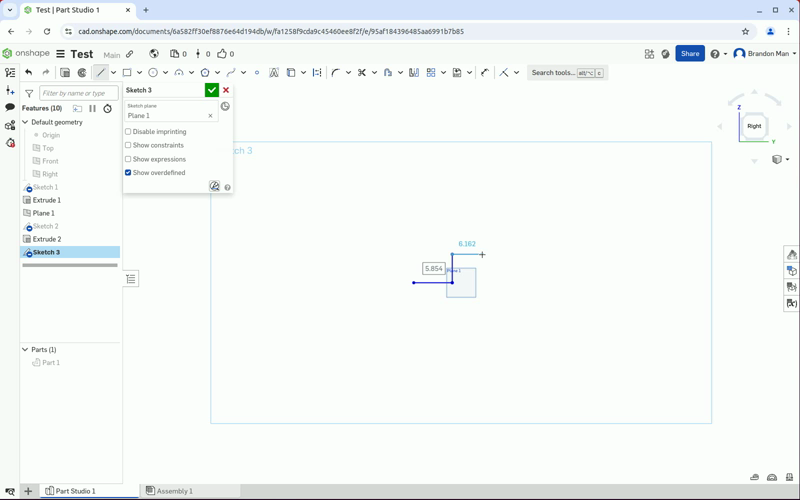
mouse_move(413, 254)
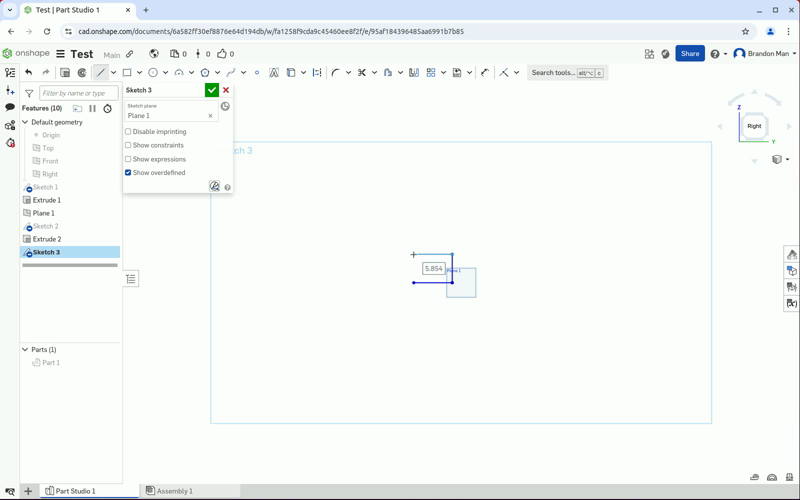
click(413, 254)
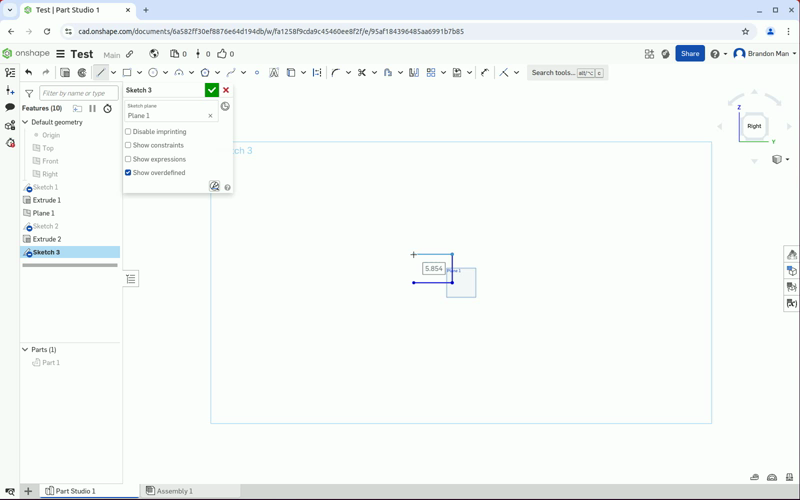
key_up(shift)
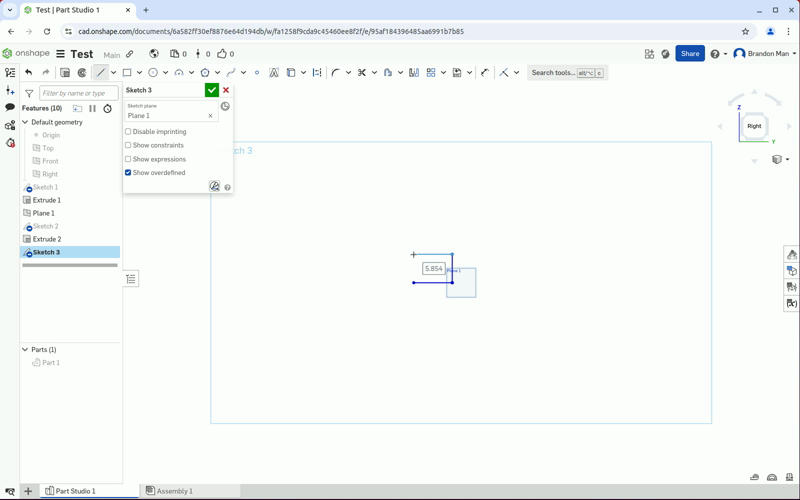
mouse_move(444, 254)
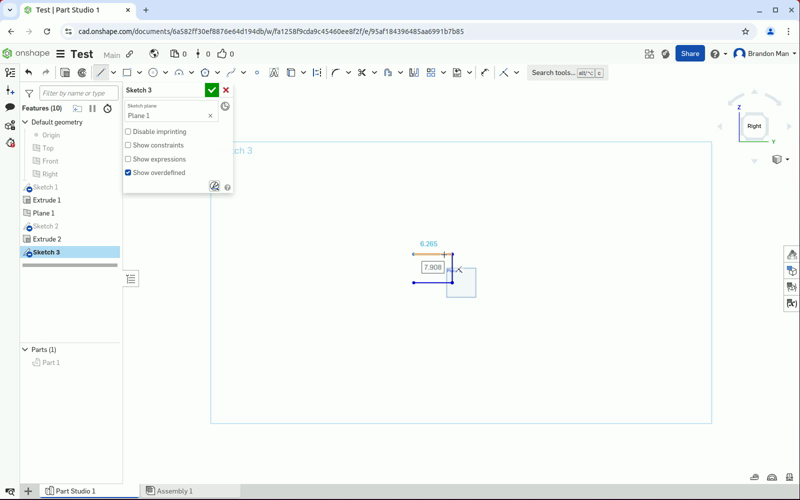
key_down(shift)
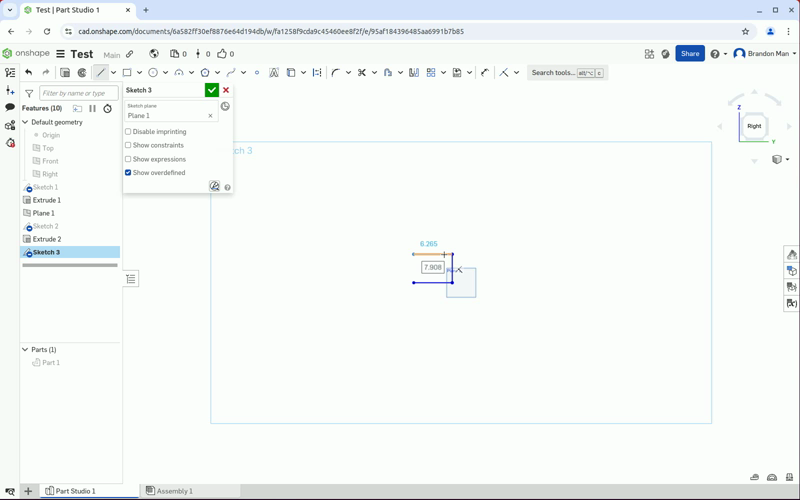
mouse_move(413, 282)
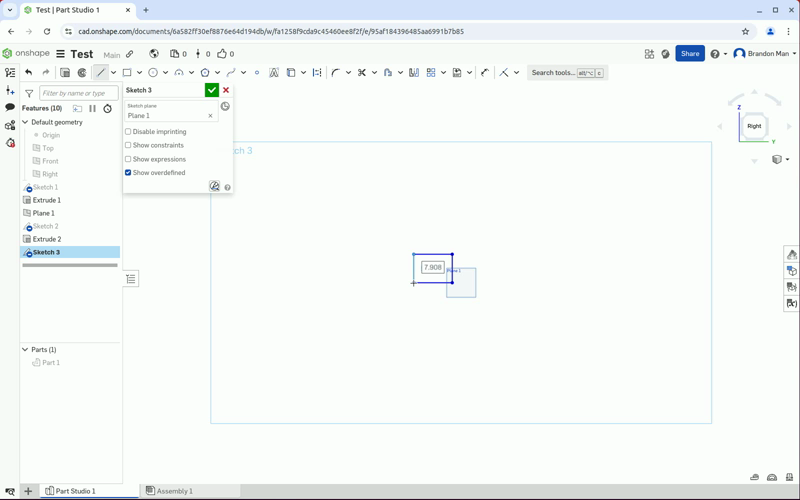
key_up(shift)
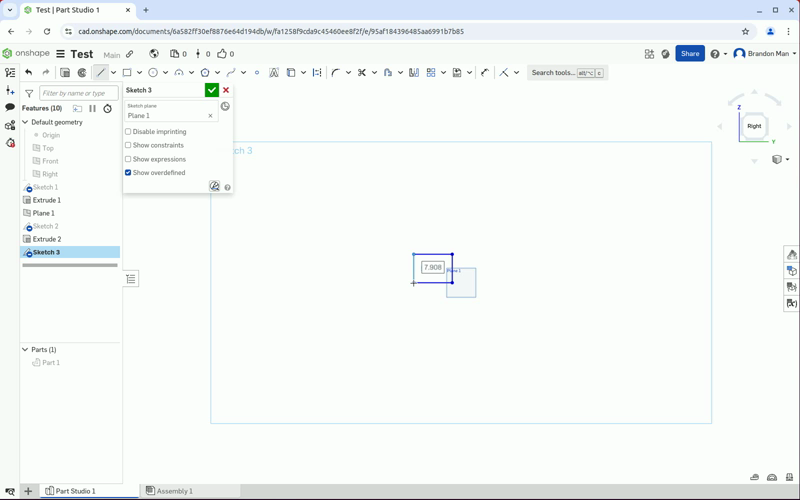
click(413, 282)
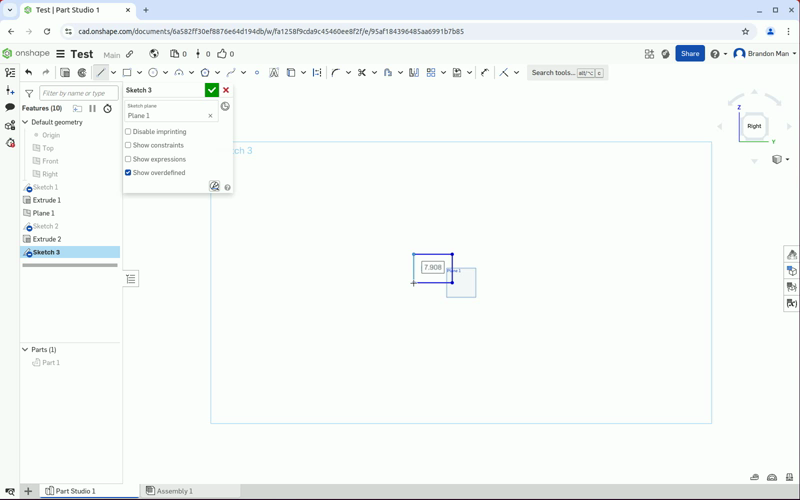
key(esc)
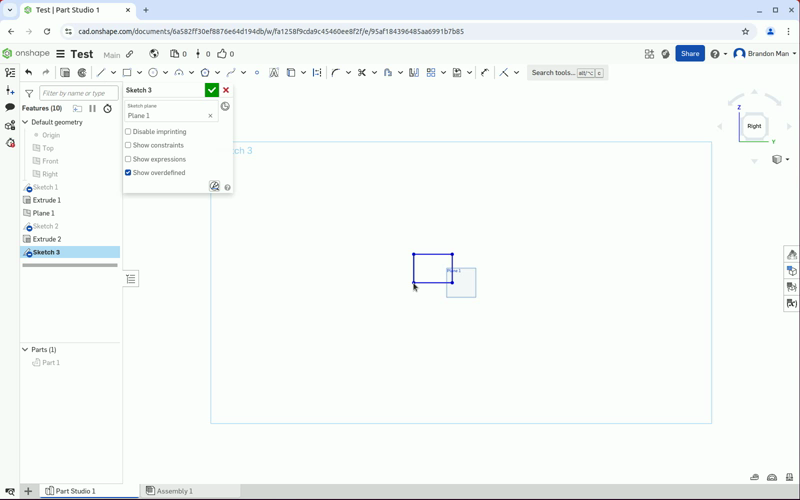
mouse_move(439, 262)
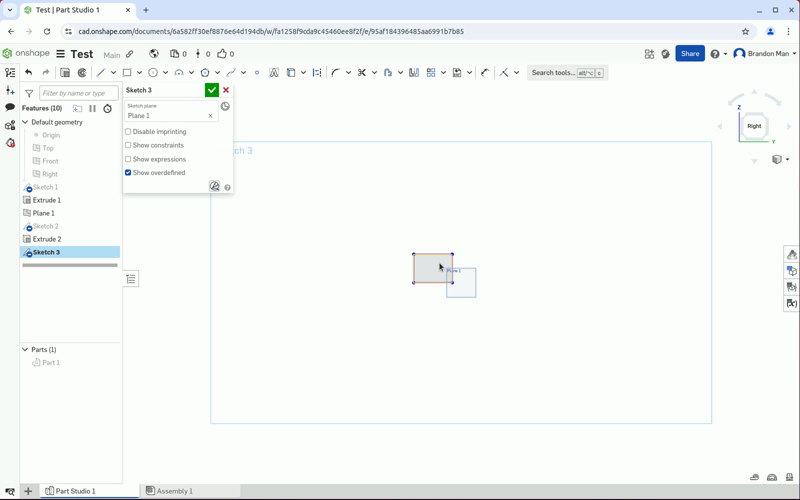
scroll(6)
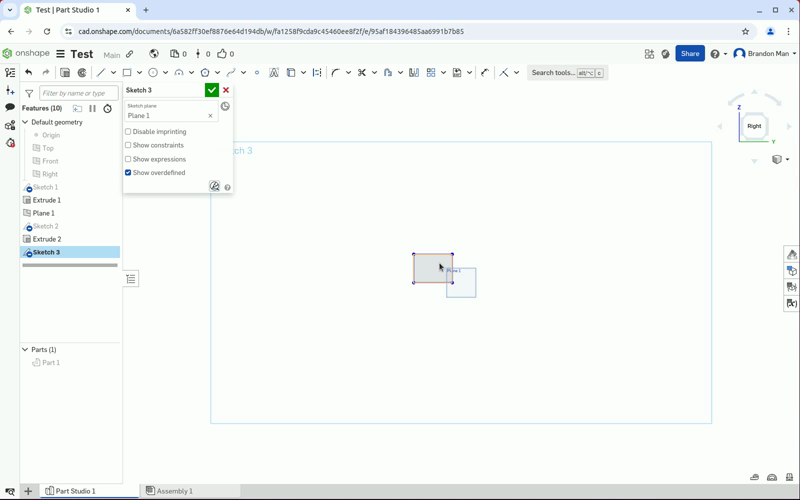
scroll(6)
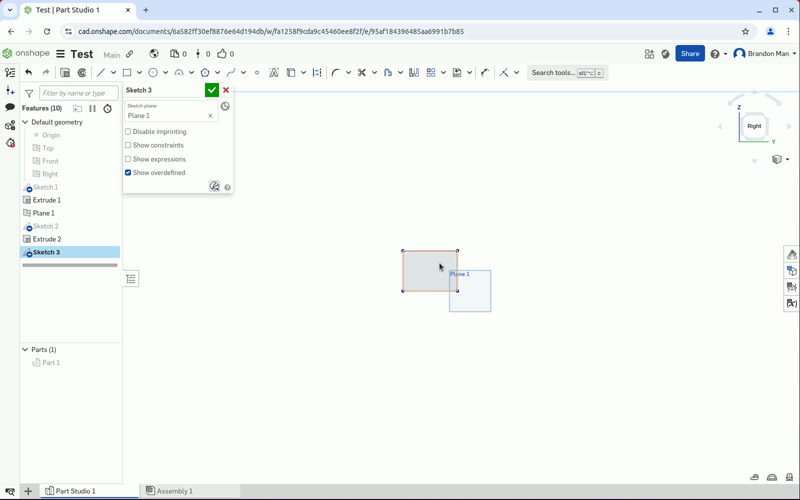
scroll(6)
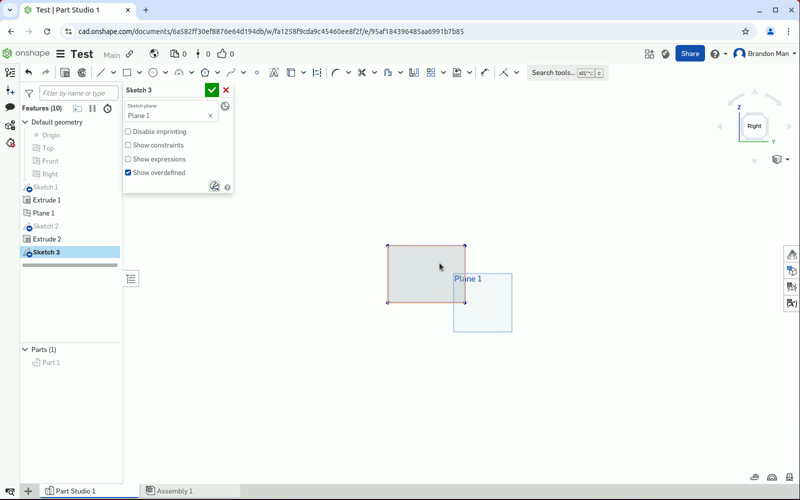
scroll(6)
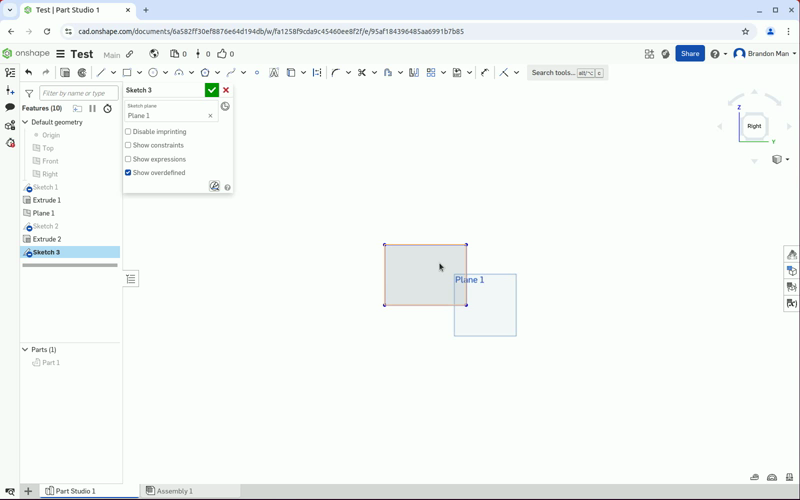
scroll(6)
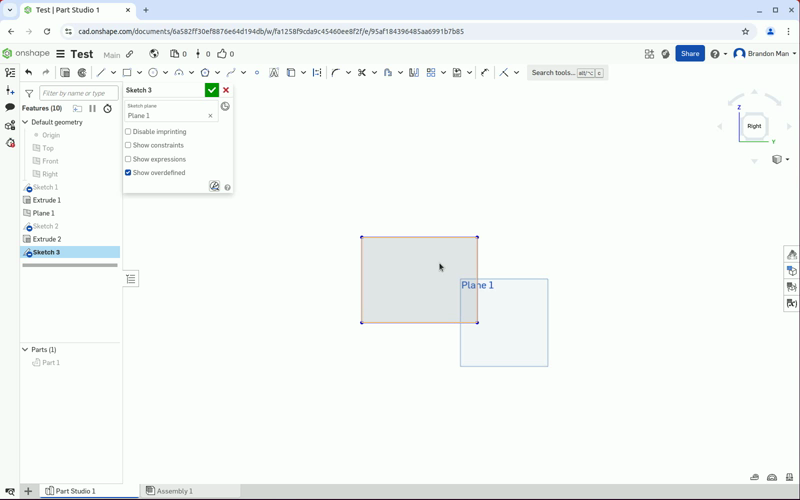
scroll(6)
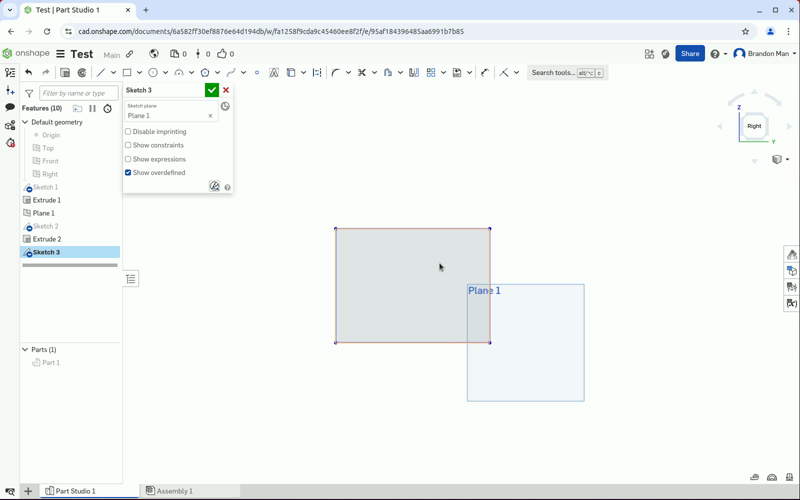
scroll(6)
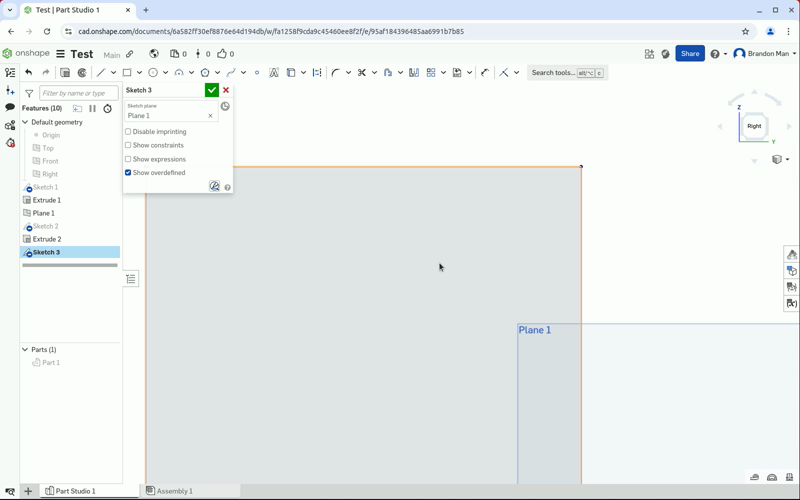
click(439, 262)
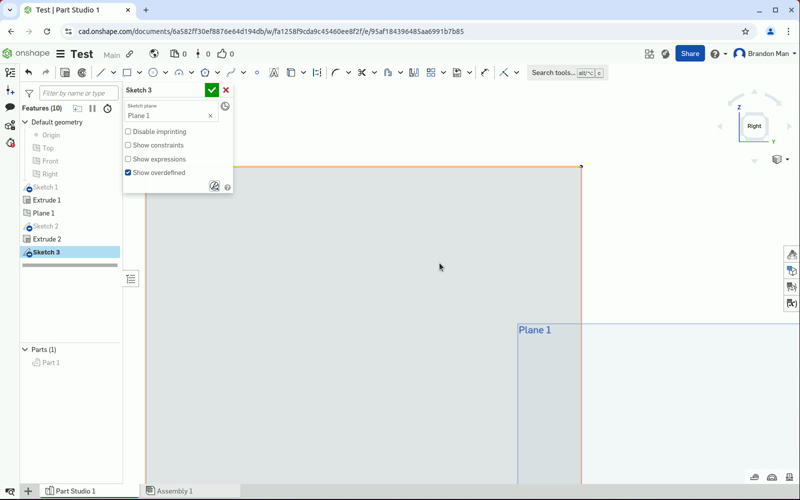
scroll(-6)
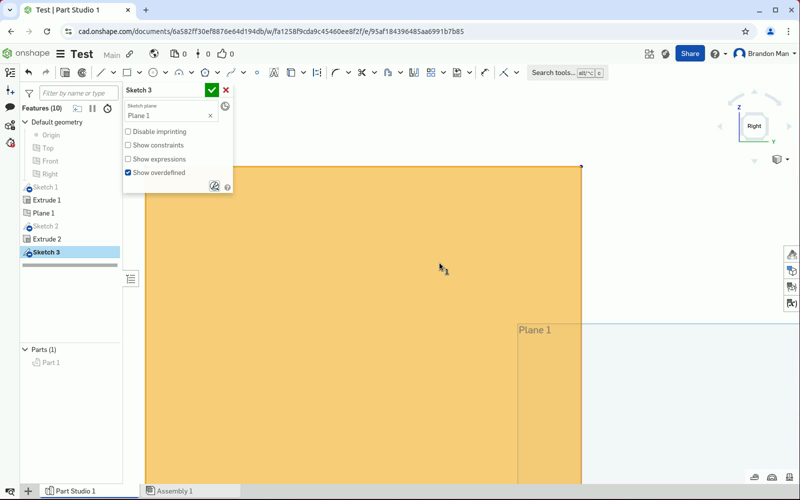
scroll(-6)
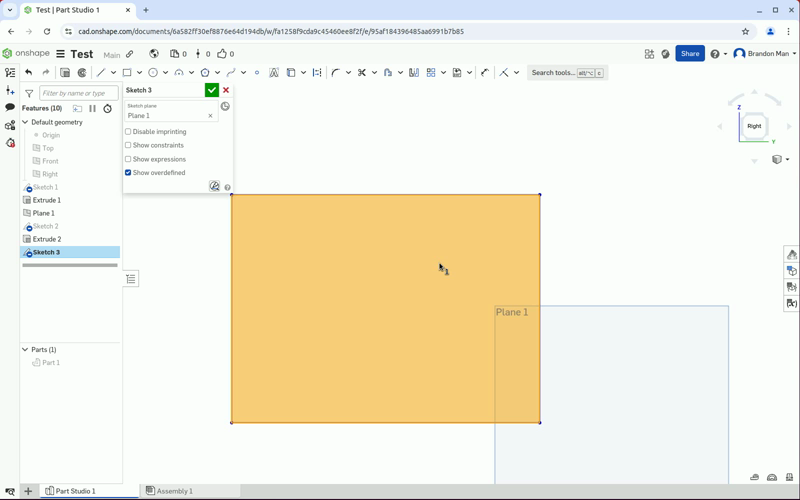
scroll(-6)
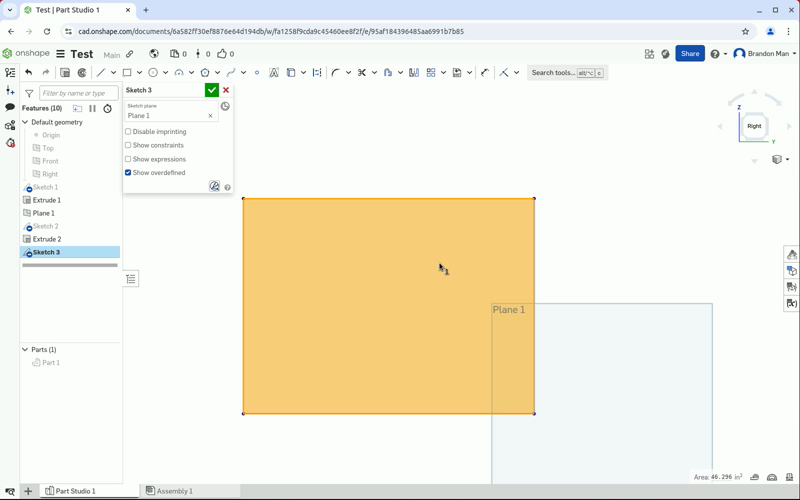
scroll(-6)
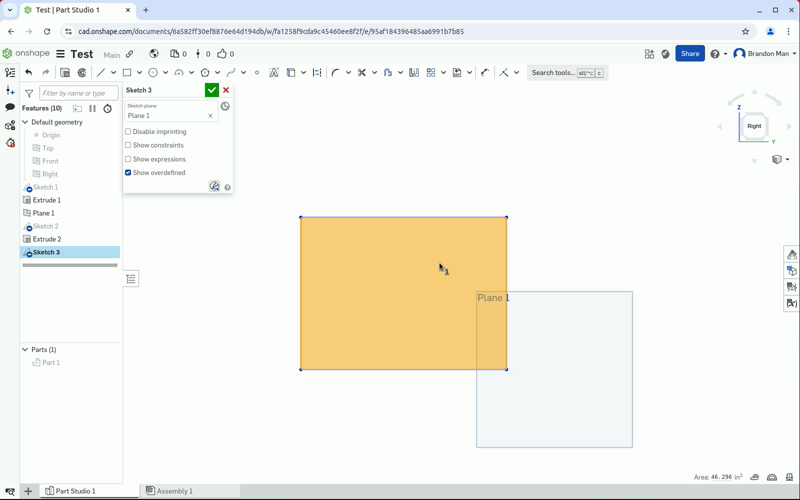
scroll(-6)
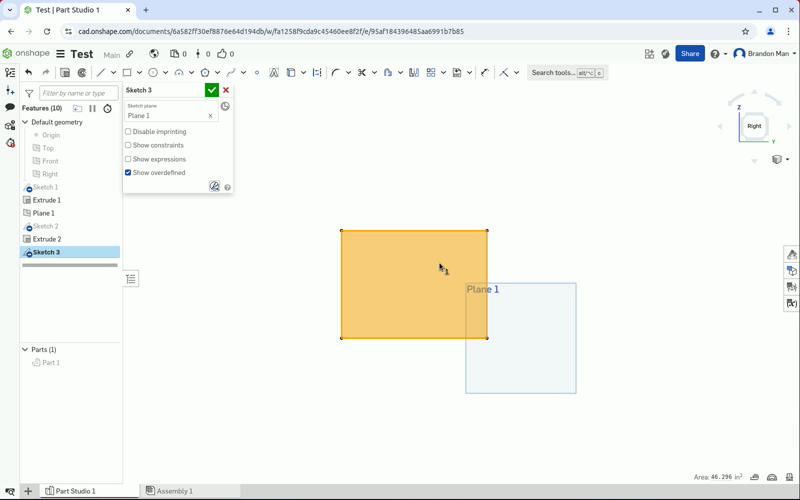
scroll(-6)
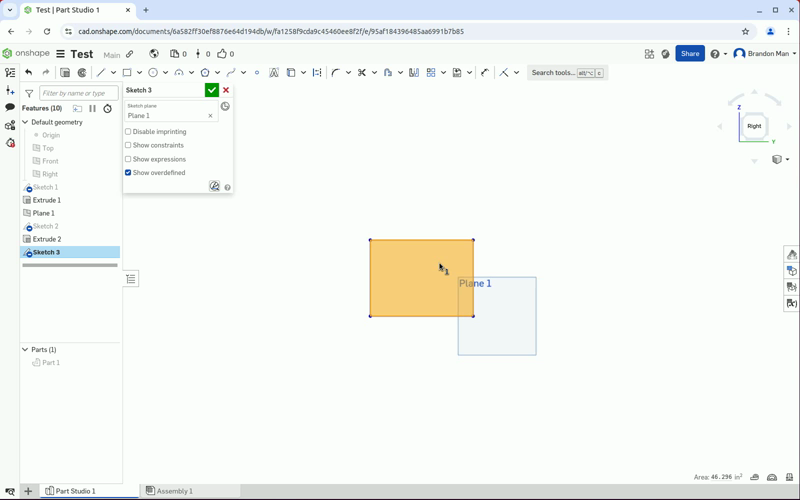
scroll(-6)
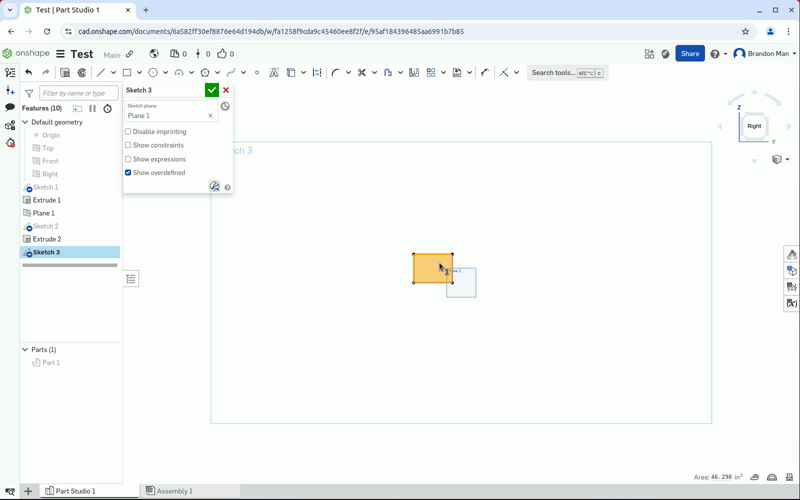
mouse_move(73, 352)
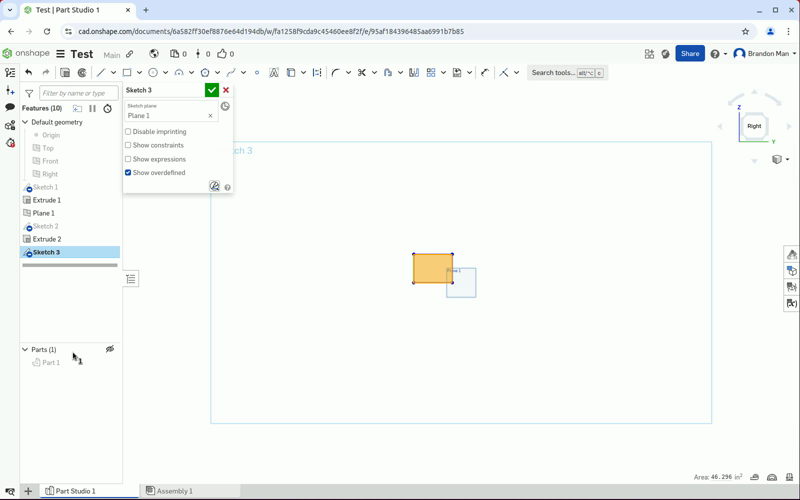
key(shift+y)
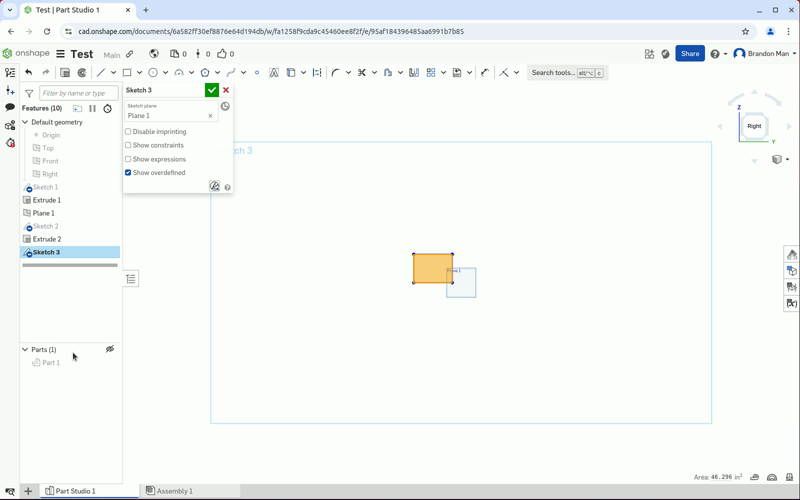
key(shift+e)
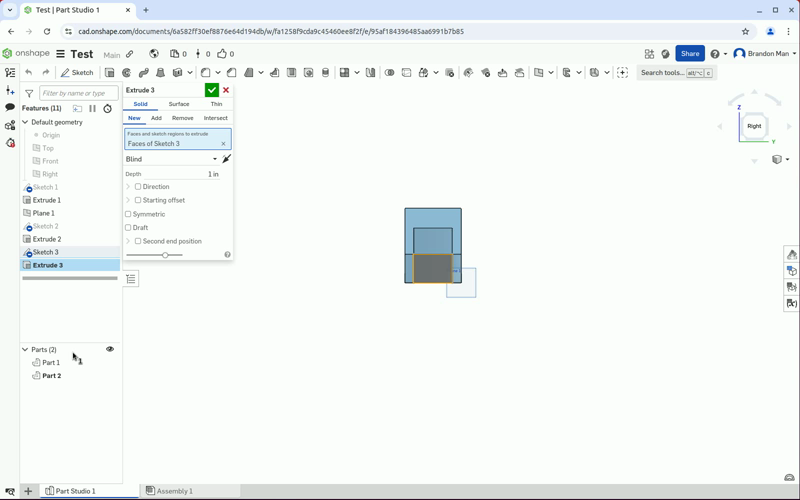
mouse_move(143, 106)
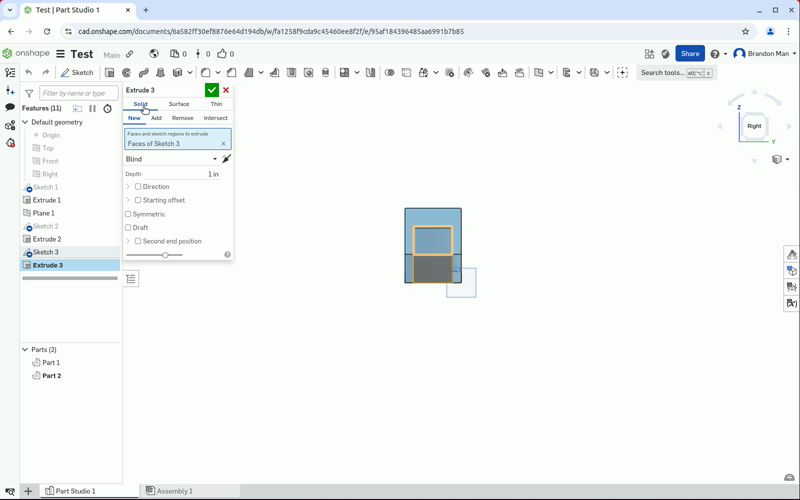
click(143, 106)
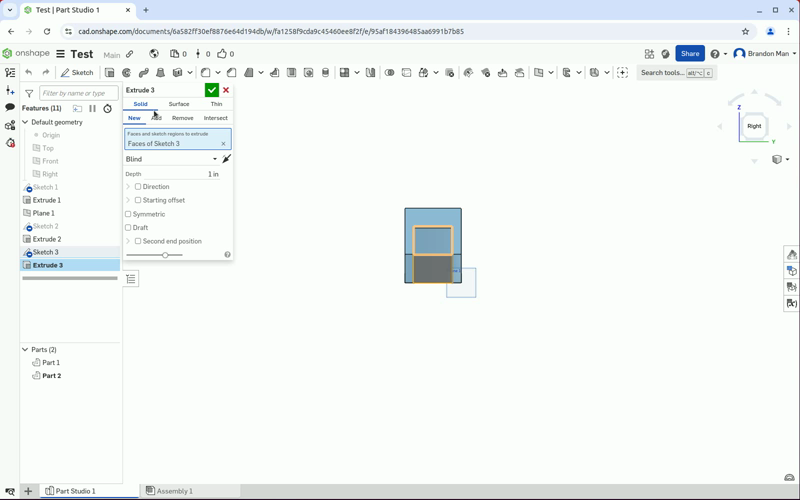
mouse_move(186, 120)
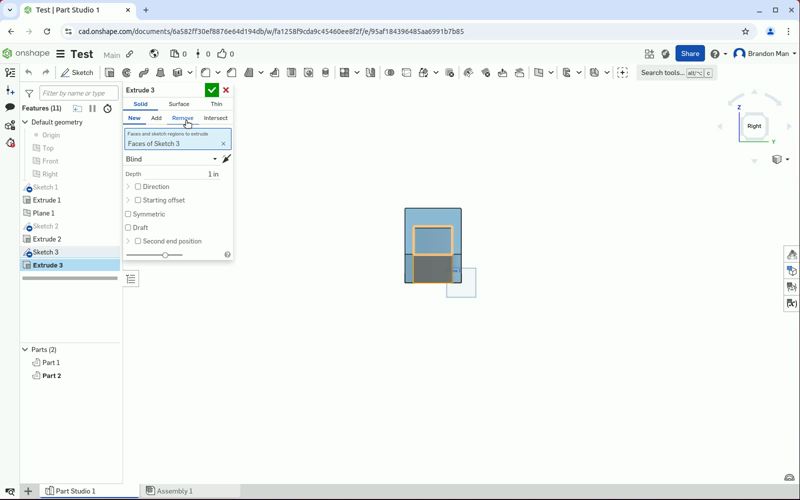
click(186, 120)
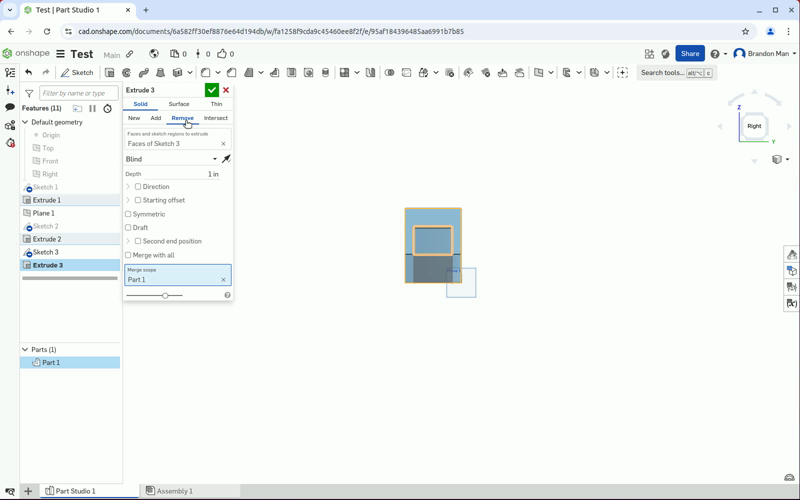
key(tab, 4)
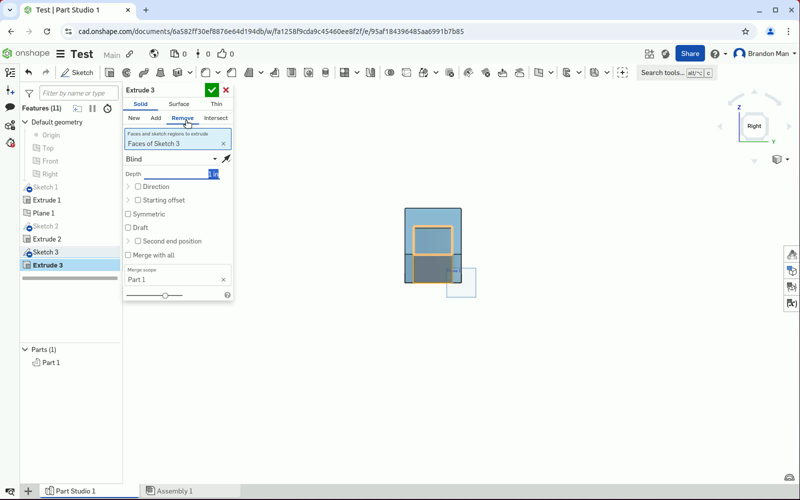
text(7.703)
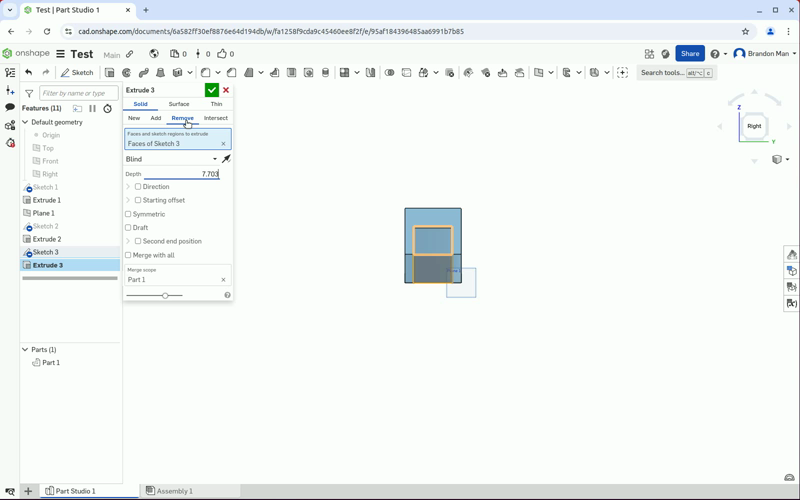
key(tab, 6)
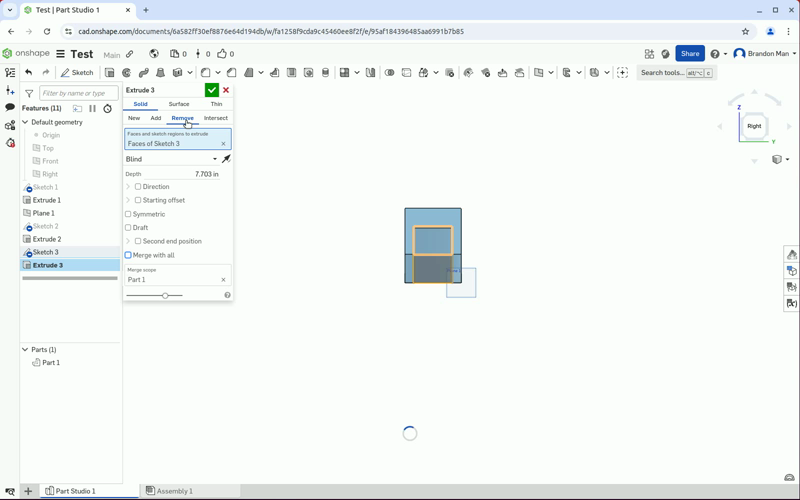
key(space)
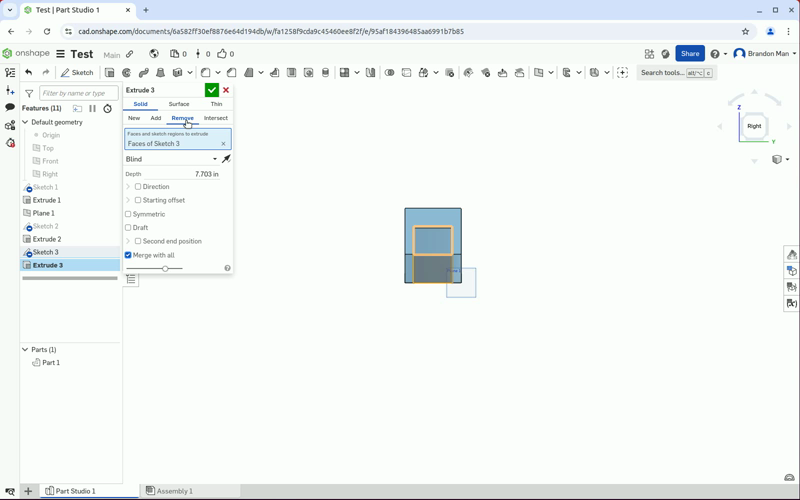
key(enter)
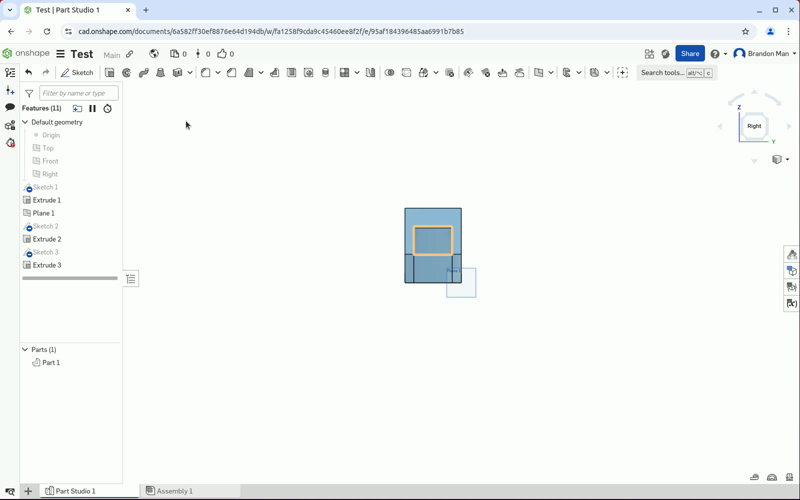
key(shift+h)
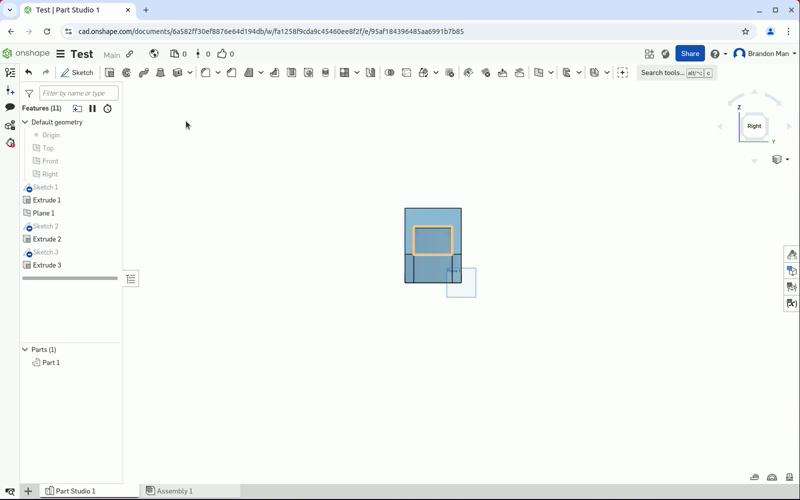
key(shift+h)
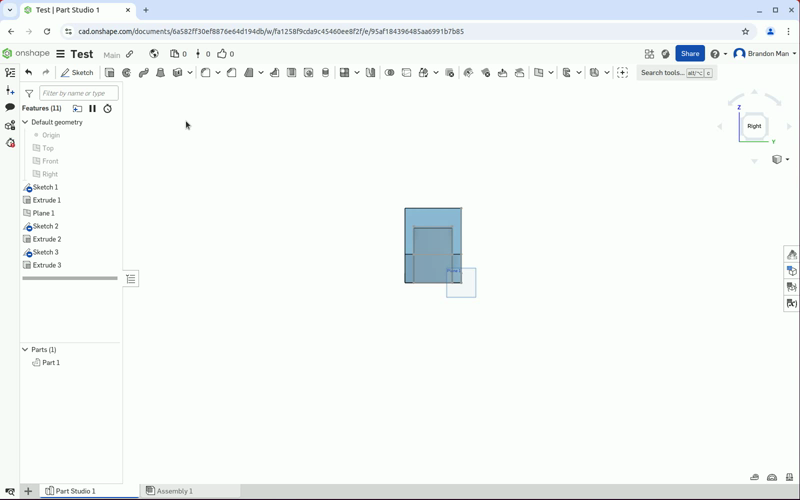
key(shift+7)
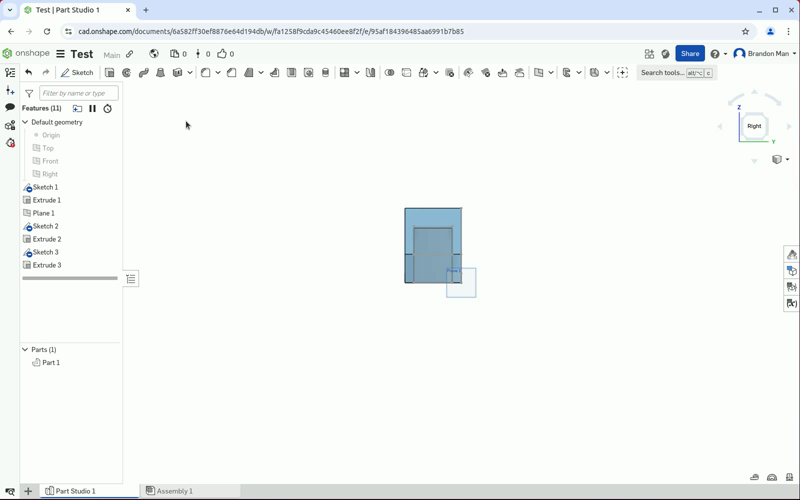
key(right, 2)
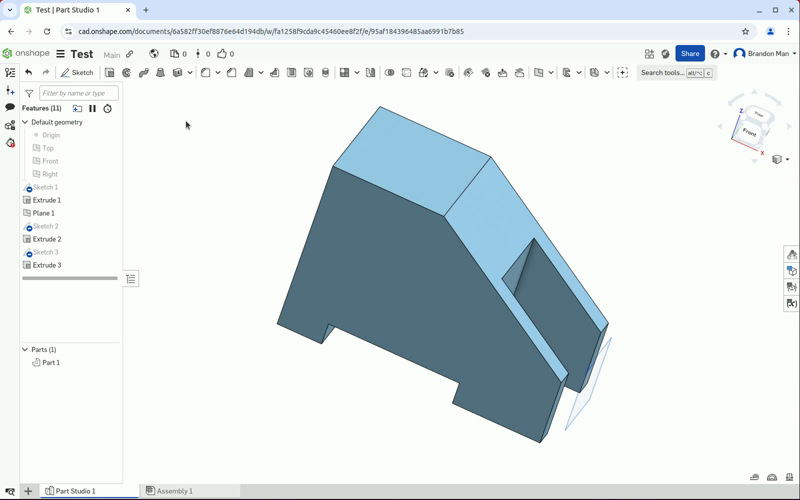
key(down, 2)
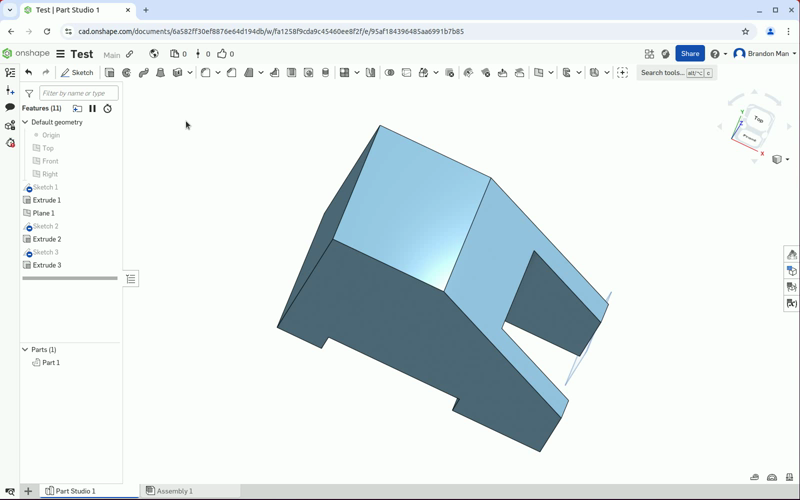
key(up, 2)
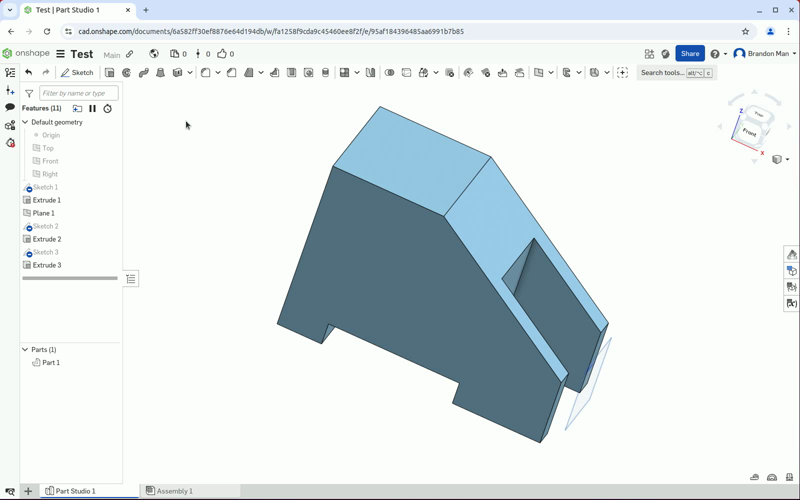
key(left, 2)
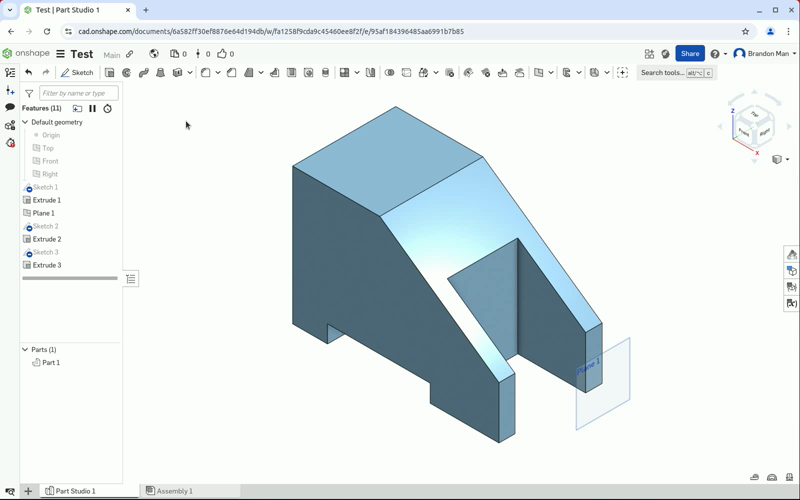
mouse_move(73, 189)
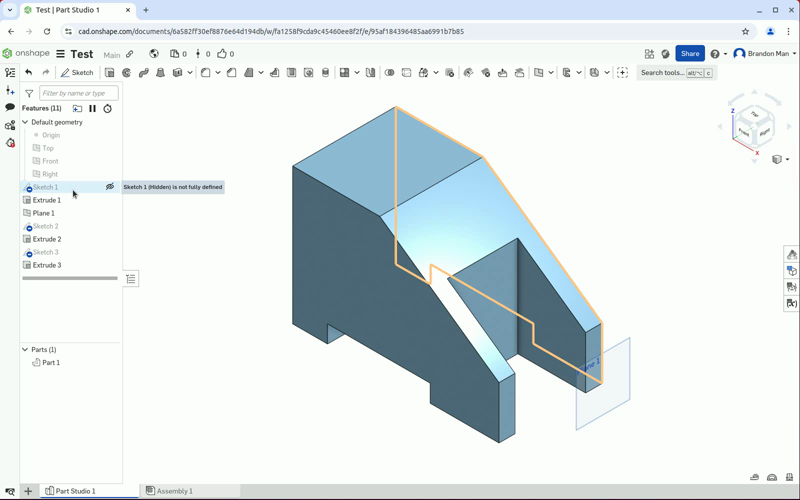
click(73, 189)